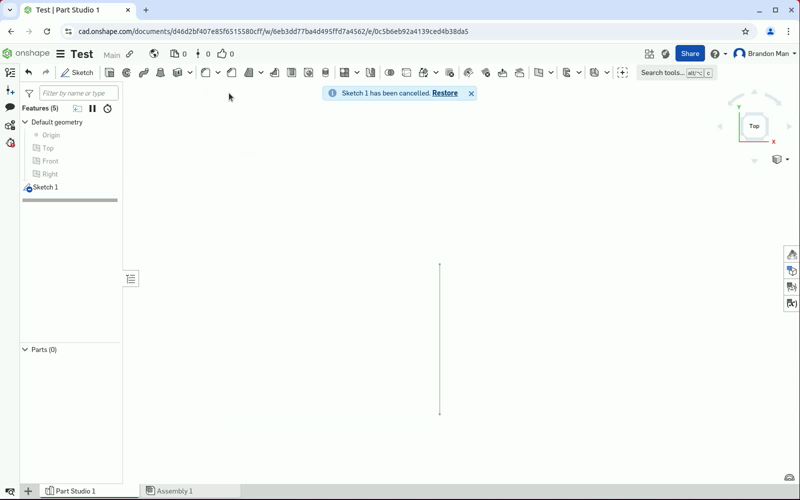
key(shift+h)
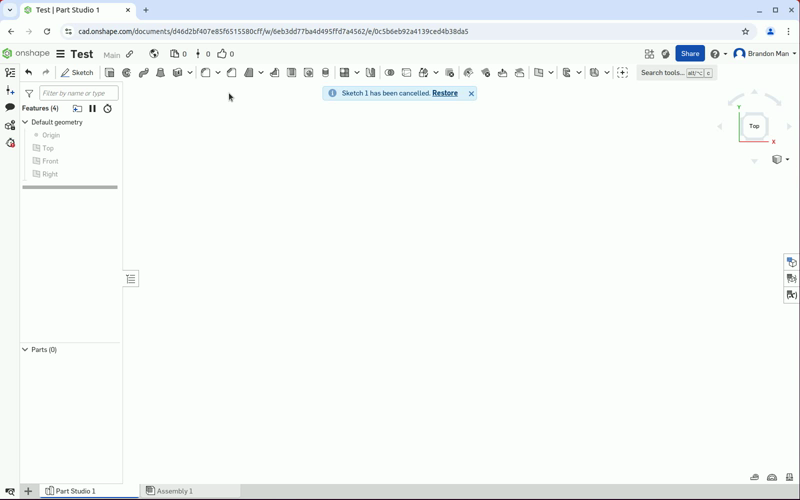
mouse_move(73, 352)
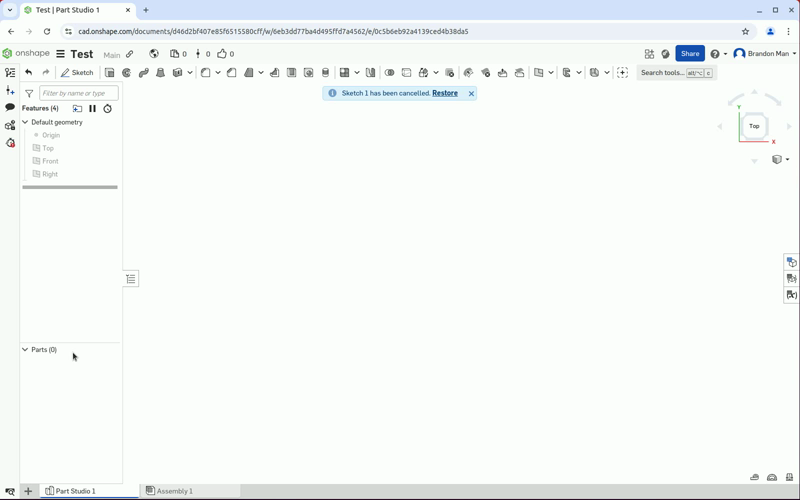
key(y)
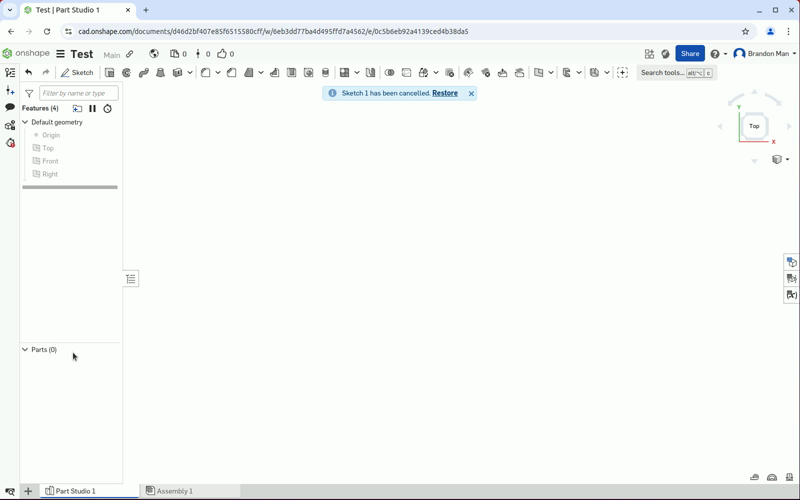
key(shift+p)
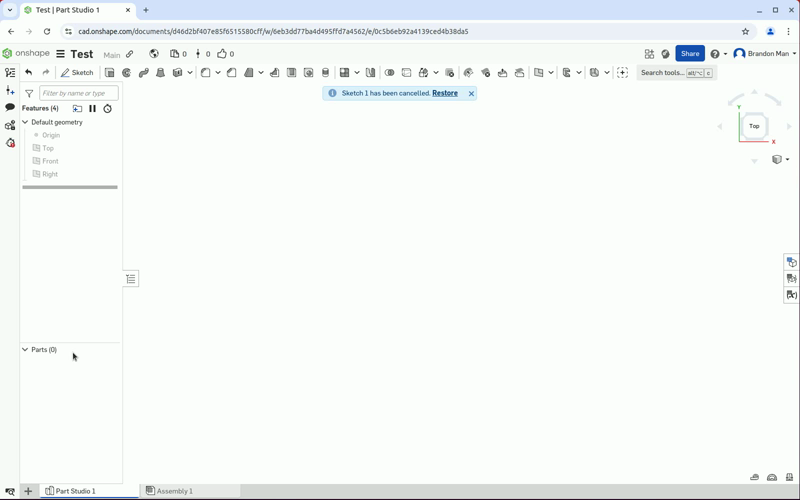
key(space)
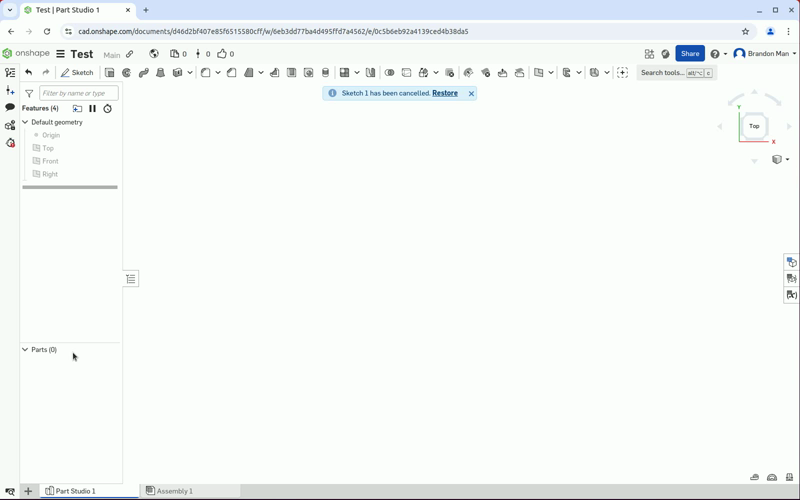
key_down(shift)
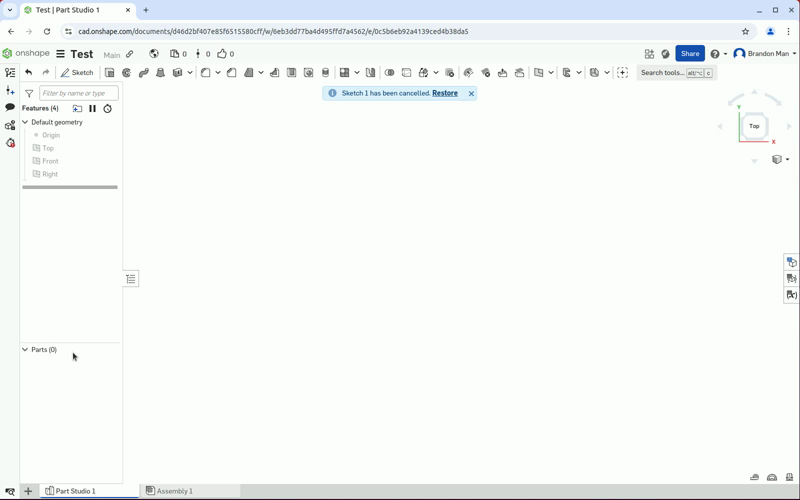
key(up)
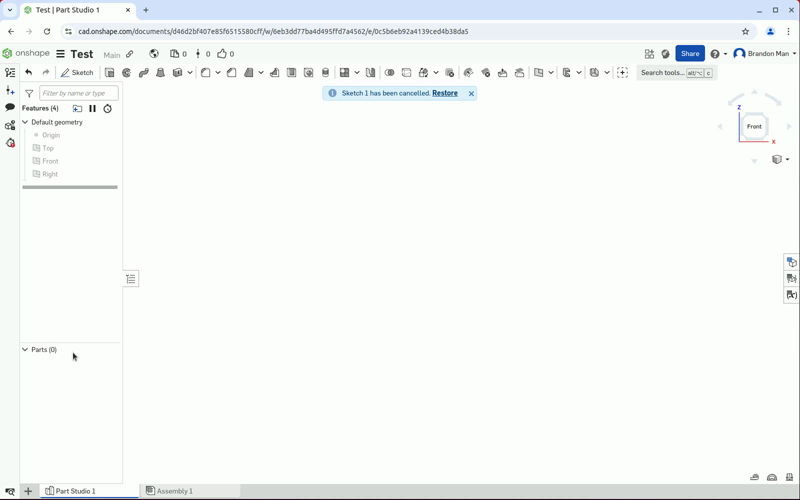
key_up(shift)
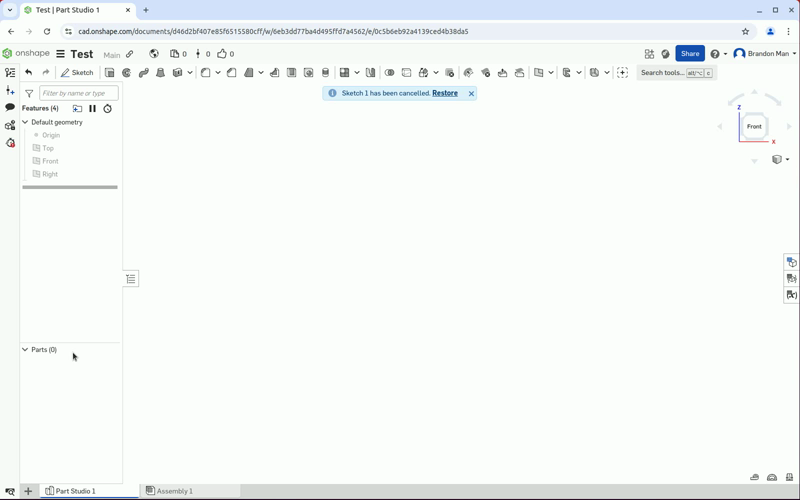
key(space)
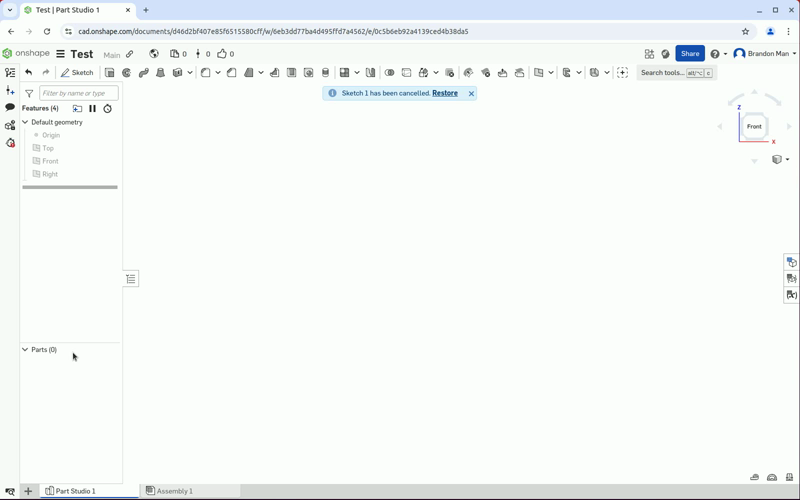
key_down(shift)
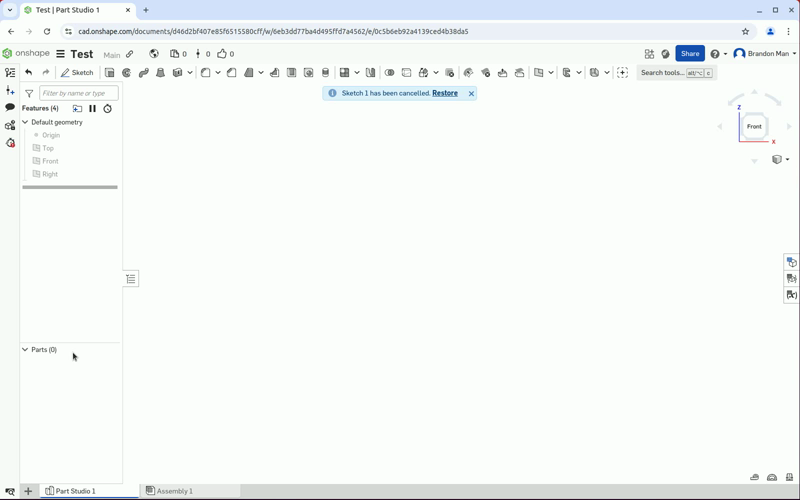
key(left)
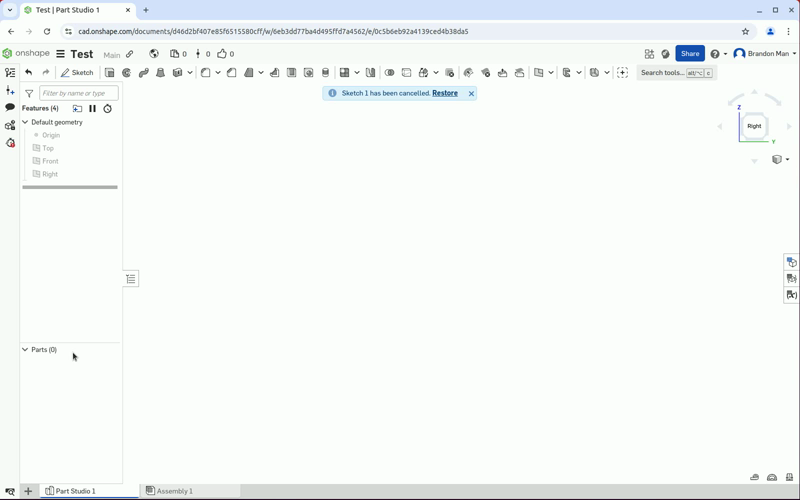
key_up(shift)
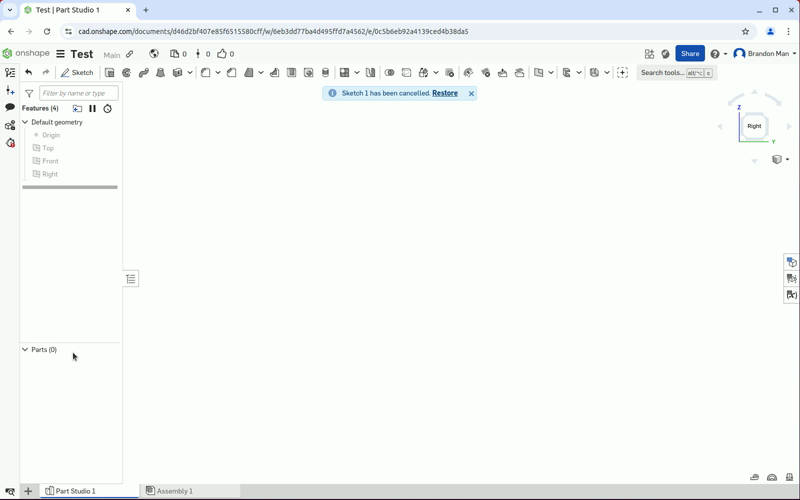
mouse_move(73, 352)
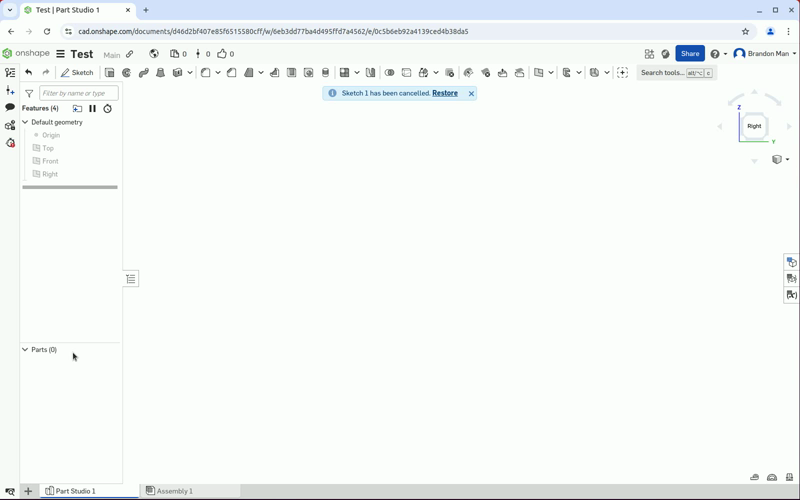
key(shift+y)
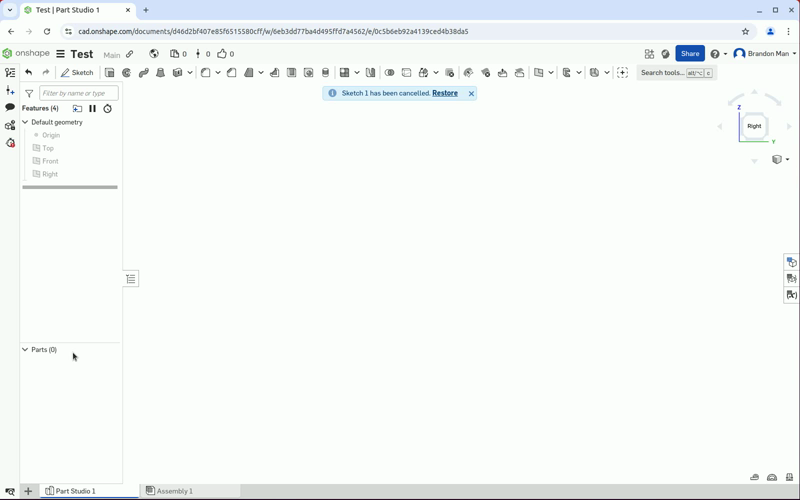
key(shift+s)
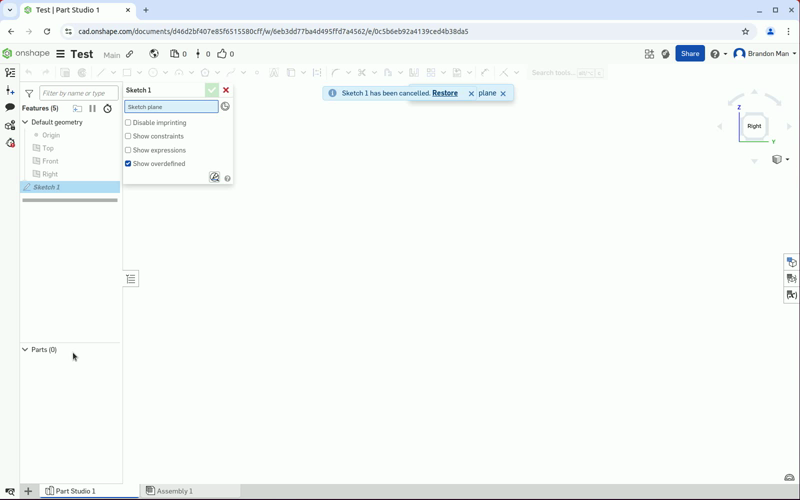
mouse_move(73, 176)
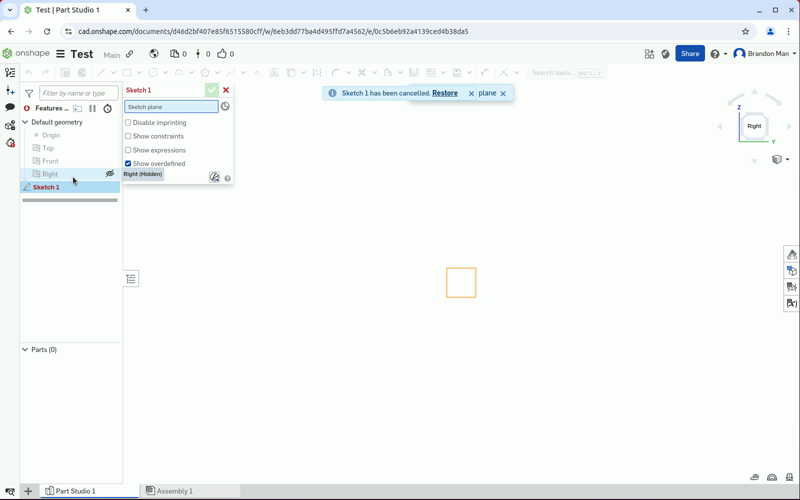
click(73, 176)
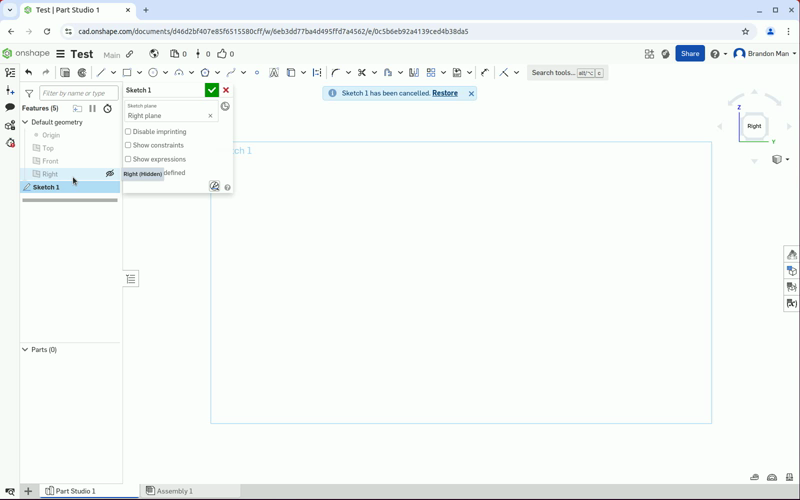
mouse_move(73, 352)
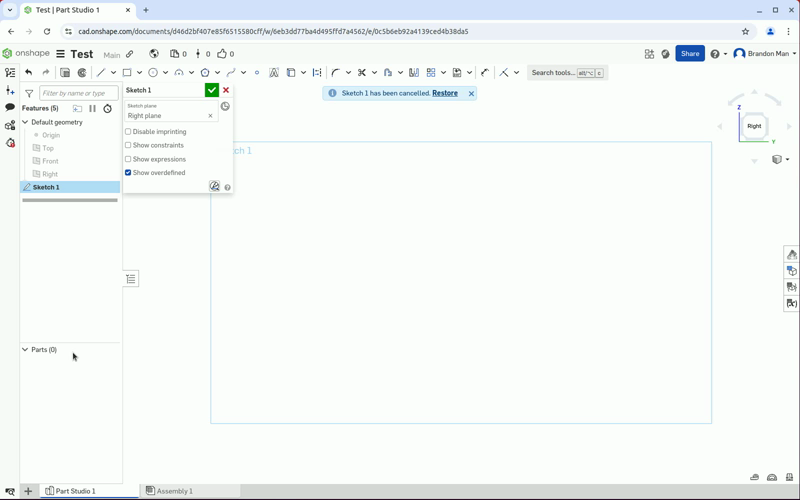
key(y)
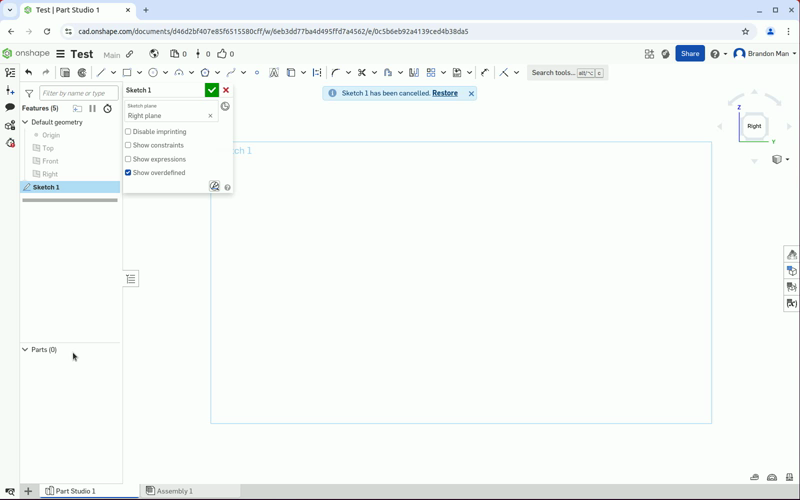
key(l)
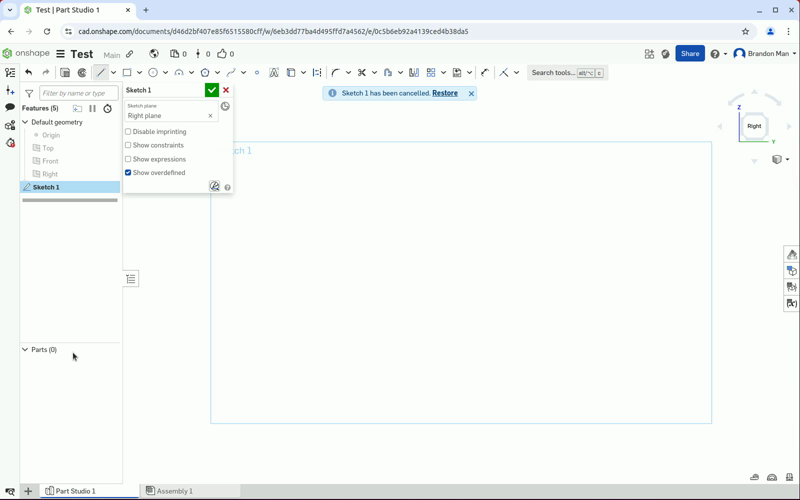
key_down(shift)
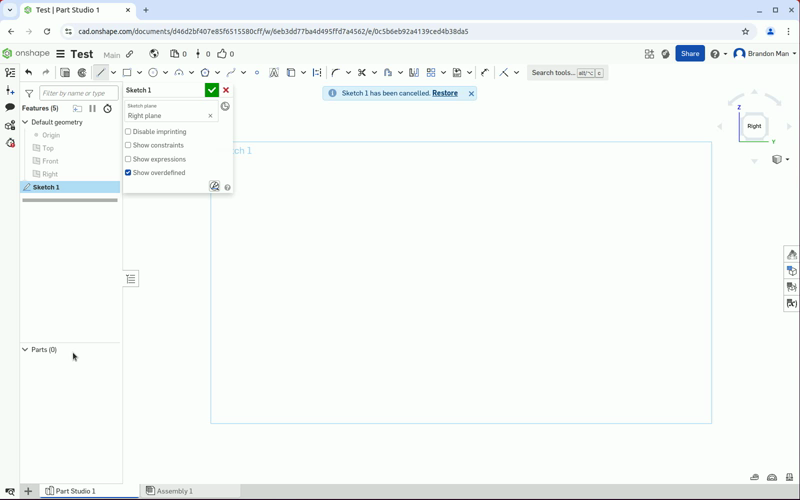
mouse_move(392, 282)
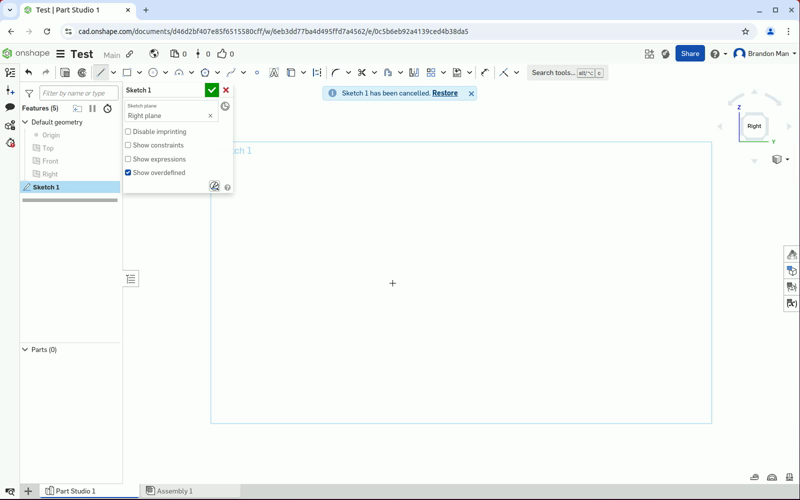
click(392, 282)
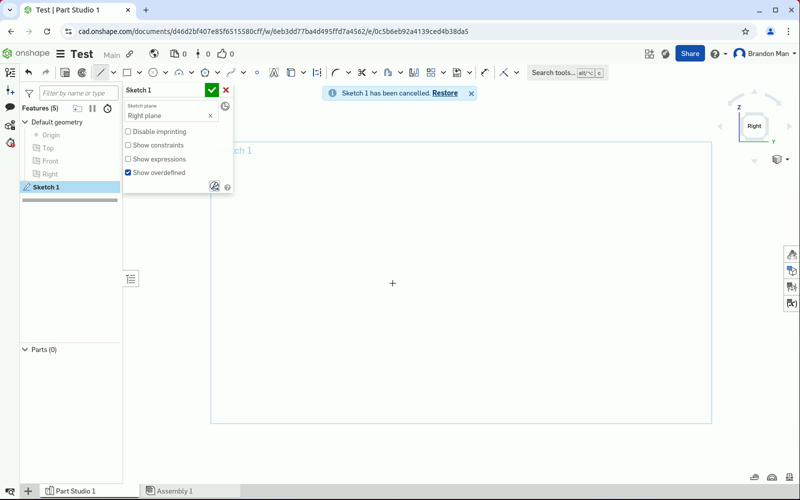
key_up(shift)
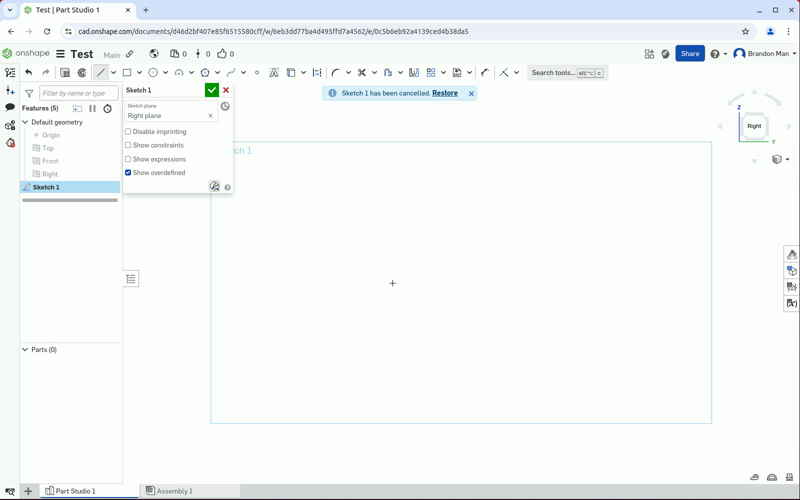
key_down(shift)
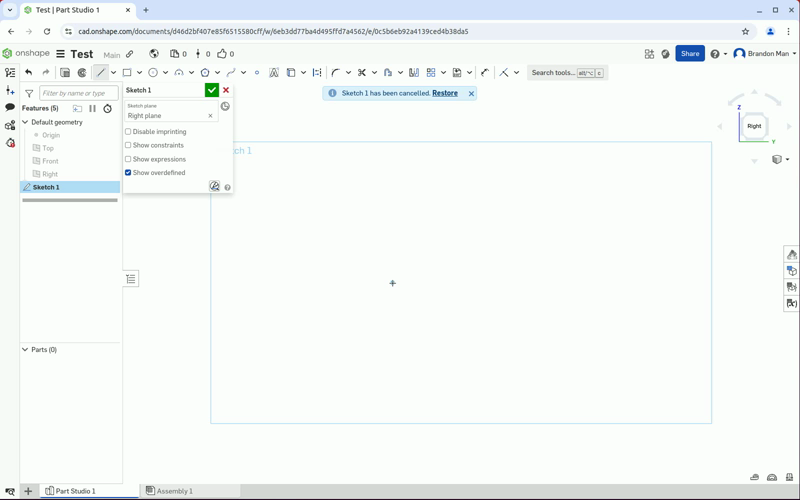
mouse_move(482, 282)
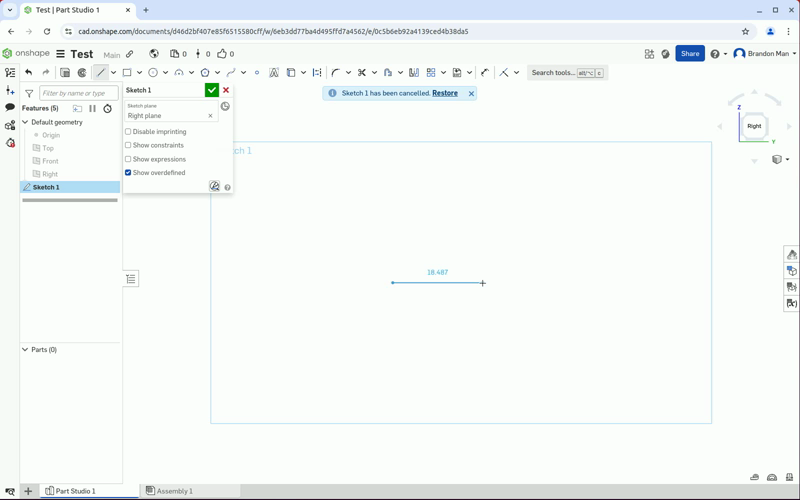
click(482, 282)
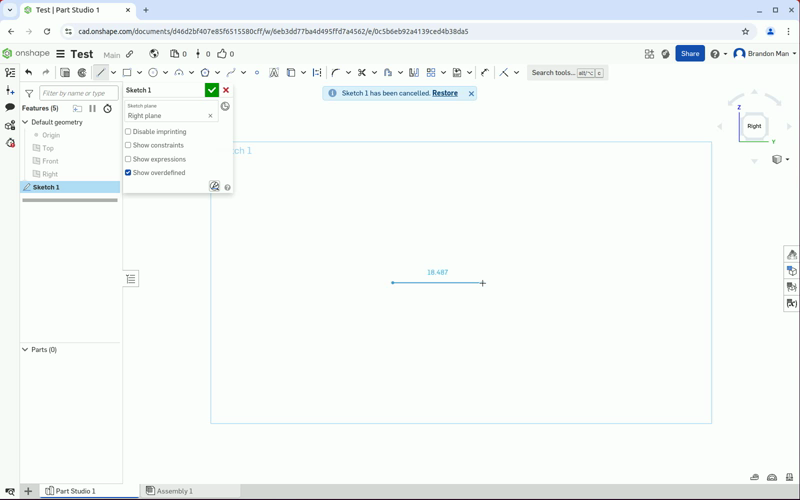
key_up(shift)
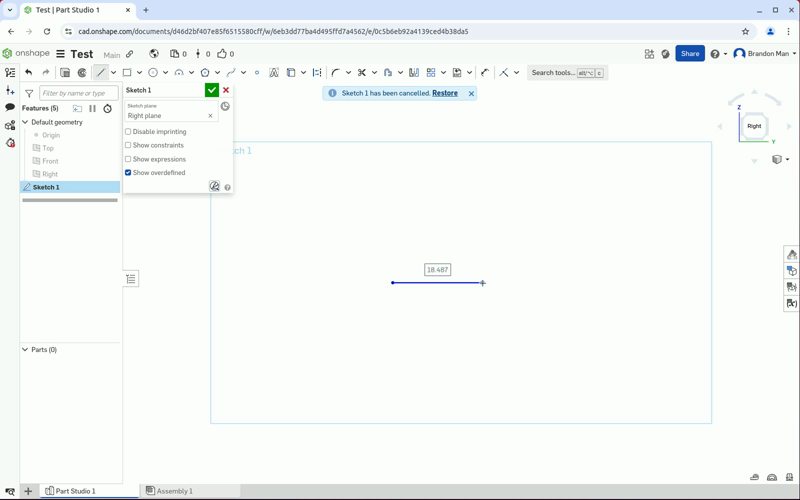
key_down(shift)
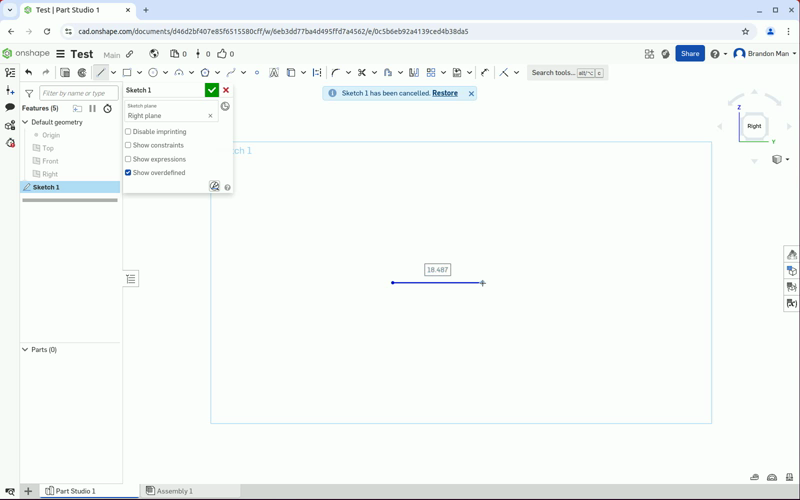
mouse_move(482, 170)
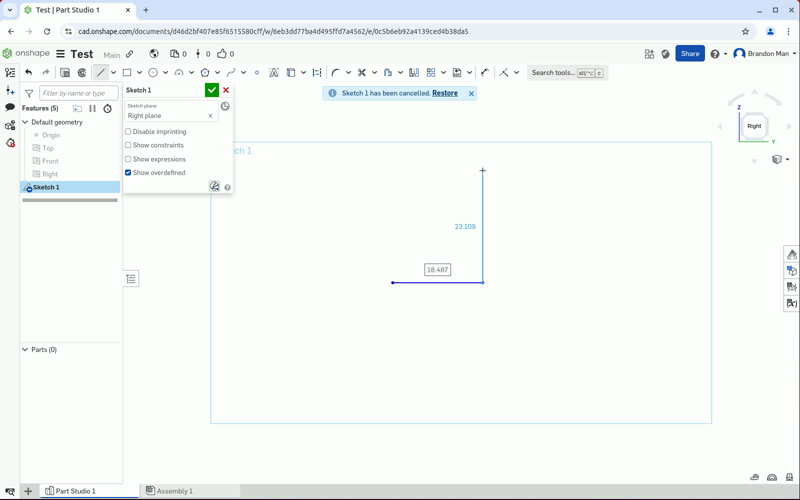
click(482, 170)
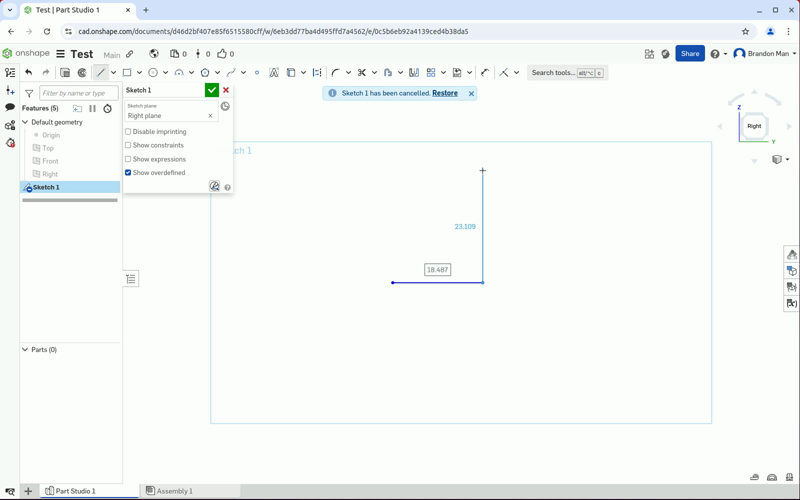
key_up(shift)
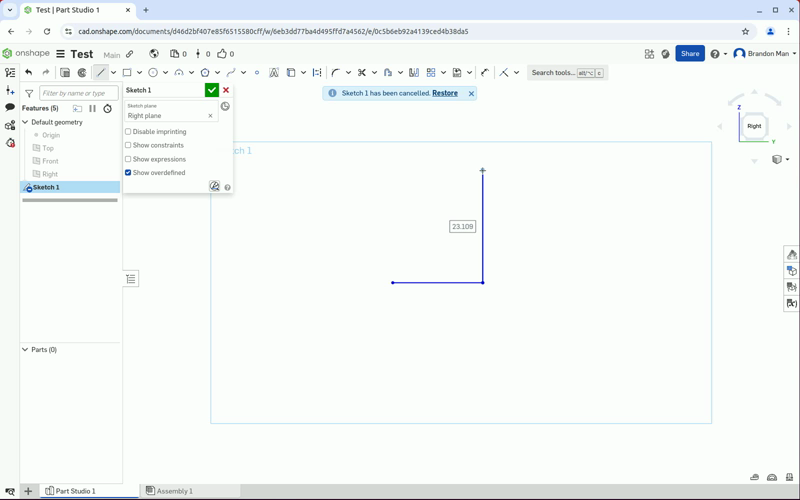
key_down(shift)
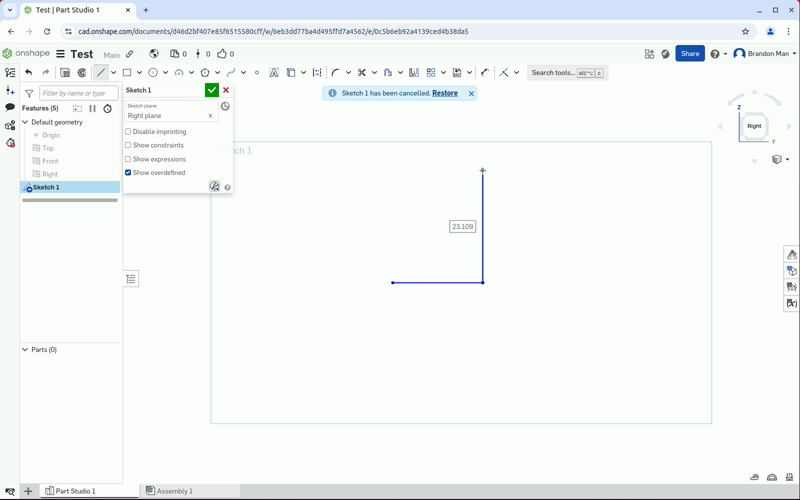
mouse_move(512, 170)
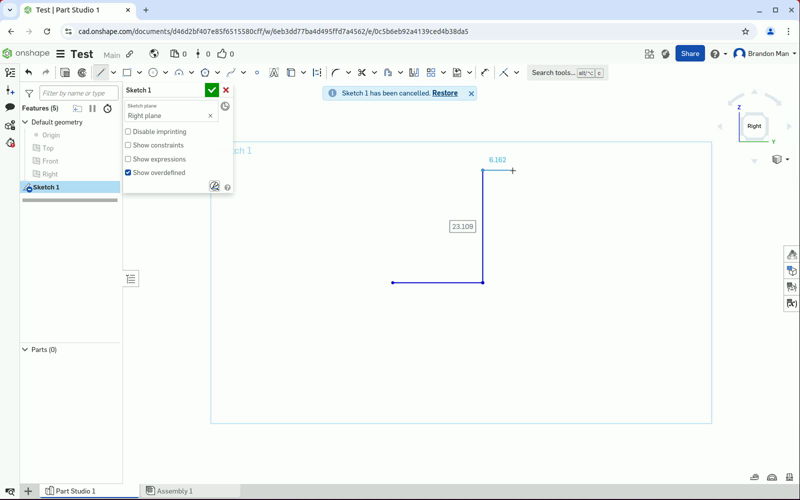
mouse_move(460, 170)
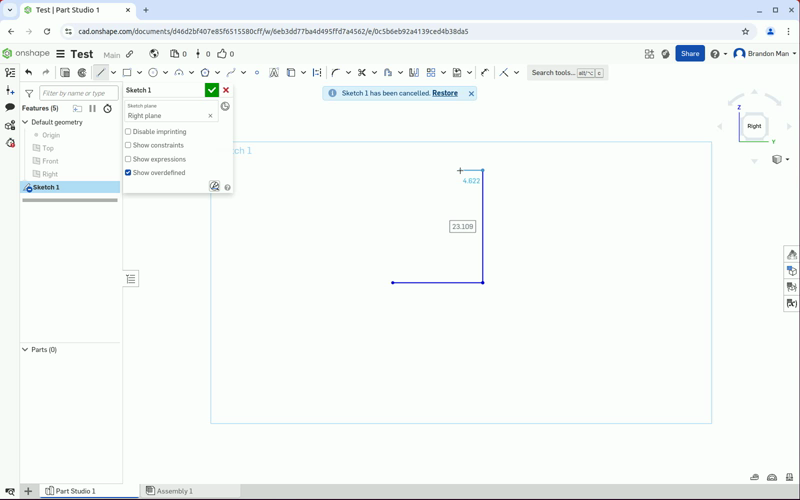
click(460, 170)
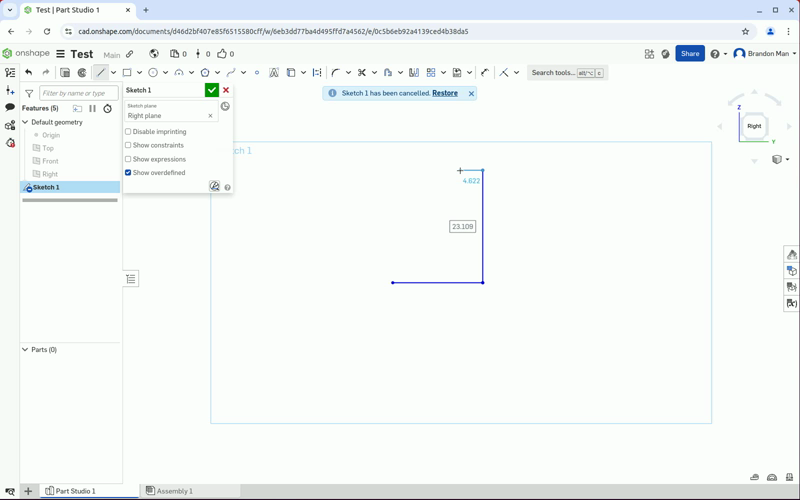
key_up(shift)
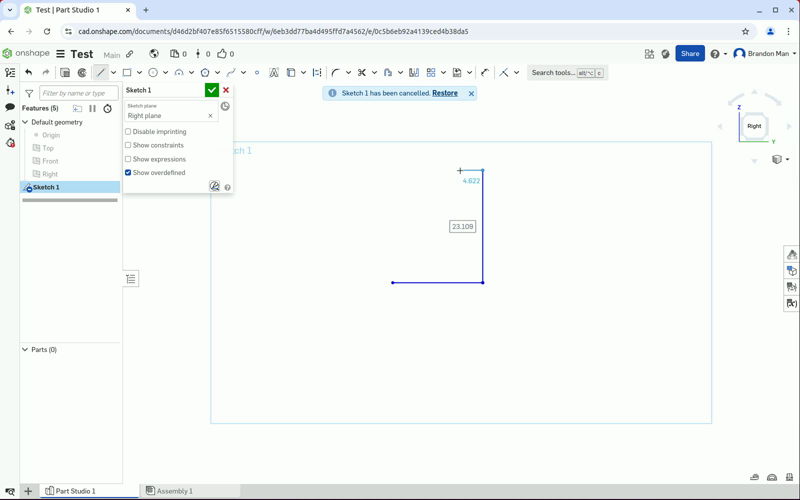
key_down(shift)
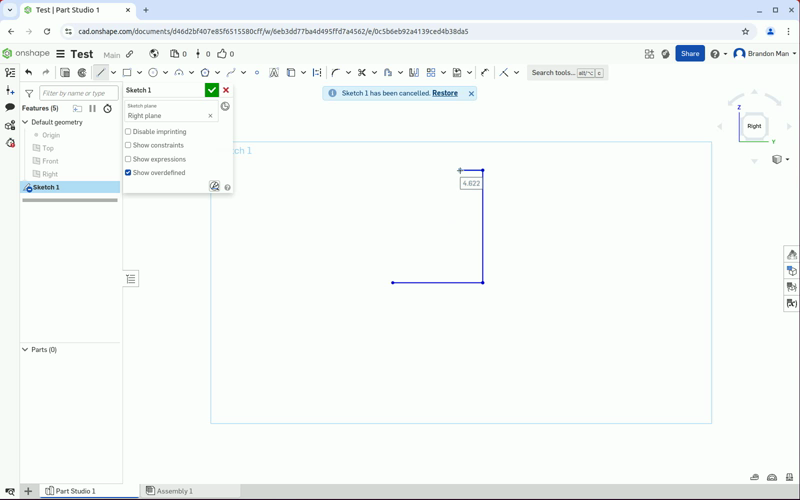
mouse_move(490, 170)
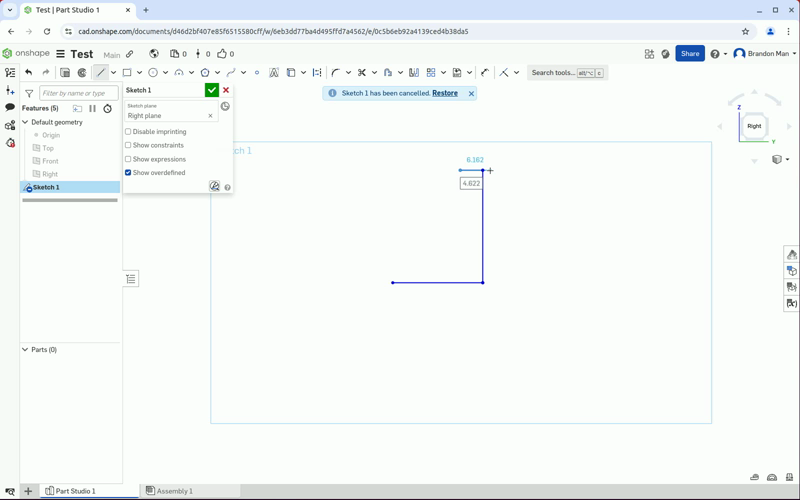
mouse_move(460, 192)
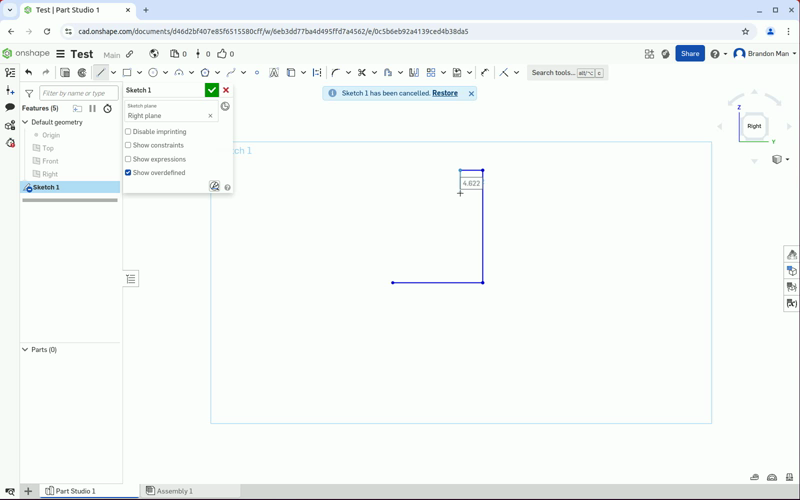
click(460, 192)
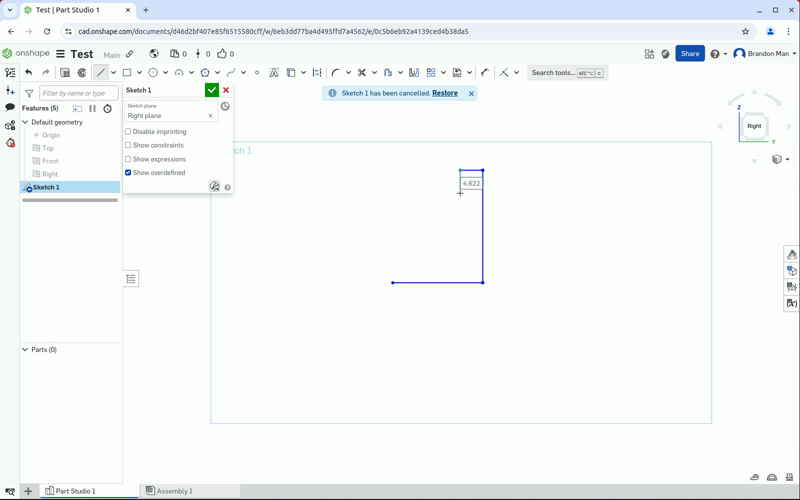
key_up(shift)
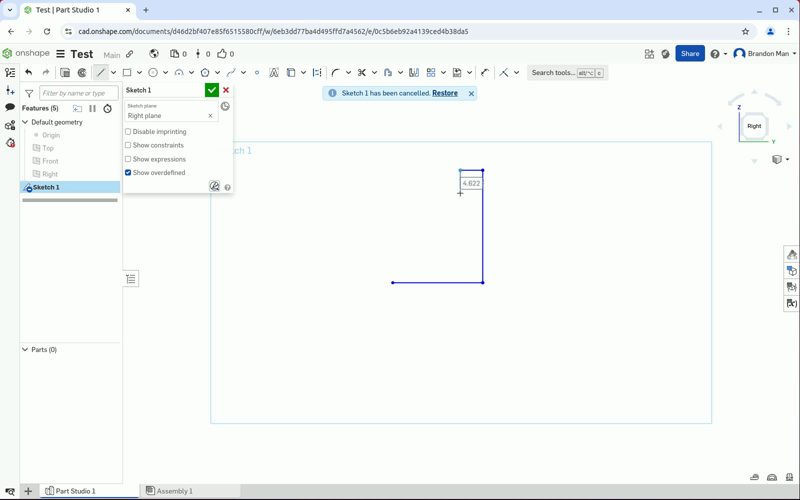
key_down(shift)
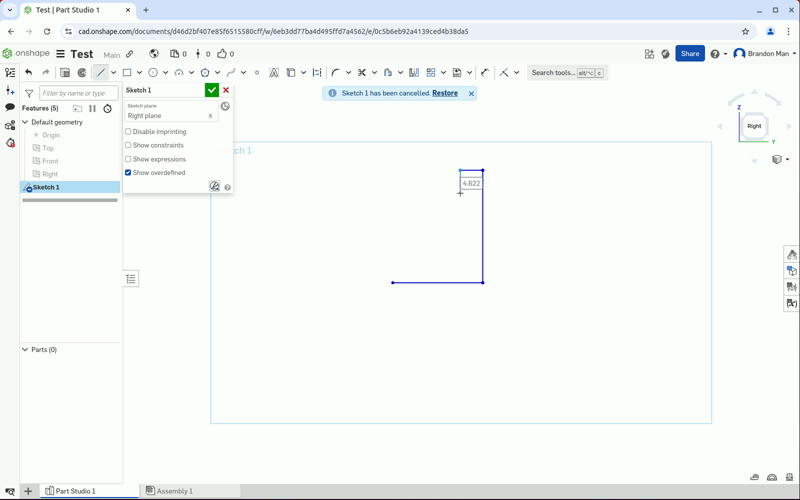
mouse_move(392, 260)
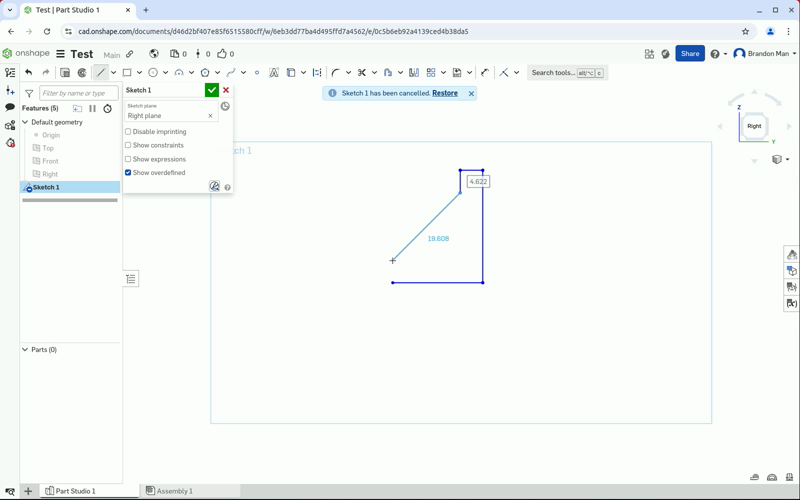
click(392, 260)
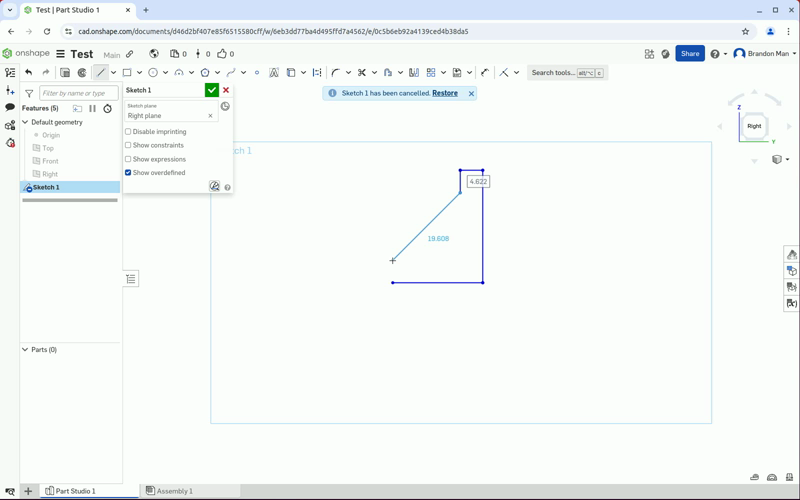
key_up(shift)
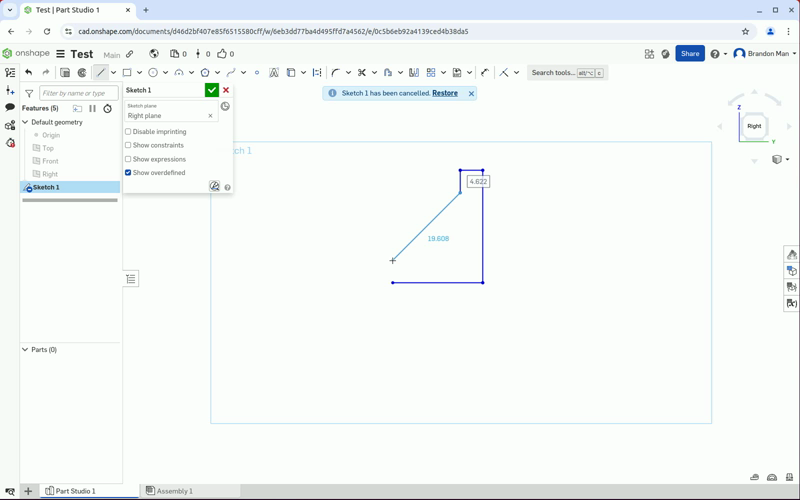
mouse_move(422, 260)
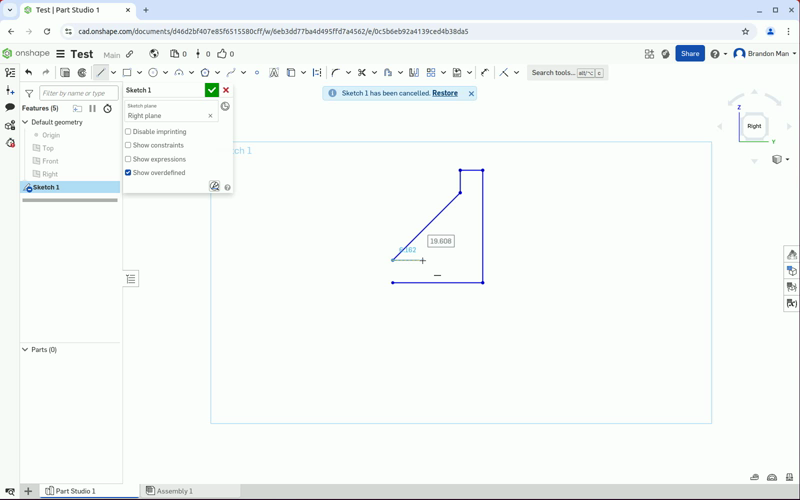
key_down(shift)
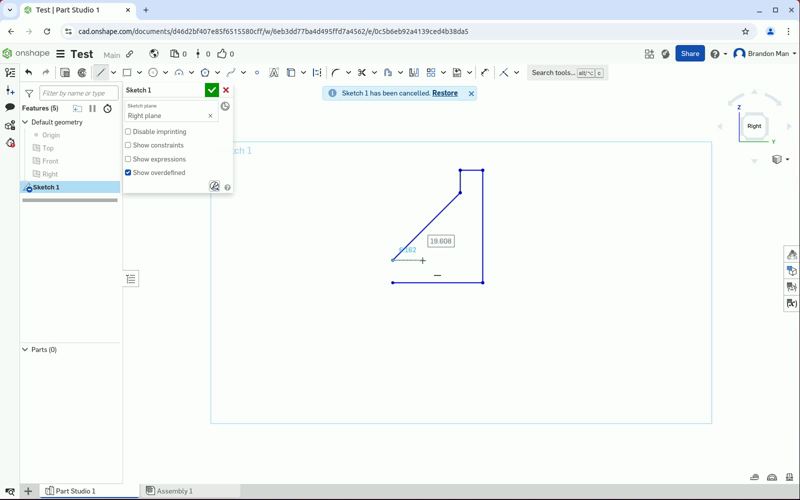
mouse_move(392, 282)
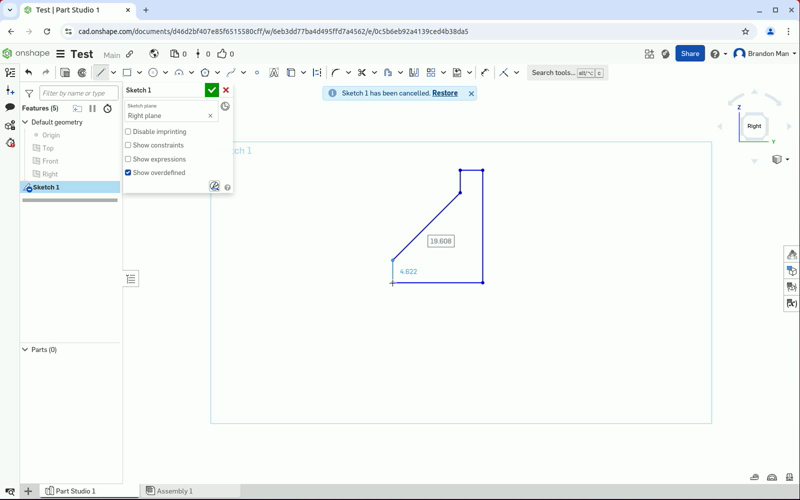
key_up(shift)
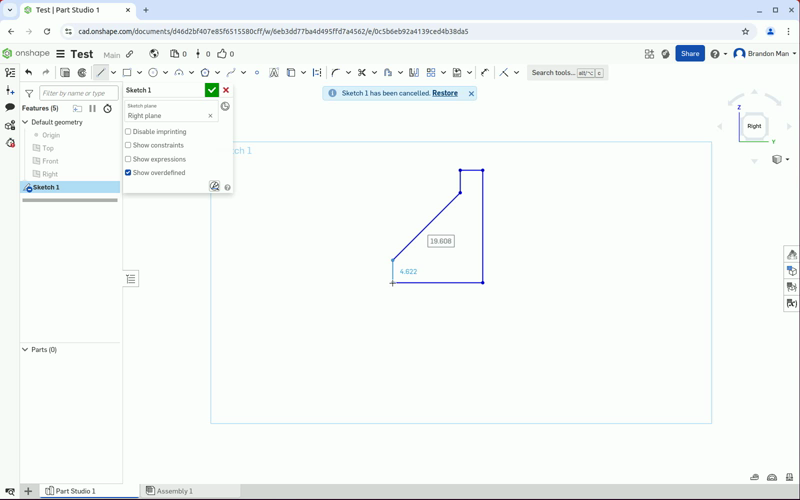
click(392, 282)
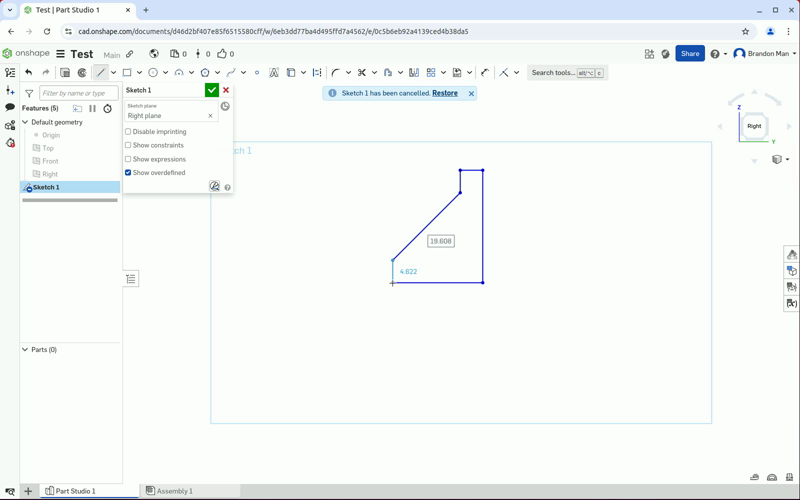
key(esc)
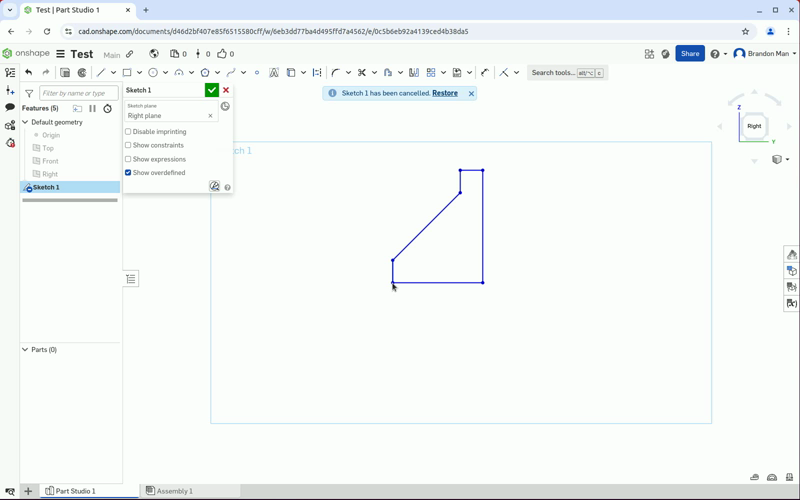
mouse_move(415, 245)
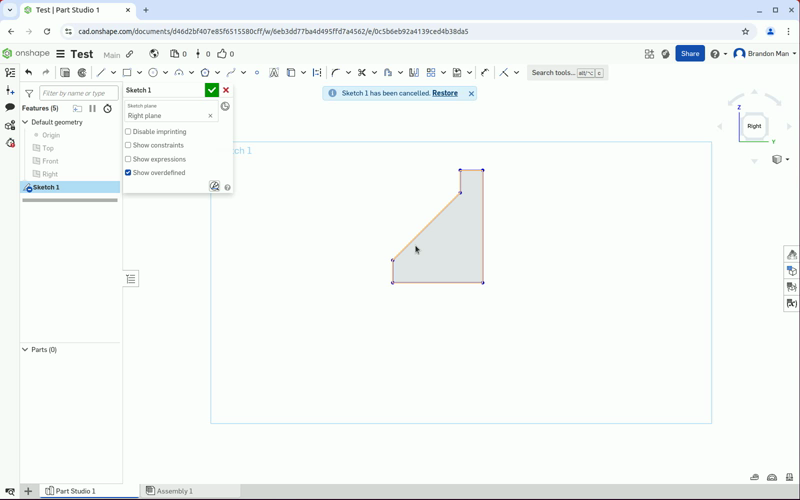
click(415, 245)
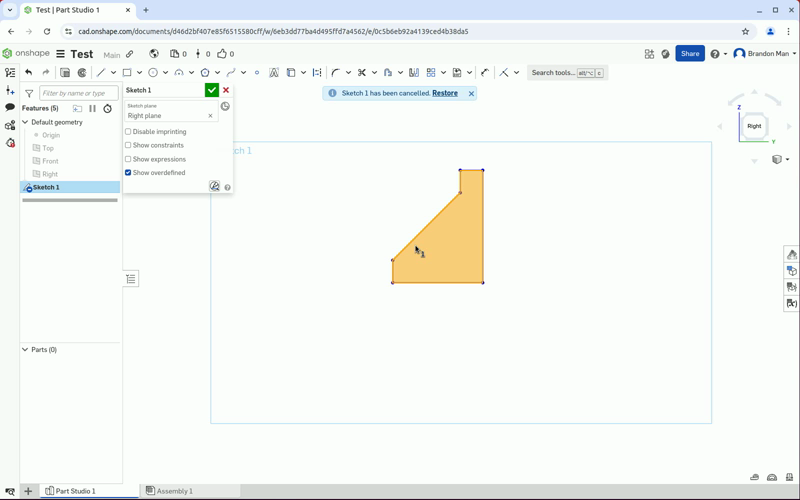
mouse_move(73, 352)
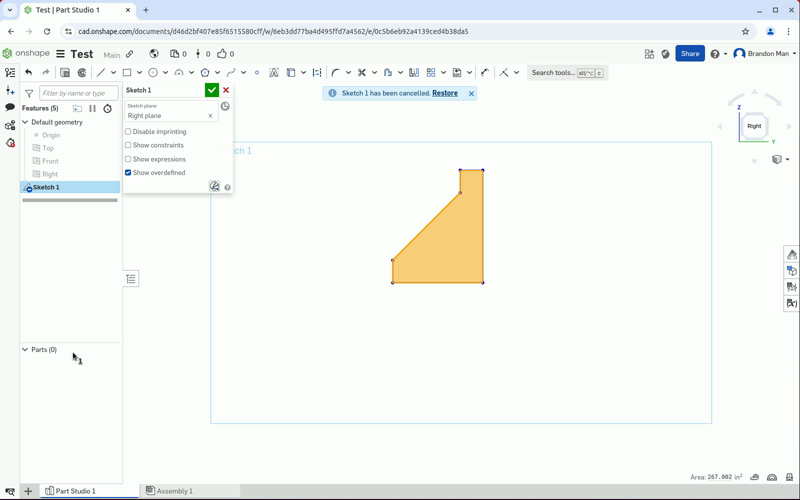
key(shift+y)
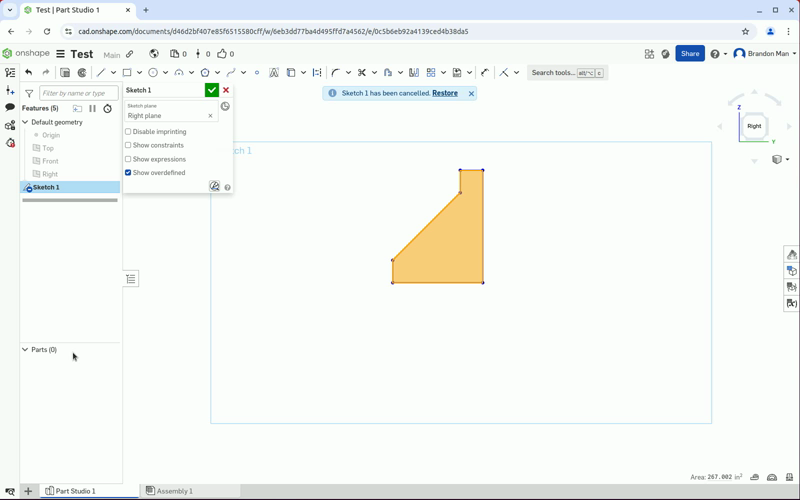
key(shift+e)
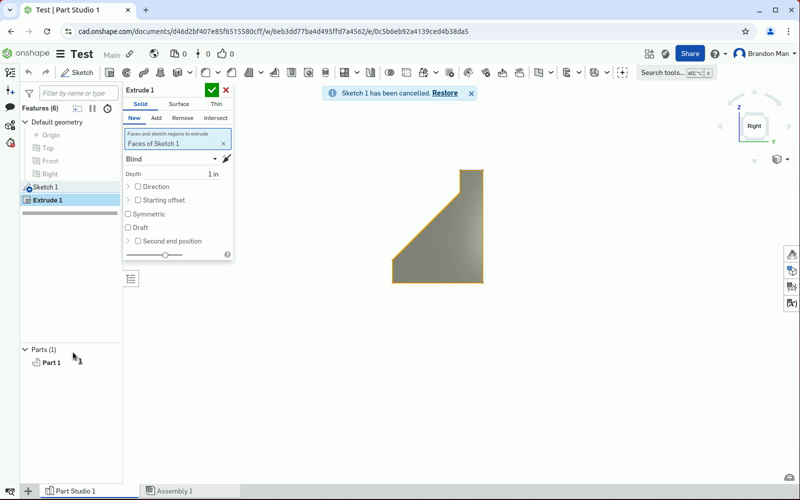
mouse_move(143, 106)
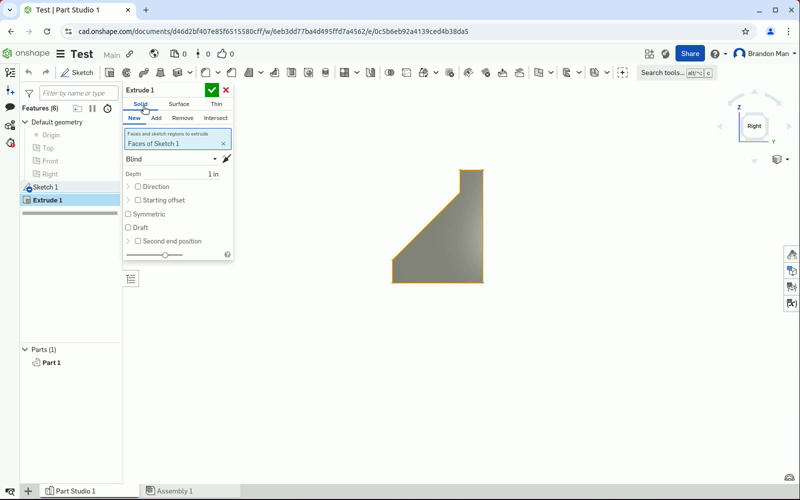
click(143, 106)
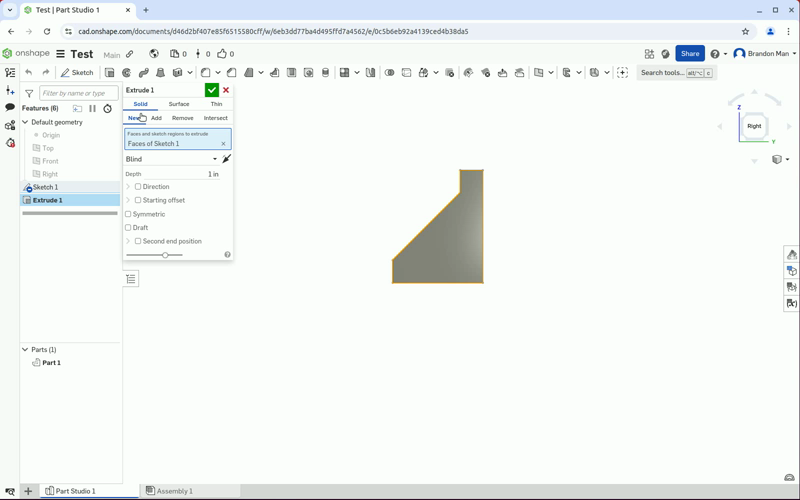
mouse_move(137, 120)
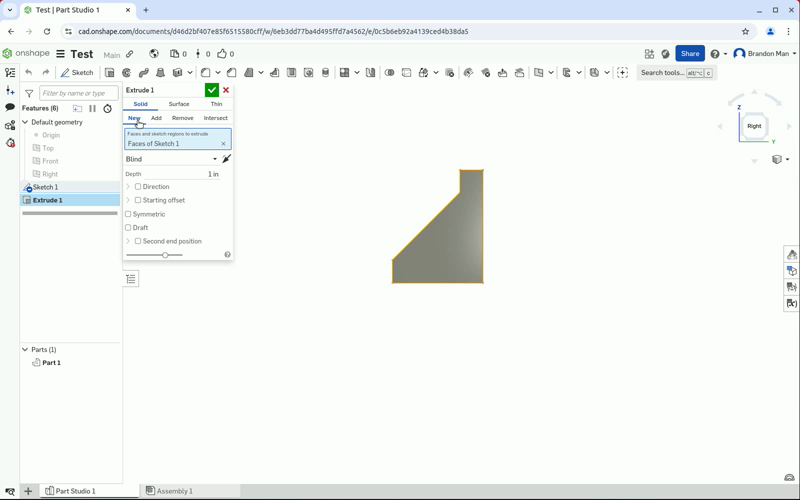
click(137, 120)
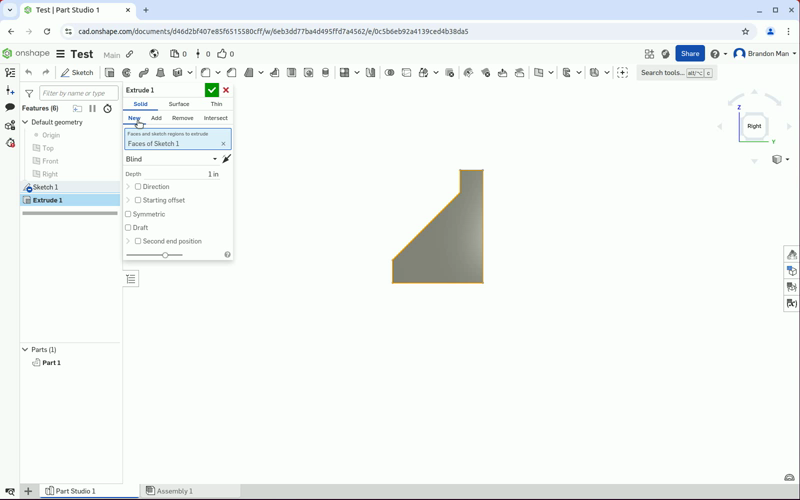
key(tab, 4)
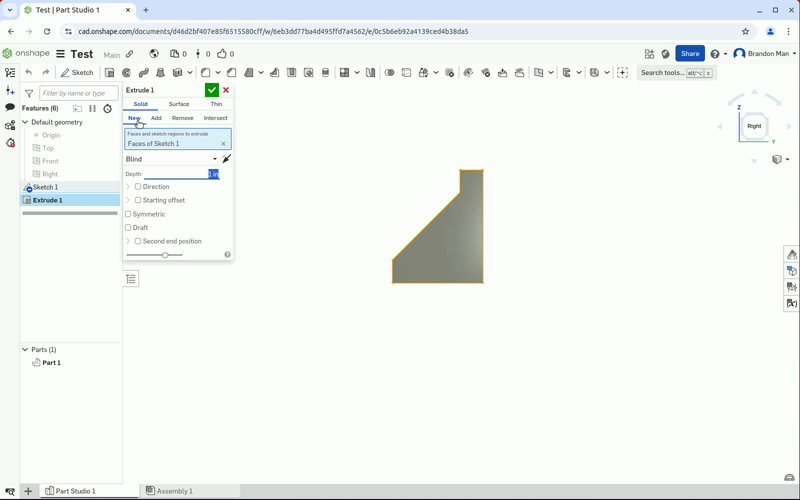
text(0.963)
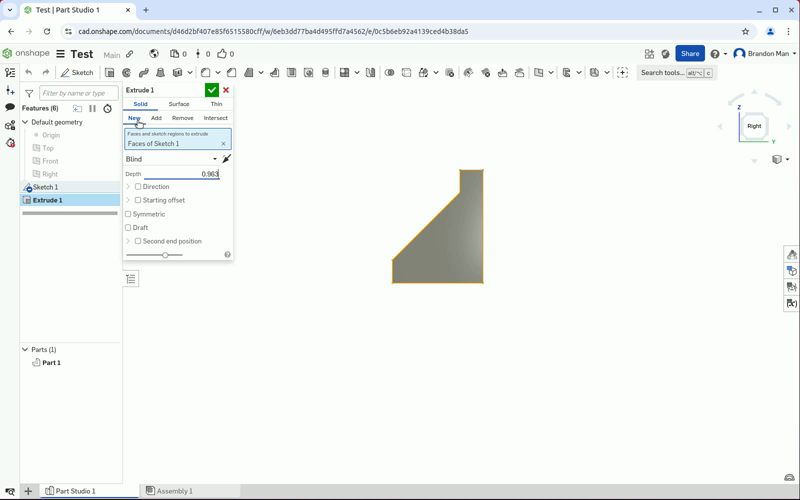
key(enter)
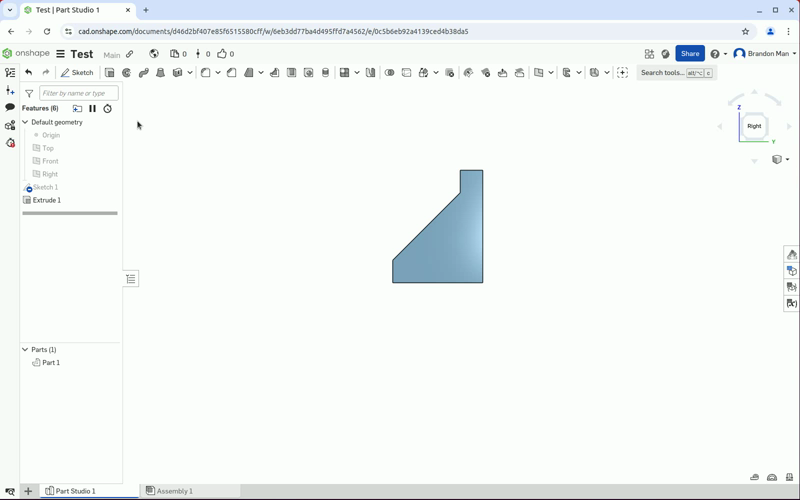
key(shift+h)
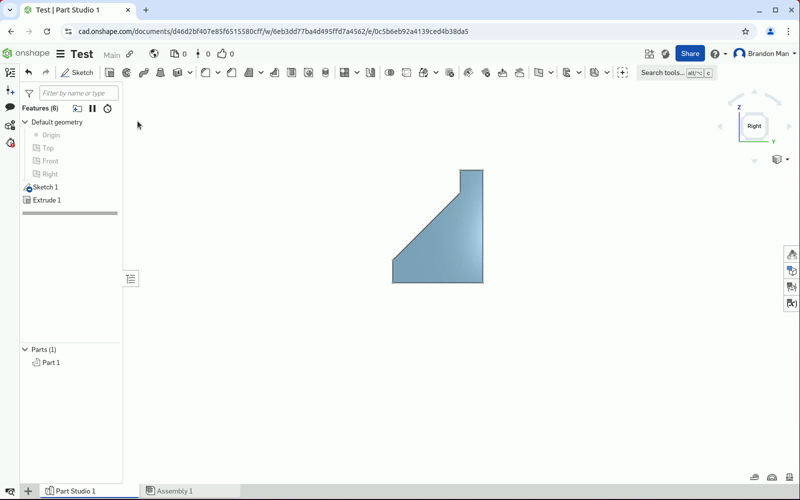
key(shift+h)
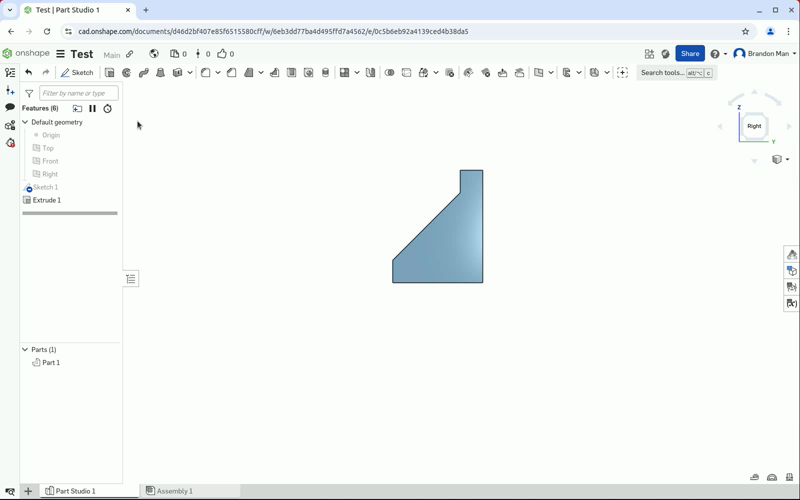
mouse_move(73, 189)
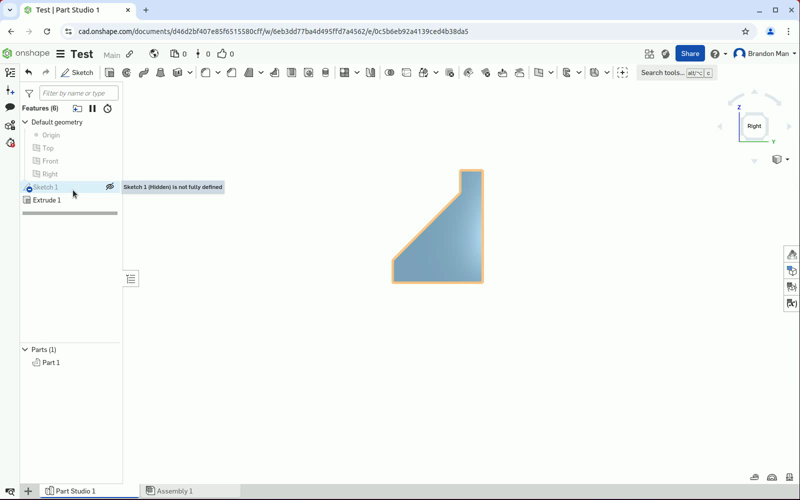
click(73, 189)
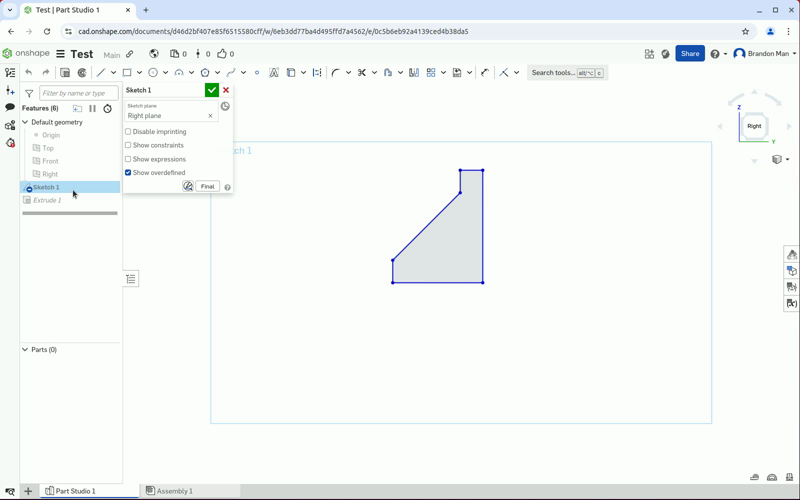
mouse_move(229, 92)
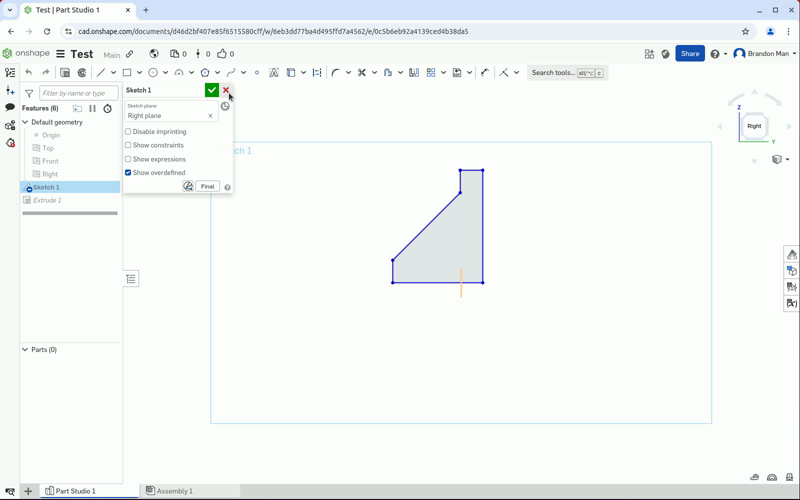
click(229, 92)
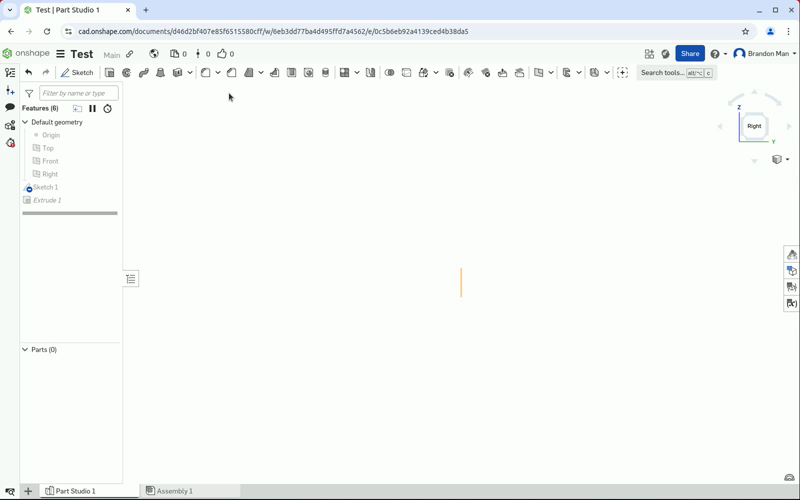
mouse_move(73, 352)
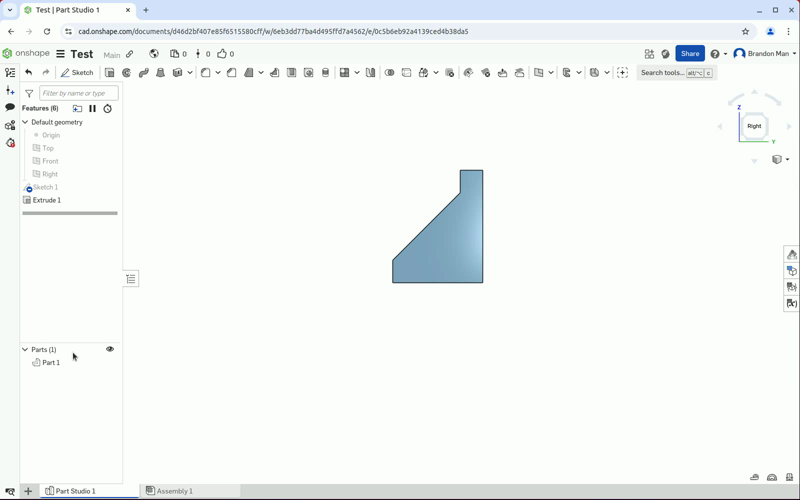
key(y)
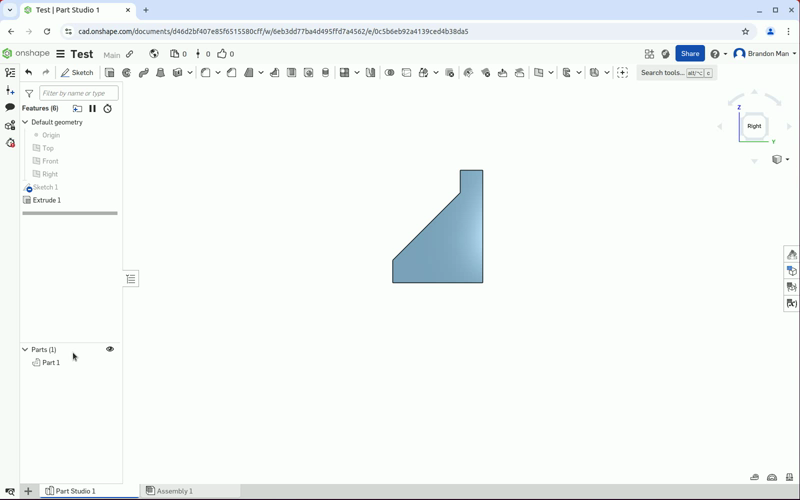
key(shift+p)
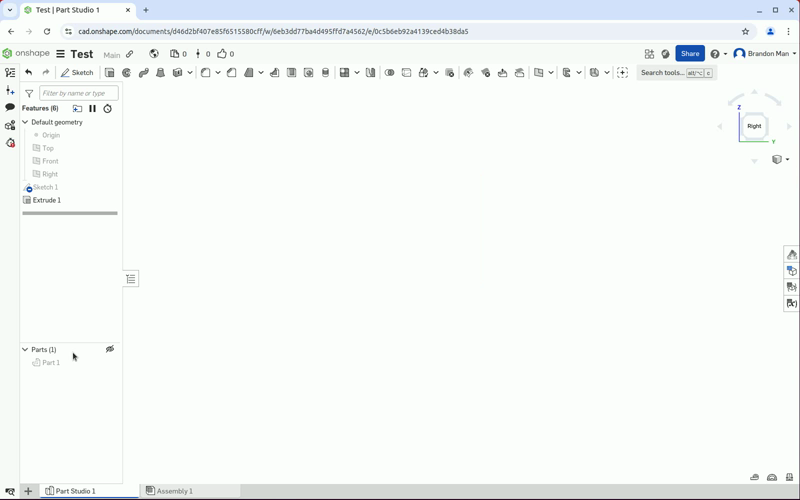
key(space)
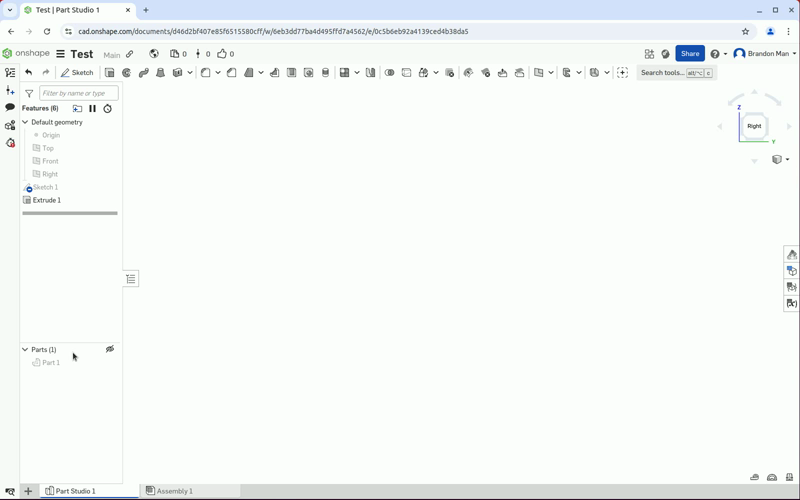
key_down(shift)
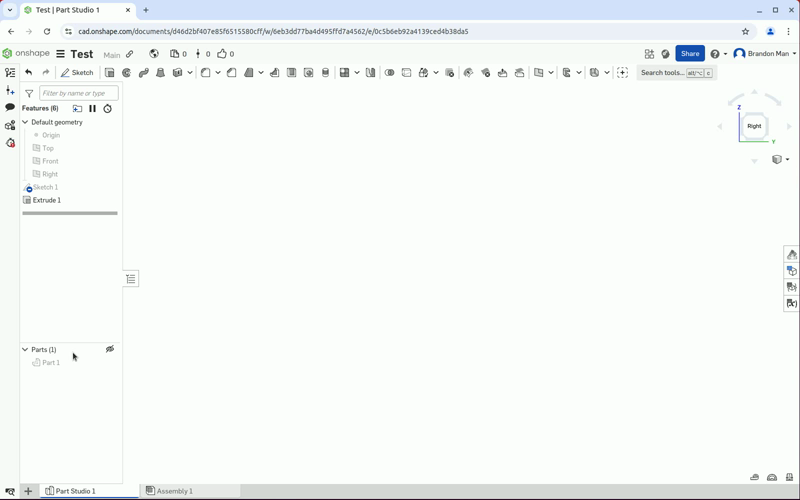
key(right)
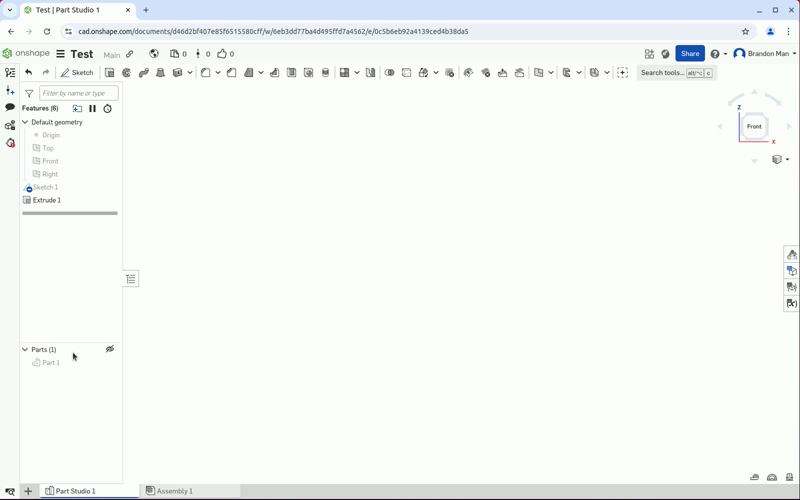
key_up(shift)
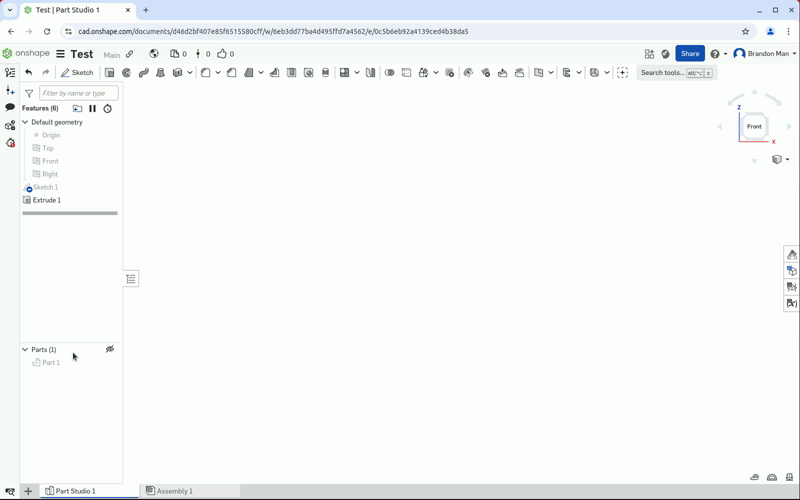
key(space)
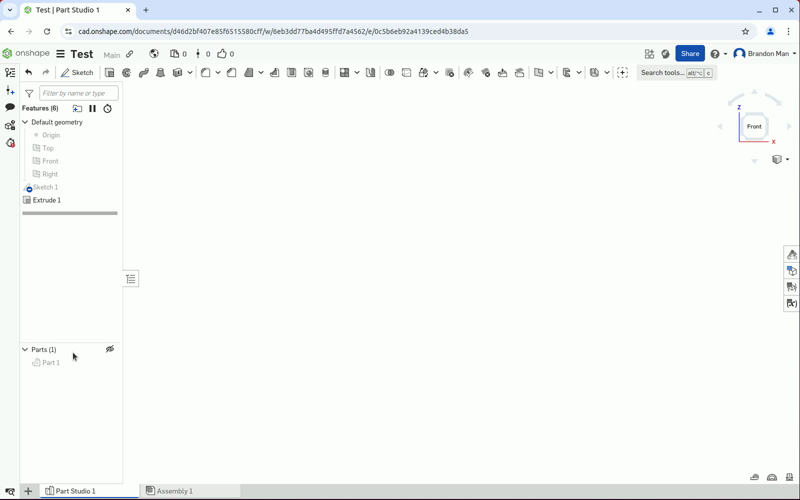
key_down(shift)
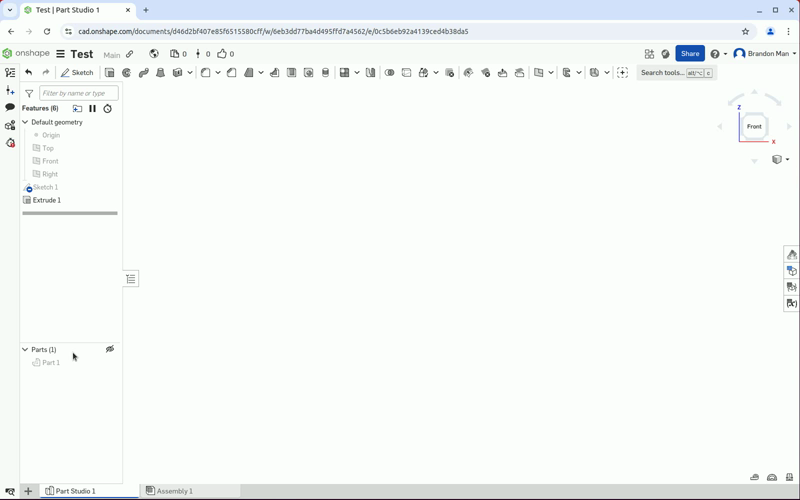
key(down)
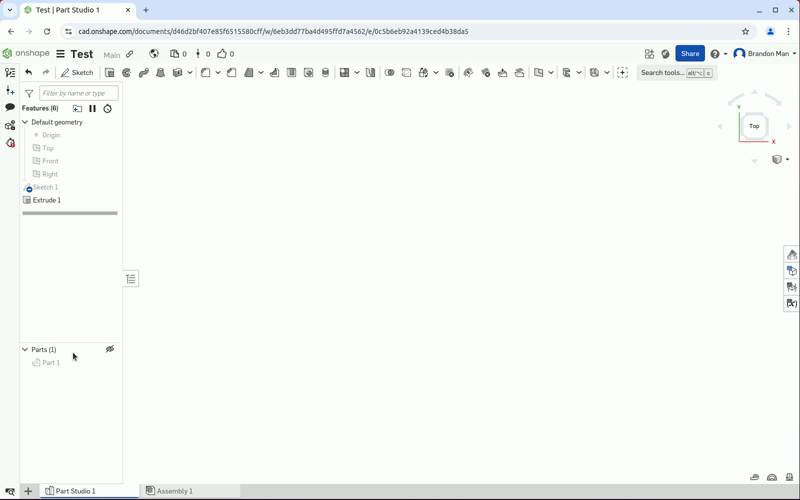
key_up(shift)
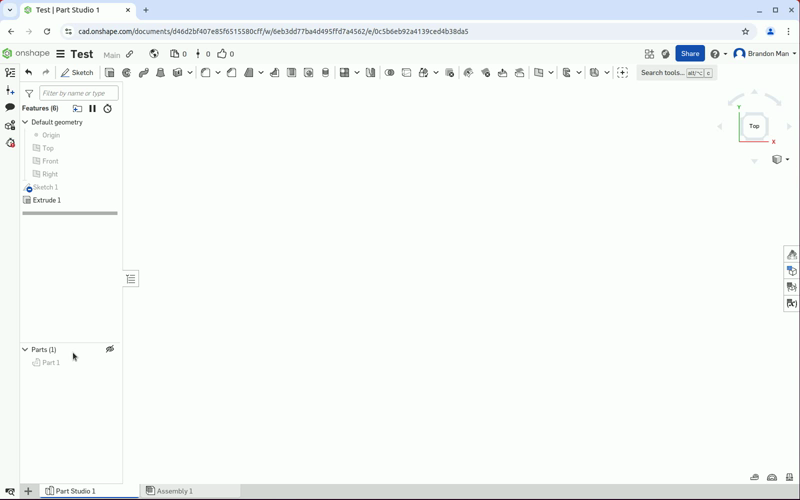
mouse_move(73, 352)
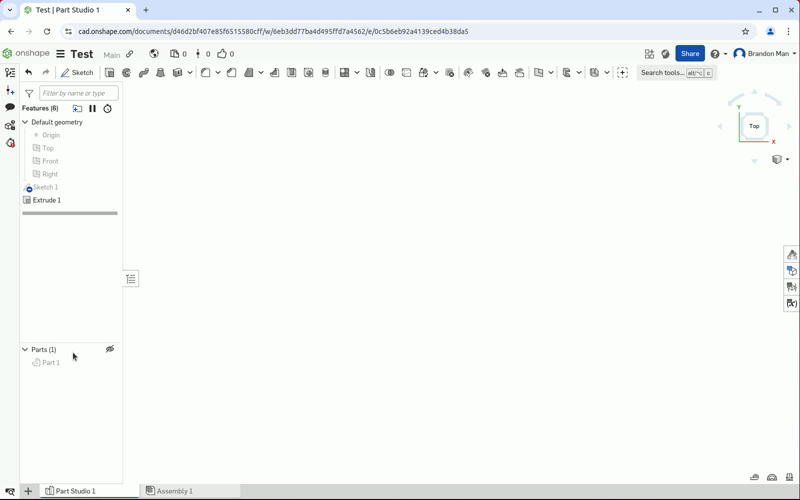
key(shift+y)
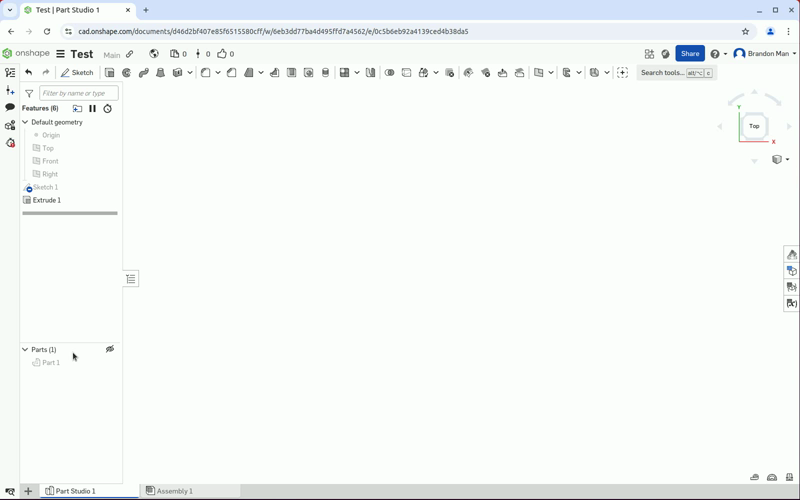
key(shift+s)
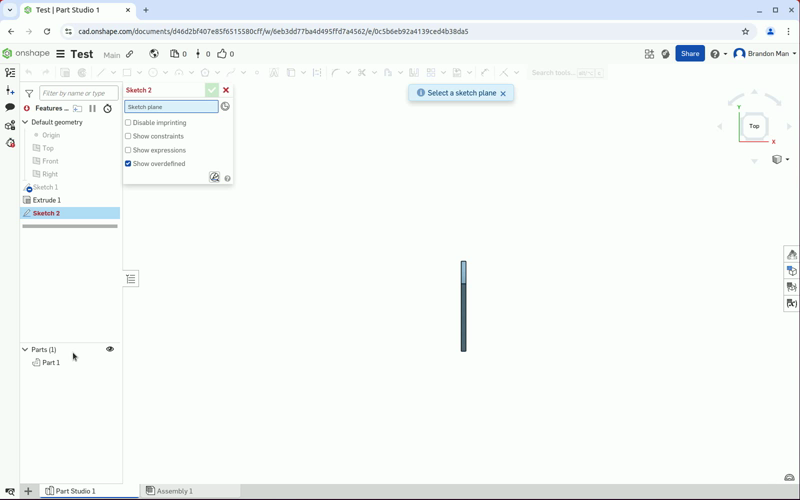
mouse_move(73, 150)
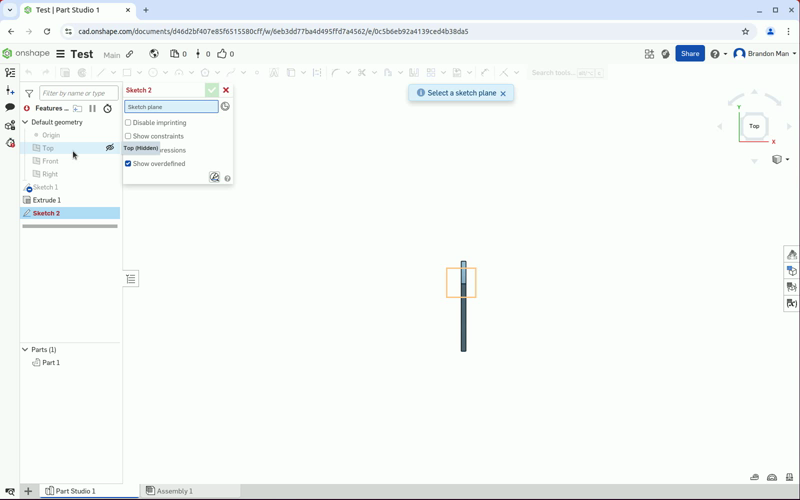
click(73, 150)
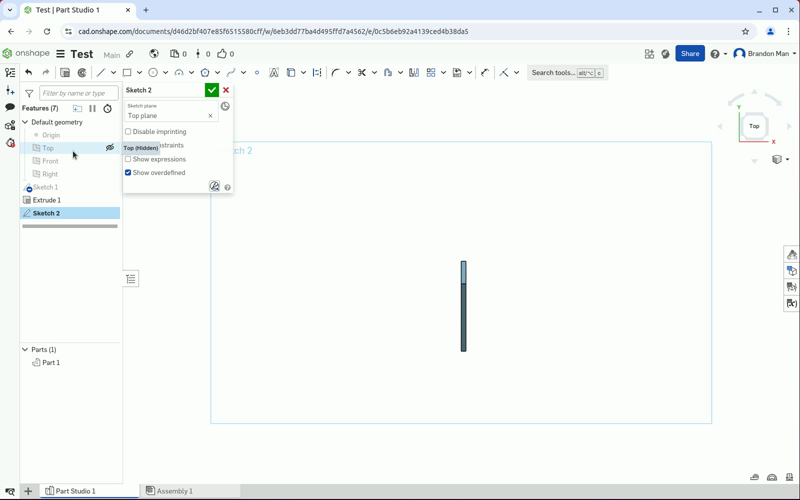
mouse_move(73, 352)
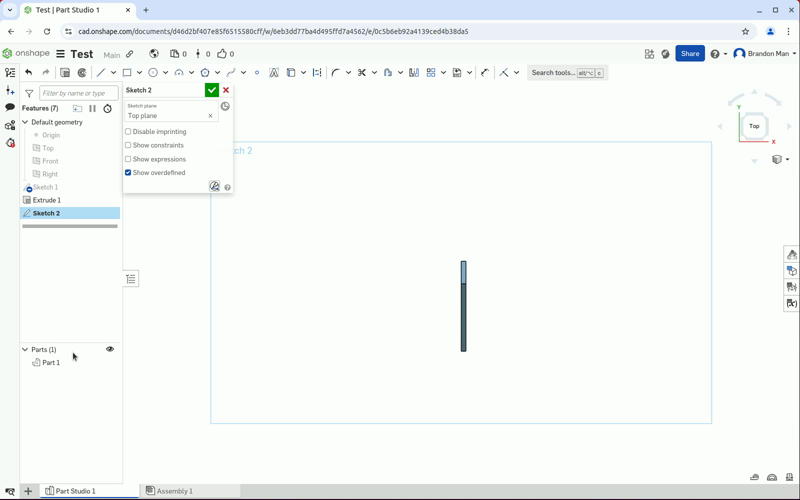
key(y)
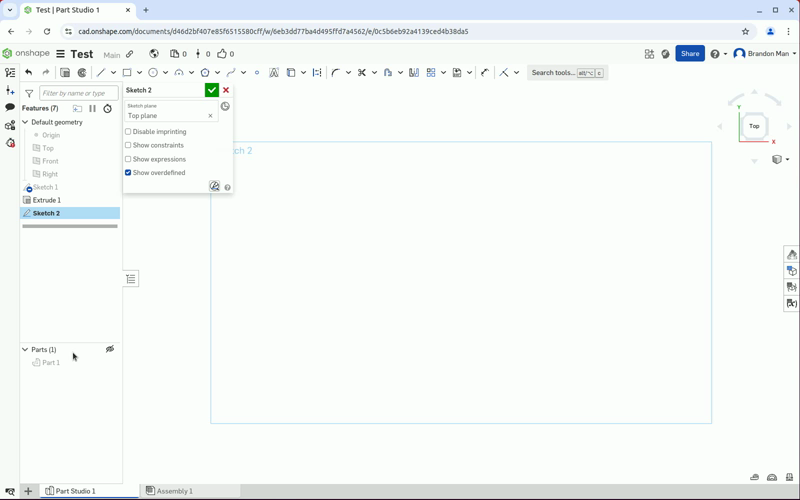
key(l)
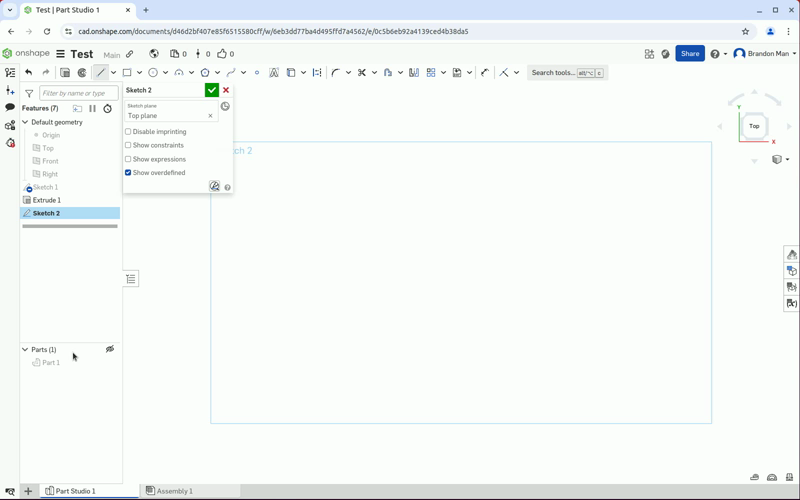
key_down(shift)
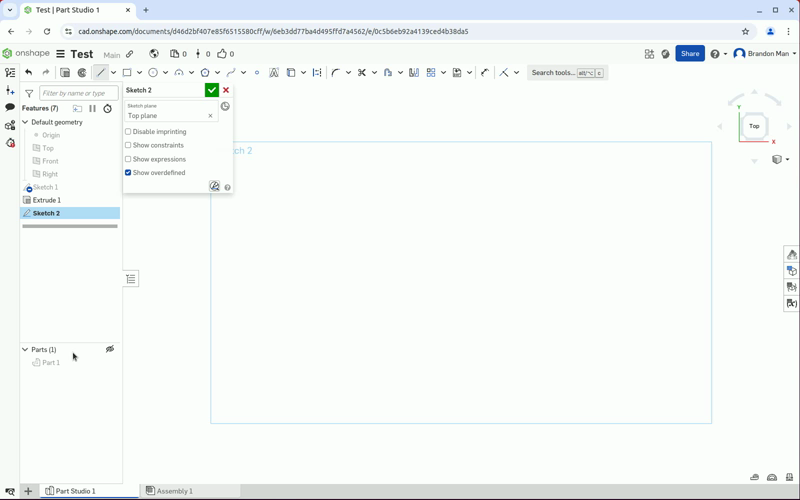
mouse_move(460, 351)
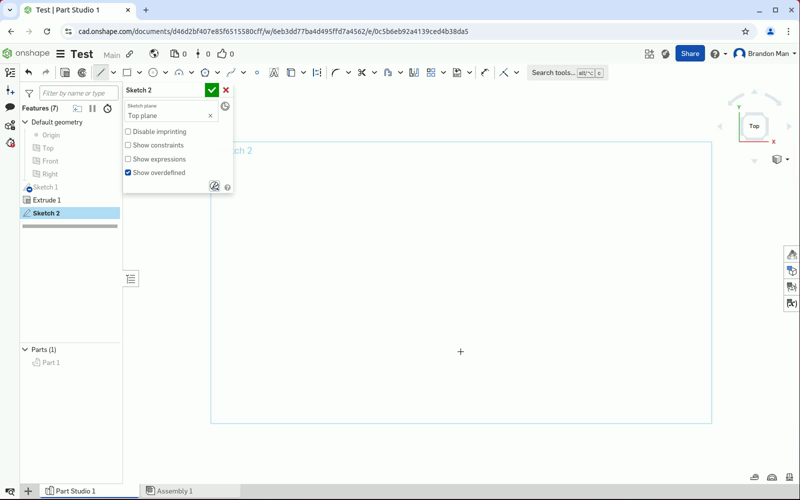
click(460, 351)
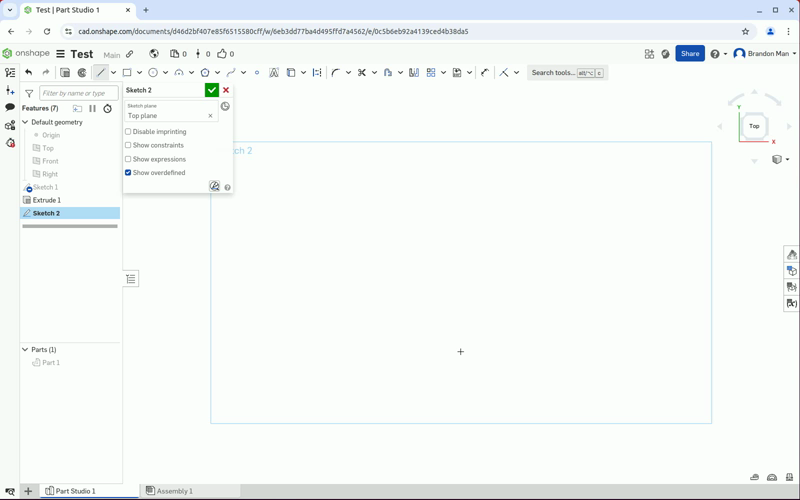
key_up(shift)
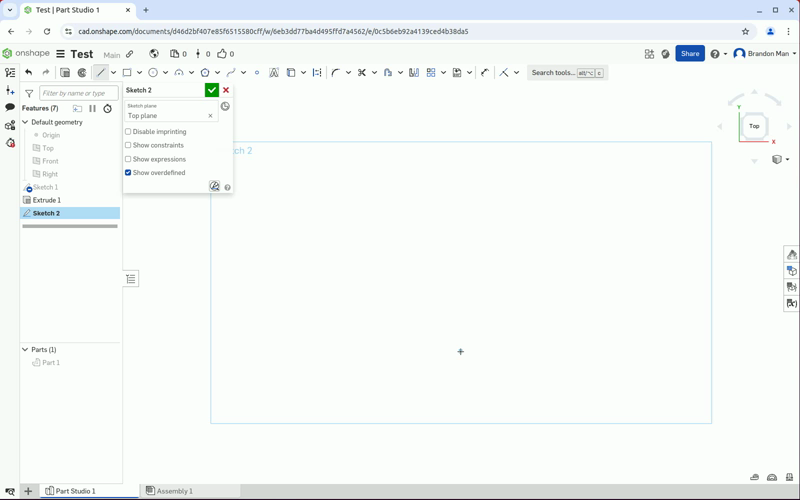
key_down(shift)
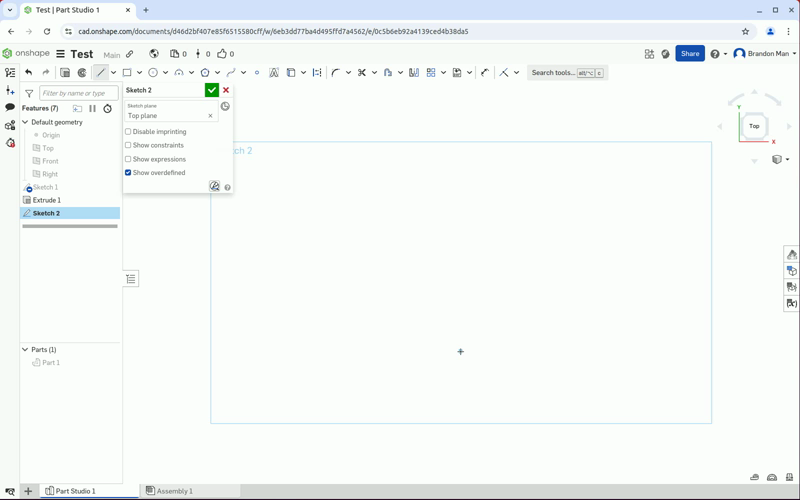
mouse_move(490, 351)
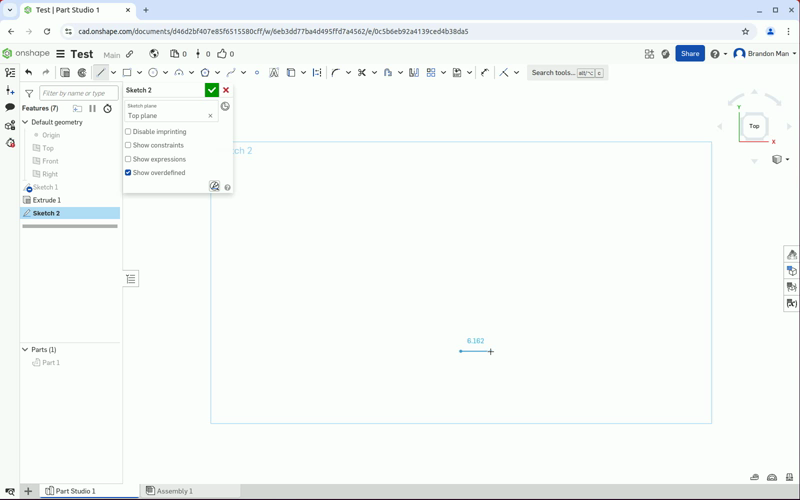
mouse_move(483, 351)
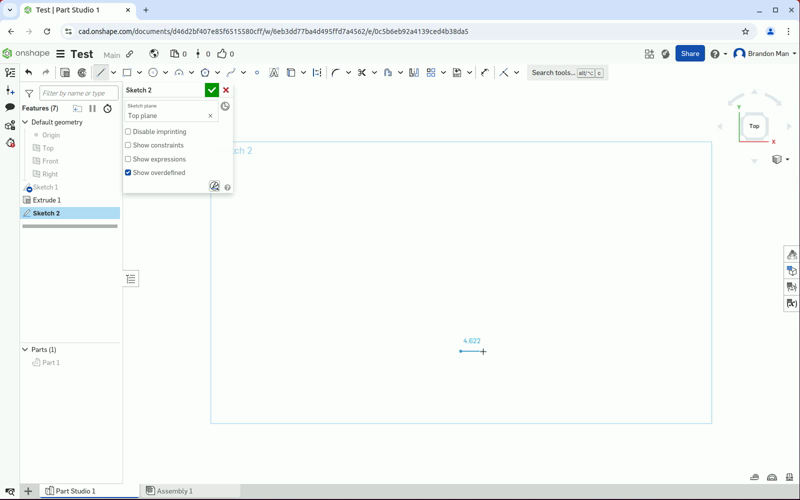
click(483, 351)
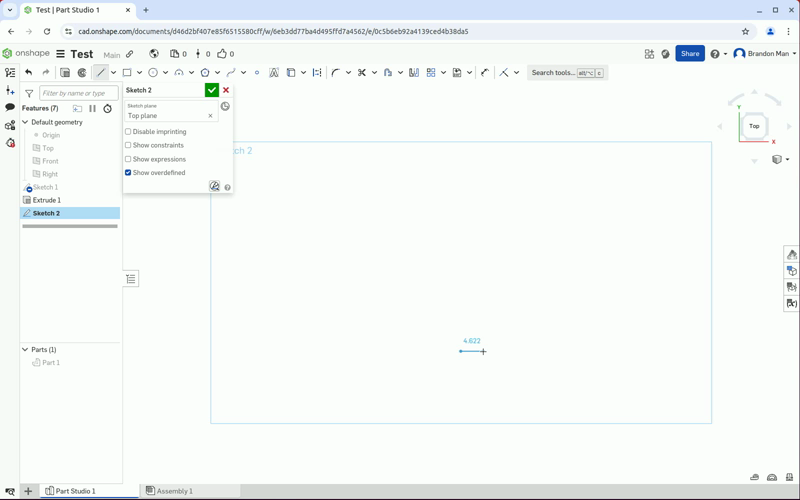
key_up(shift)
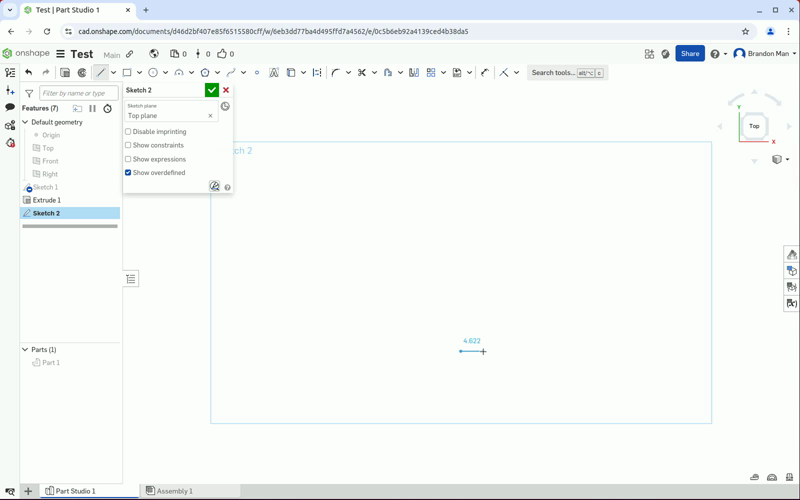
key_down(shift)
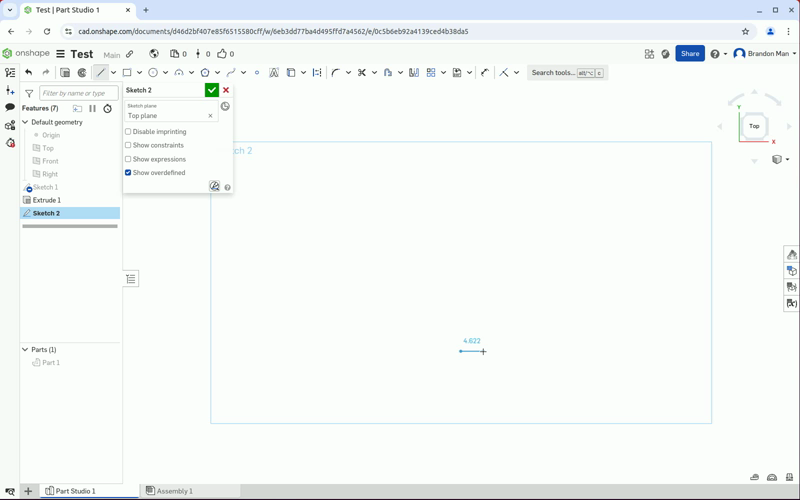
mouse_move(550, 283)
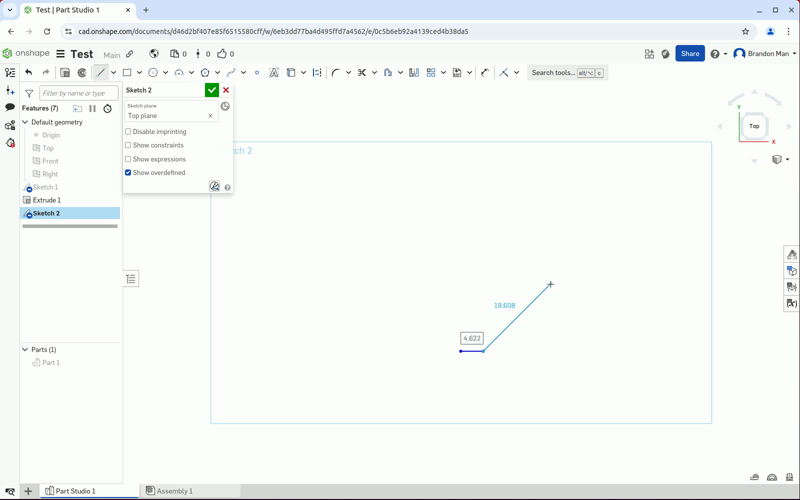
click(550, 283)
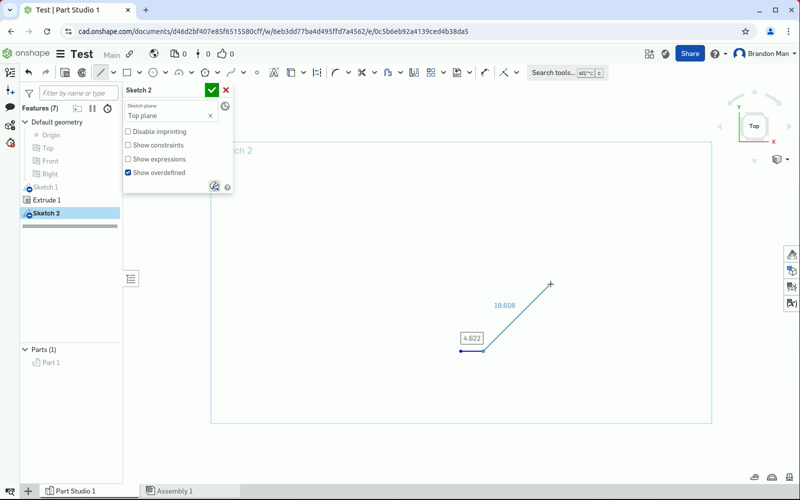
key_up(shift)
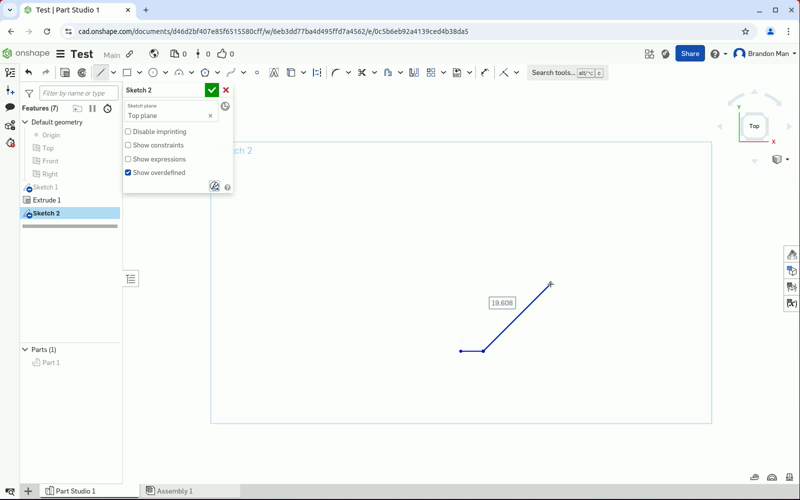
key_down(shift)
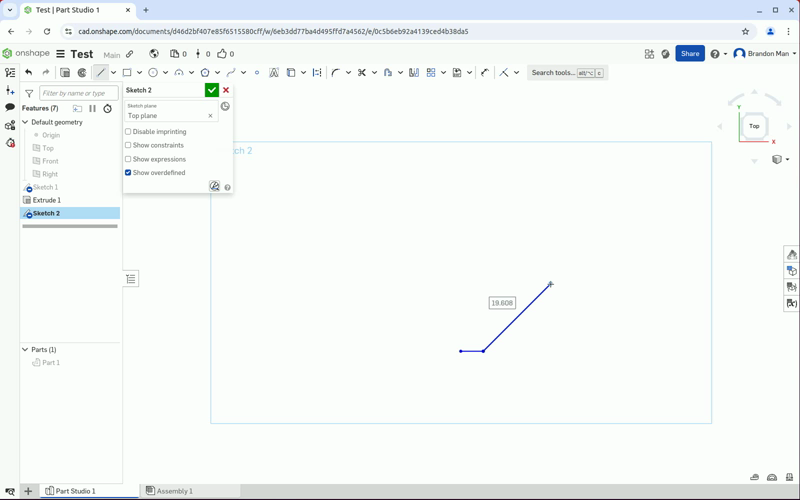
mouse_move(580, 283)
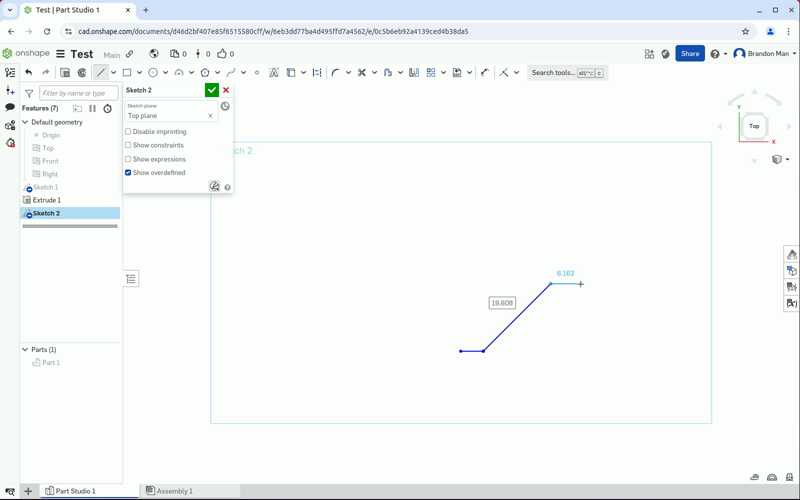
mouse_move(573, 283)
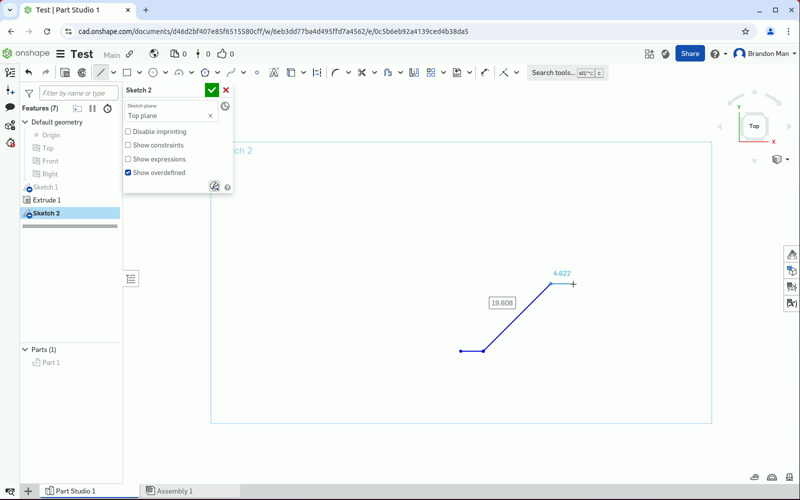
click(573, 283)
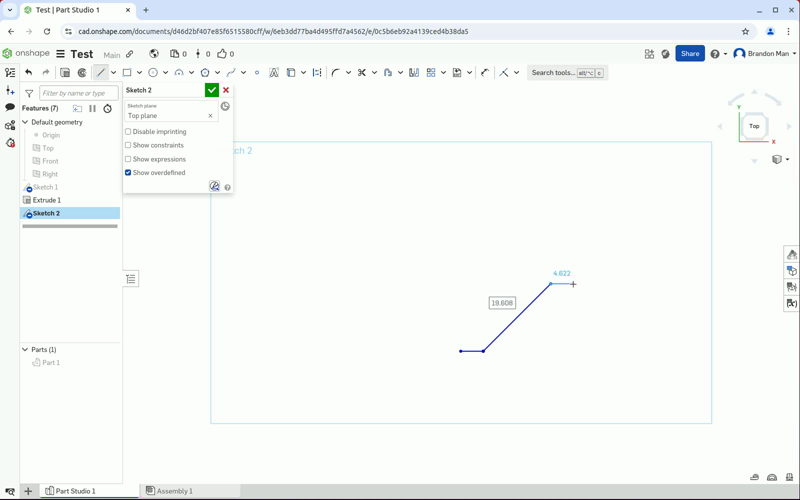
key_up(shift)
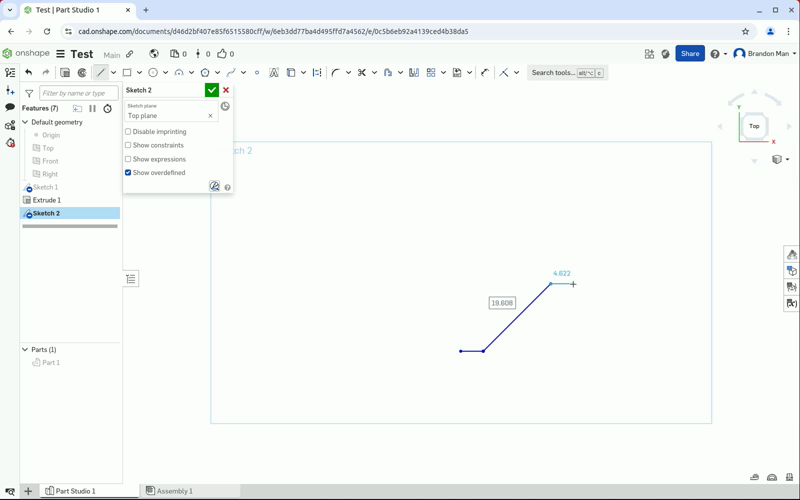
key_down(shift)
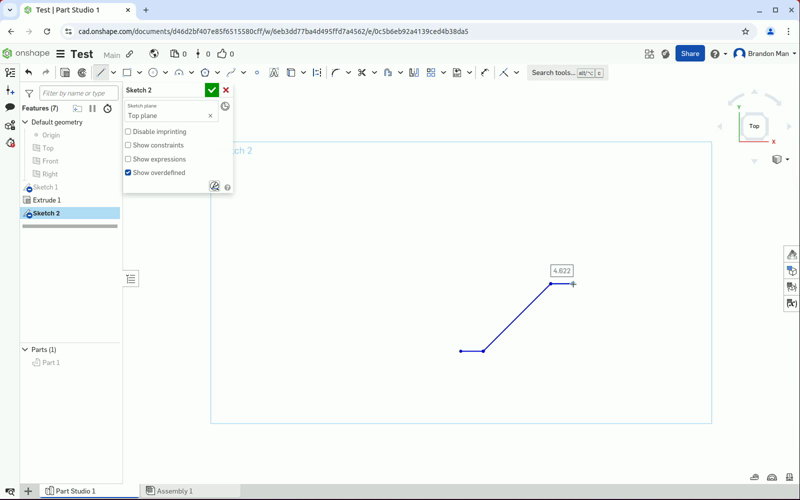
mouse_move(589, 283)
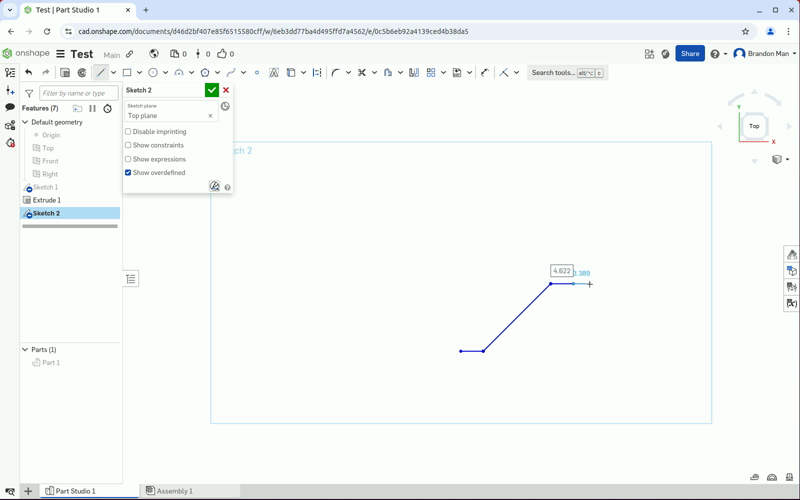
mouse_move(573, 261)
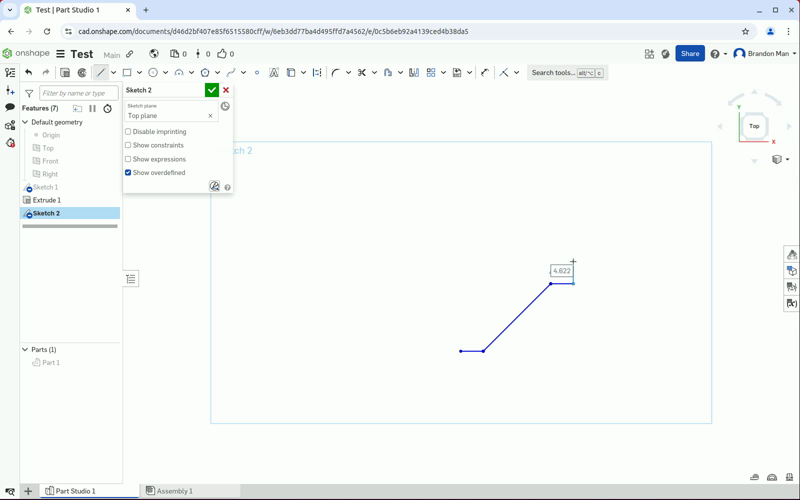
click(573, 261)
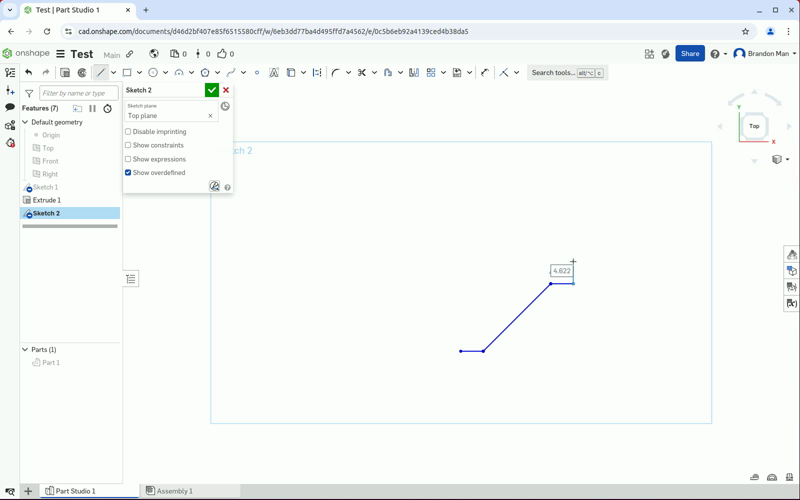
key_up(shift)
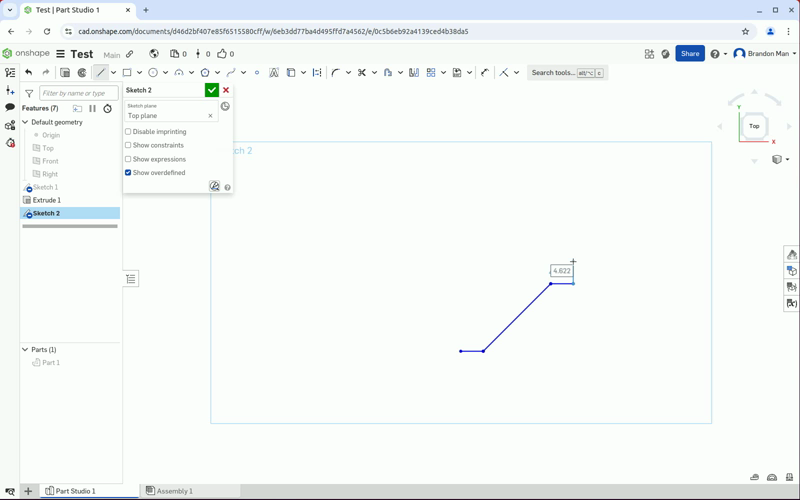
key_down(shift)
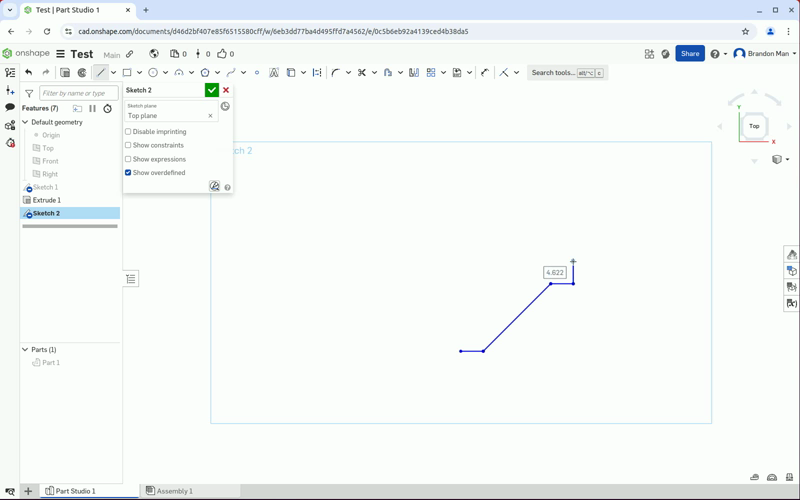
mouse_move(460, 261)
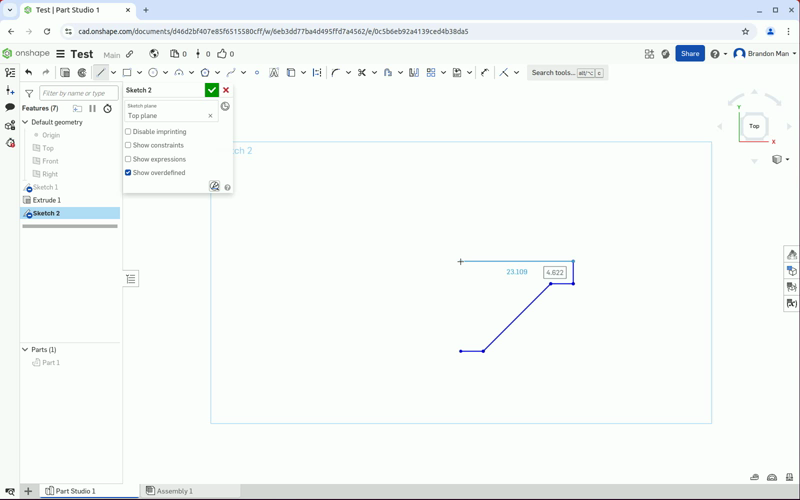
click(460, 261)
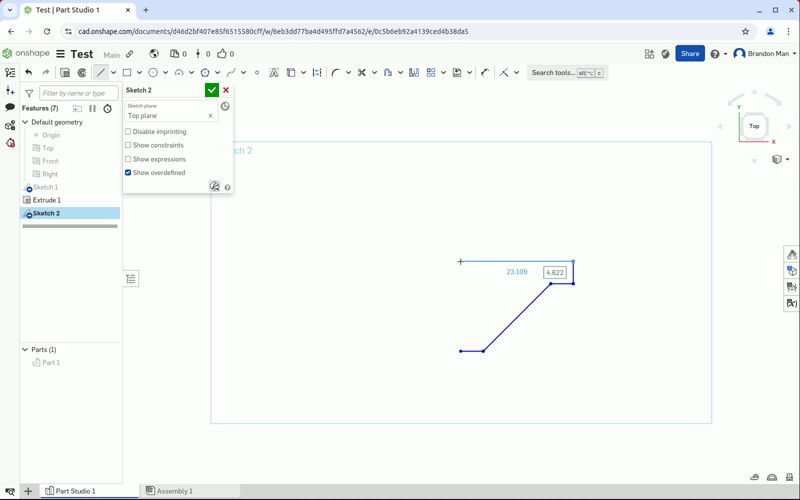
key_up(shift)
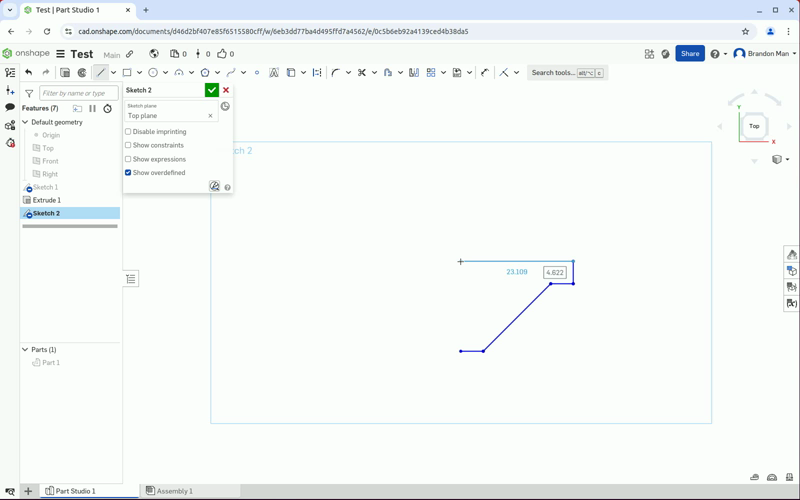
key_down(shift)
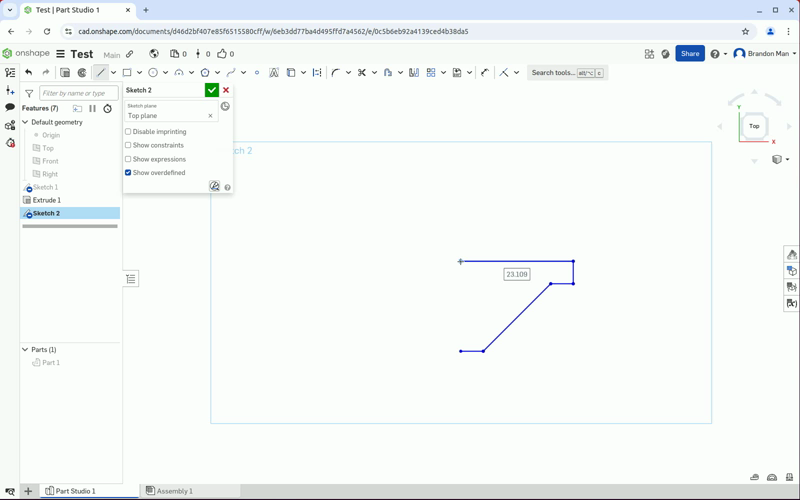
mouse_move(460, 351)
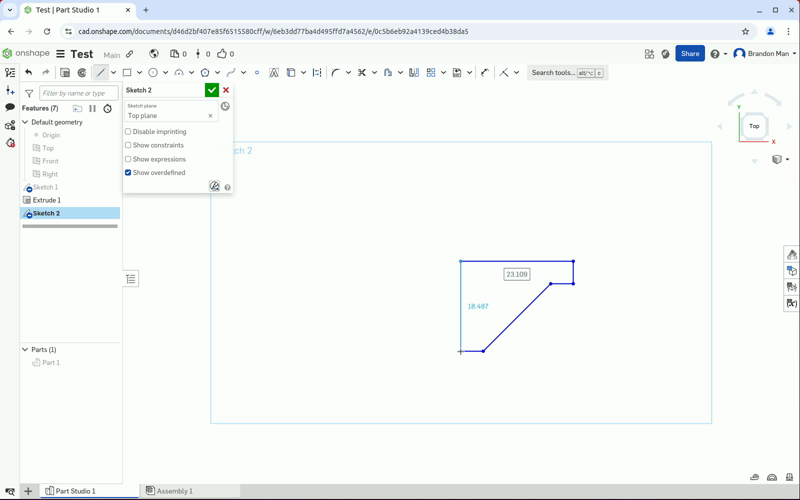
key_up(shift)
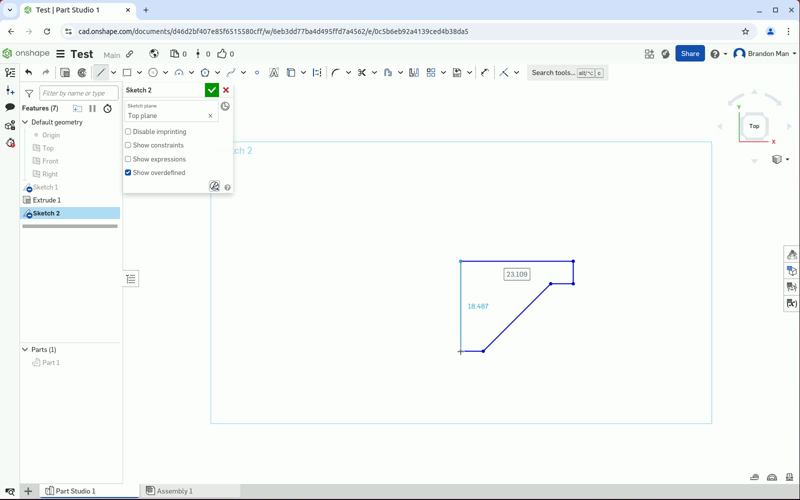
click(460, 351)
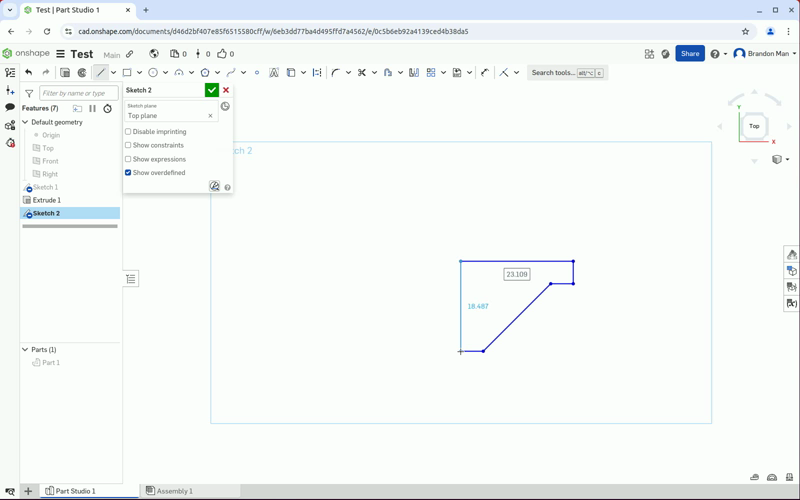
key(esc)
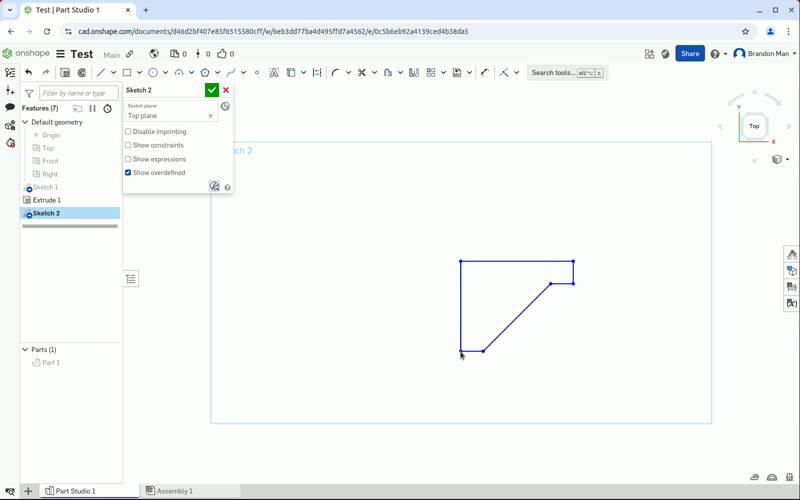
mouse_move(493, 302)
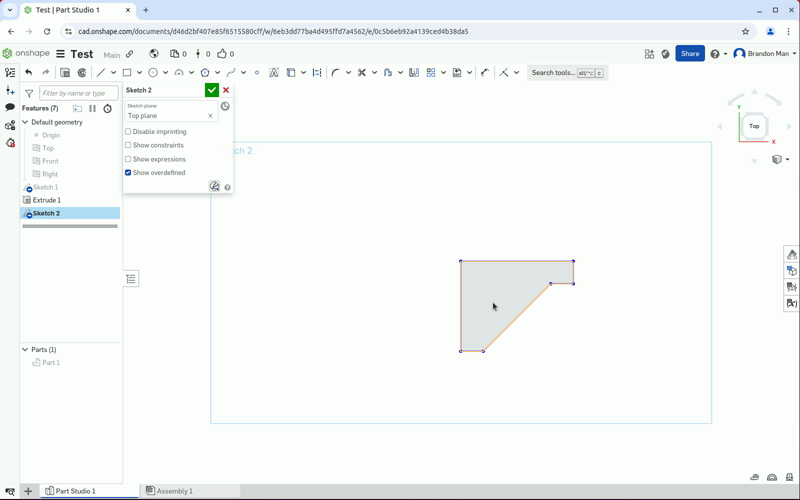
click(493, 302)
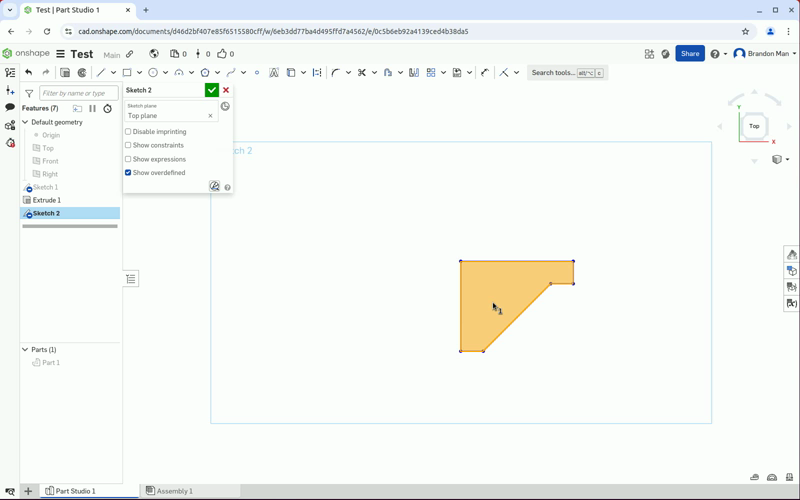
mouse_move(73, 352)
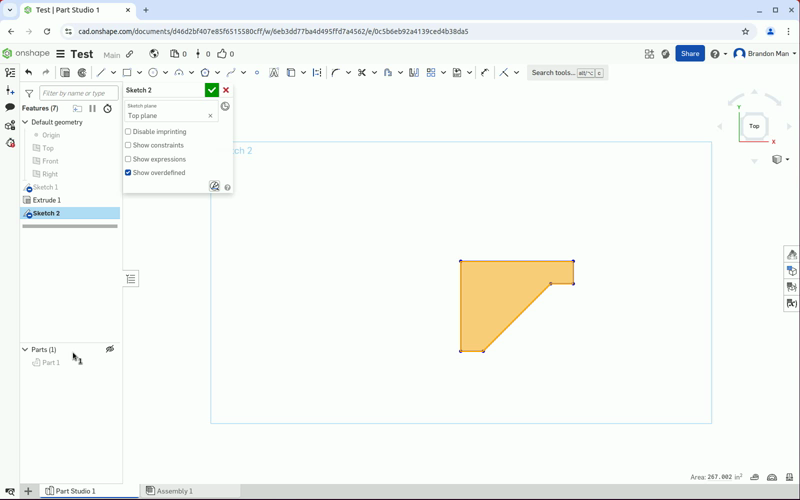
key(shift+y)
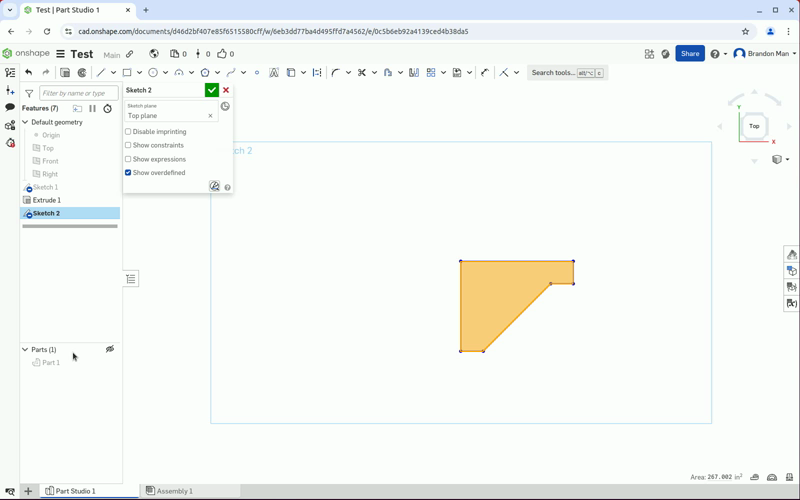
key(shift+e)
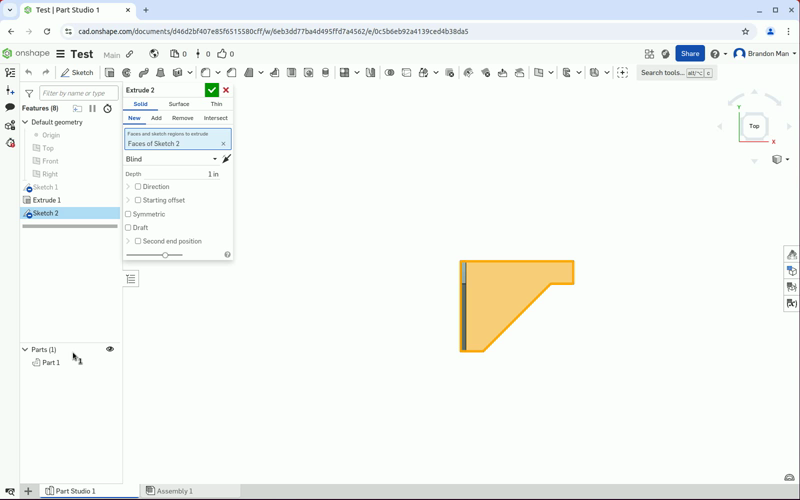
mouse_move(143, 106)
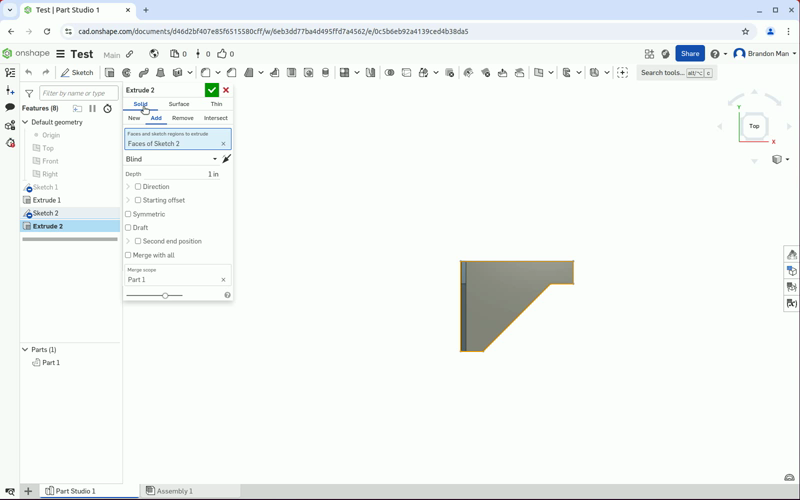
click(143, 106)
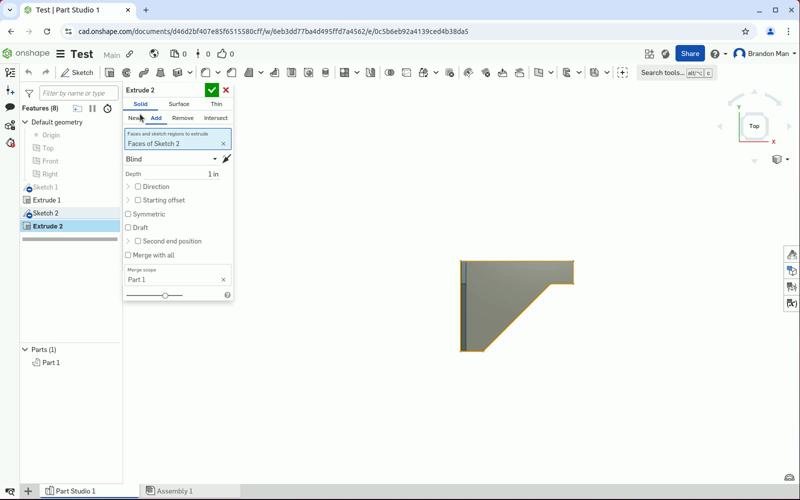
mouse_move(137, 120)
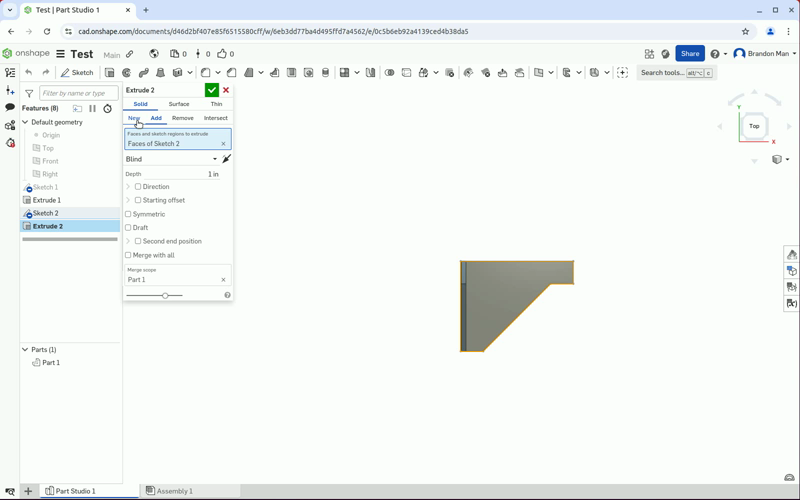
click(137, 120)
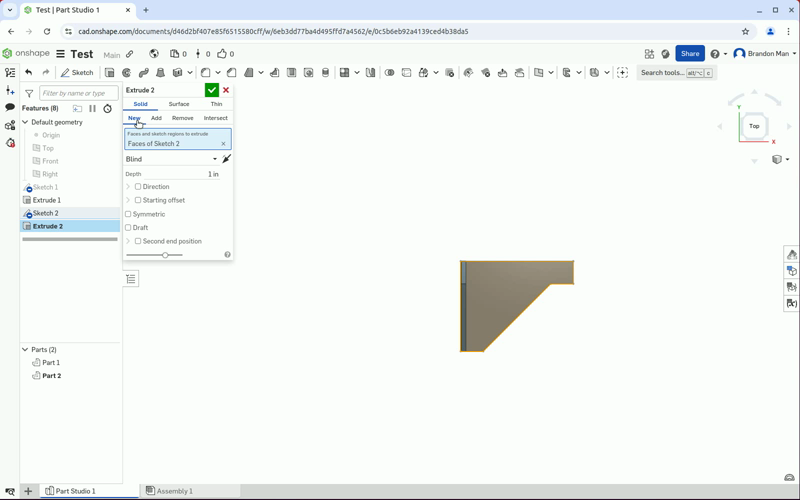
key(tab, 4)
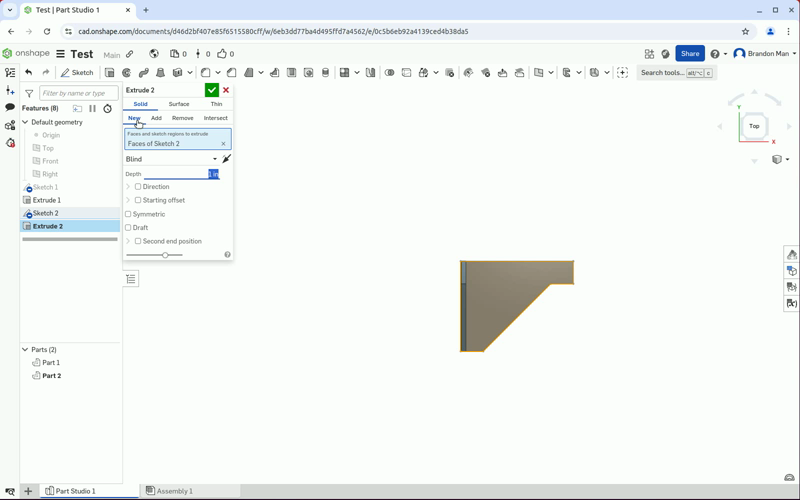
text(0.963)
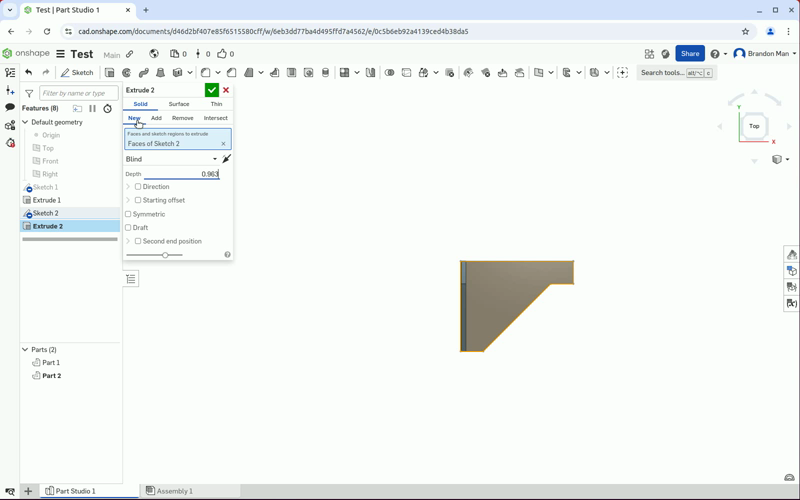
key(enter)
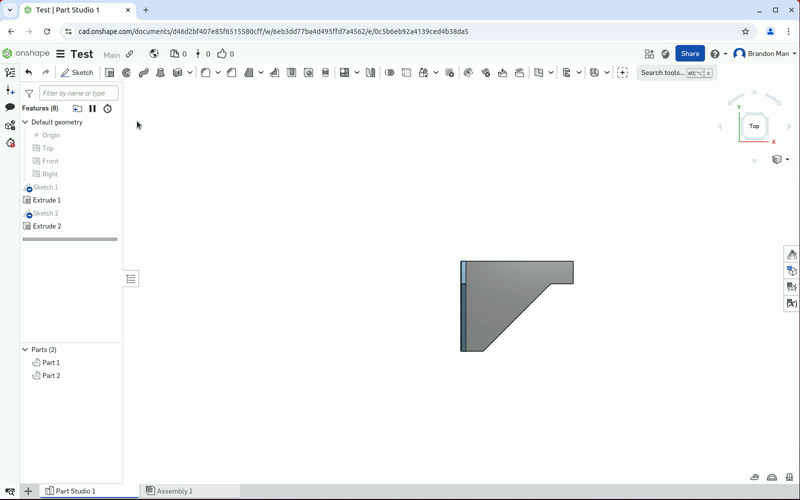
key(shift+h)
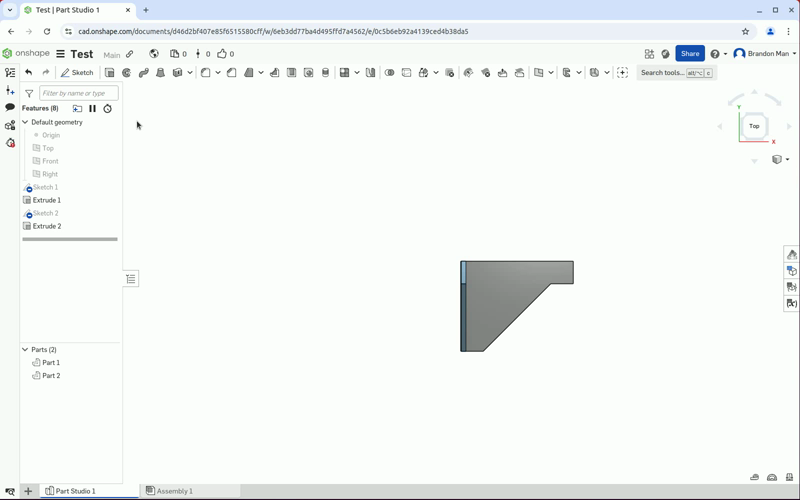
key(shift+h)
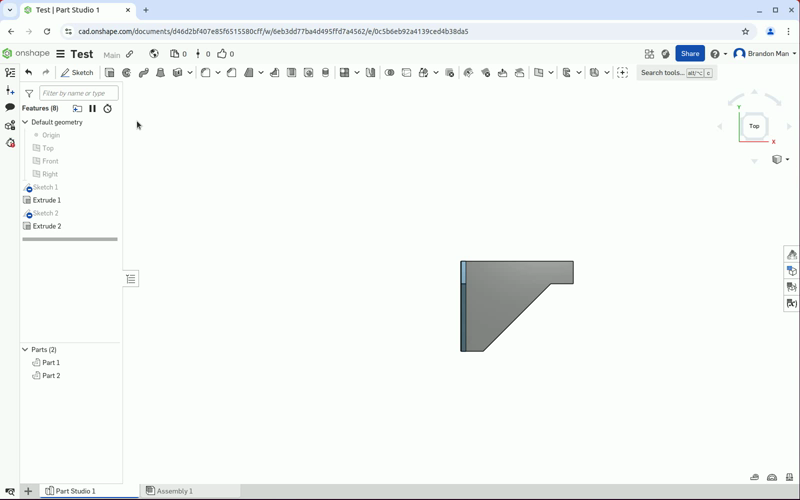
mouse_move(73, 189)
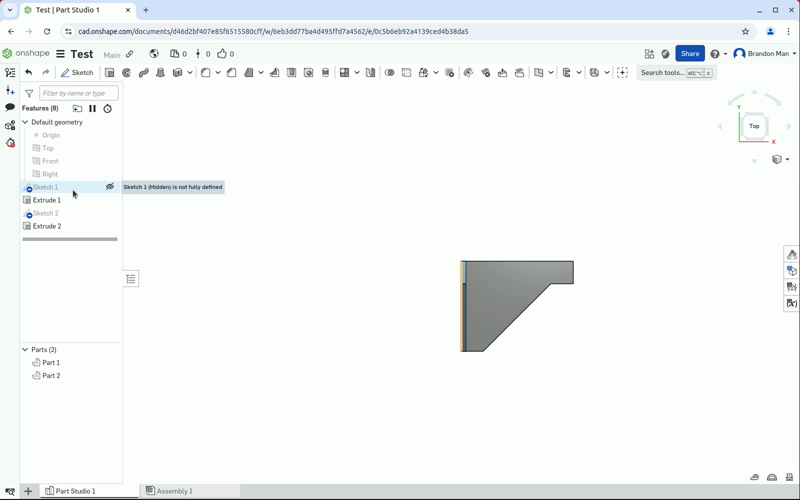
click(73, 189)
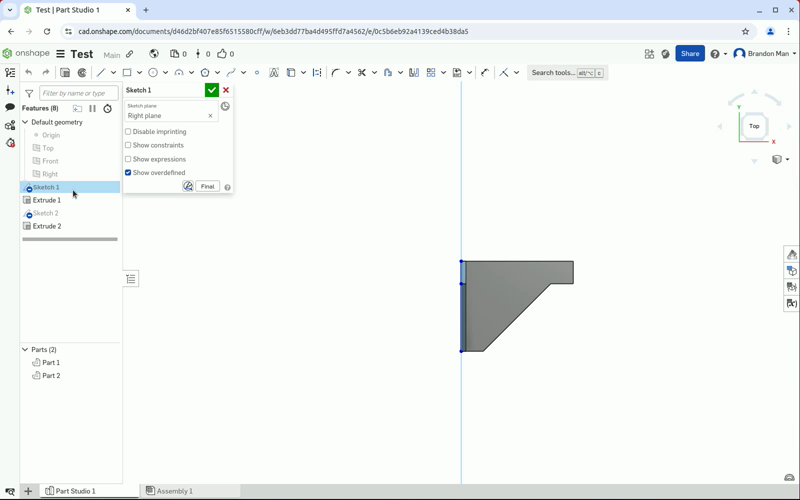
mouse_move(229, 92)
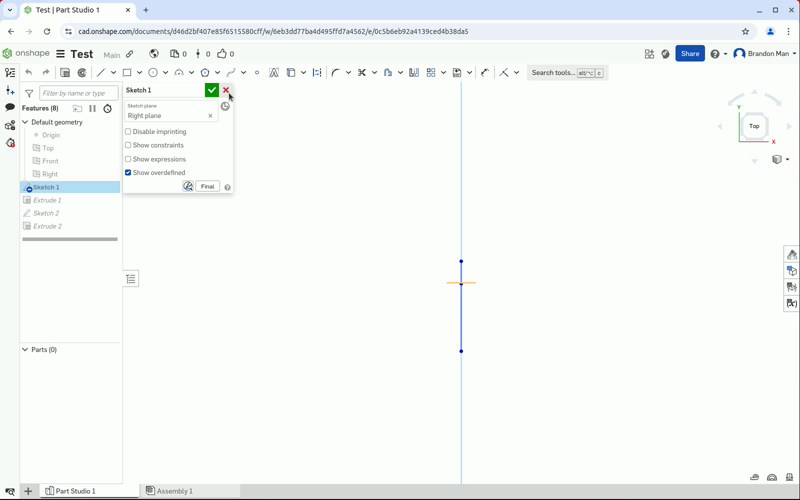
click(229, 92)
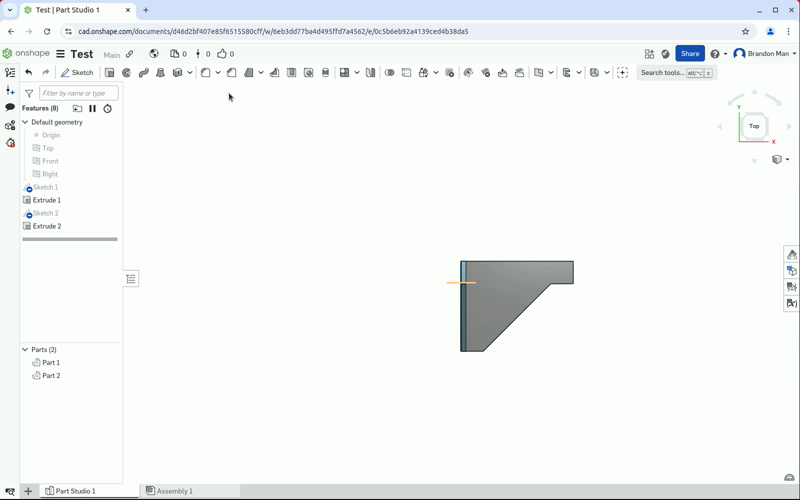
mouse_move(73, 352)
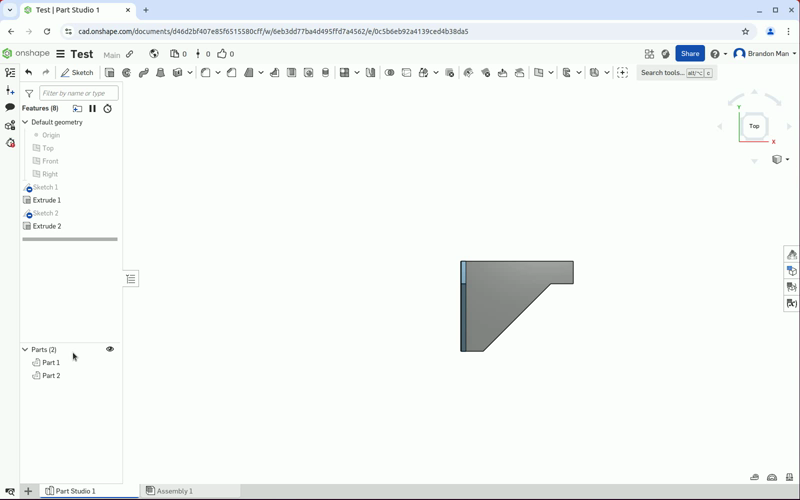
key(y)
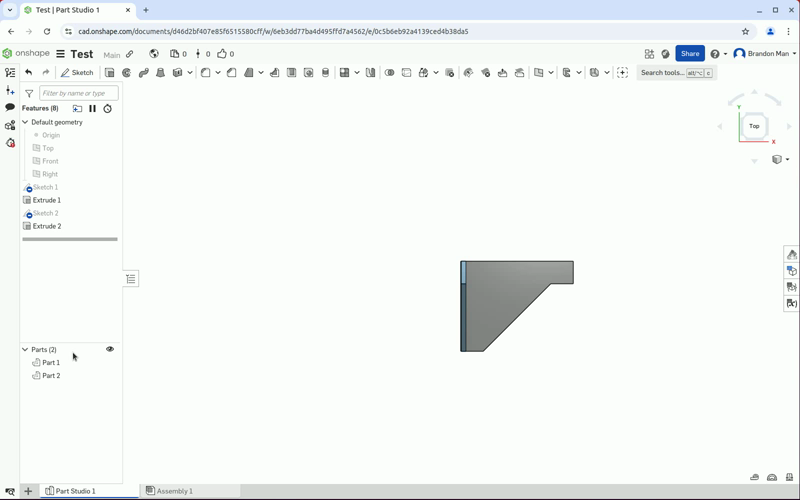
key(shift+p)
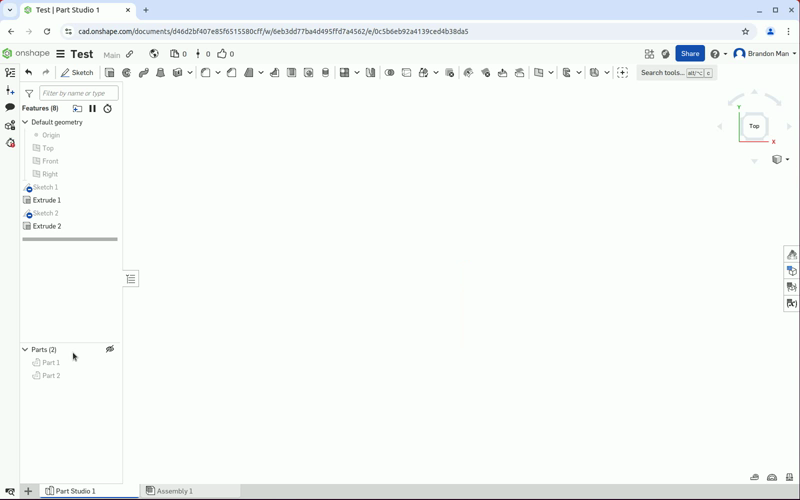
key(space)
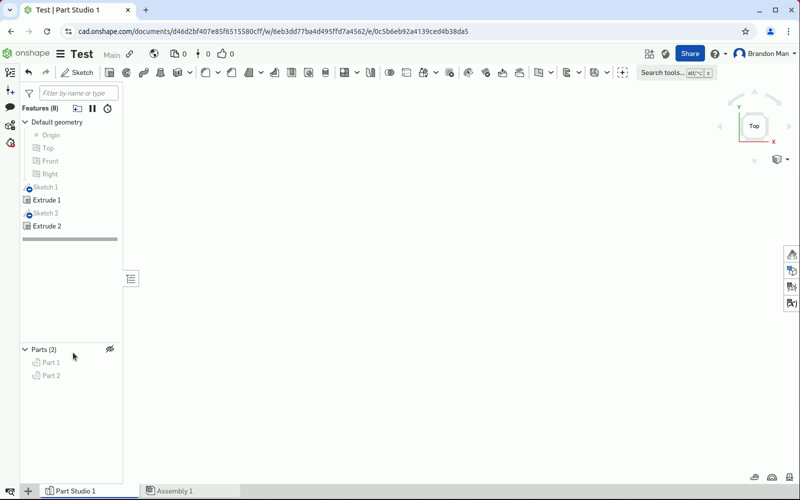
key_down(shift)
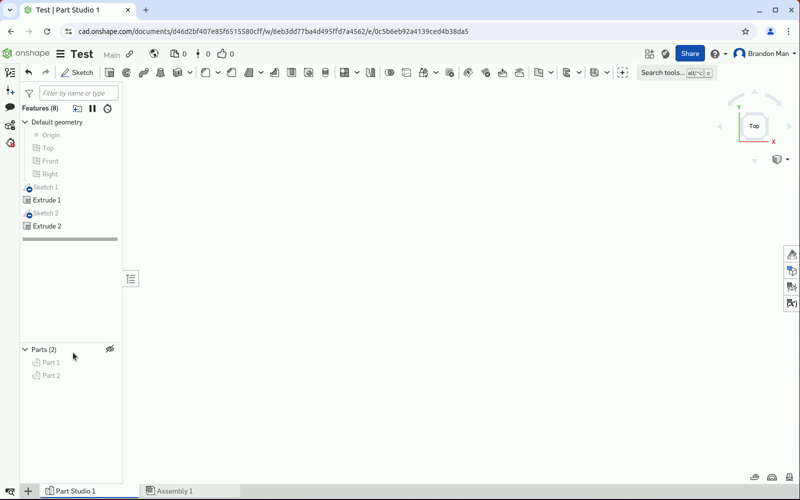
key(up)
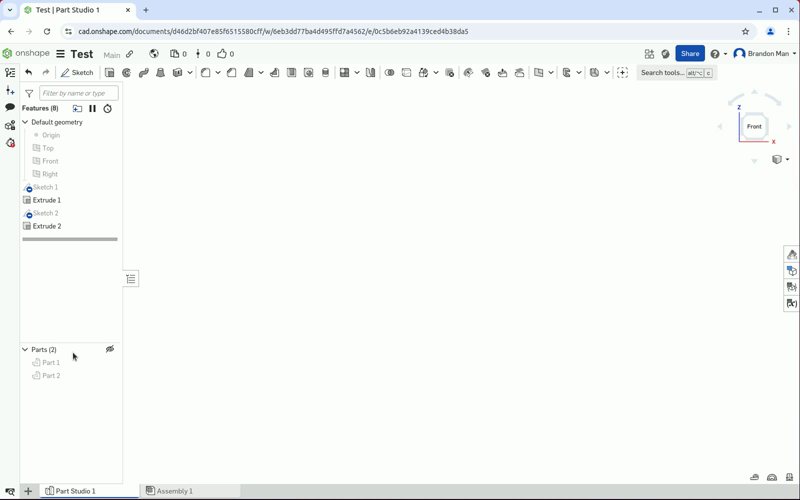
key_up(shift)
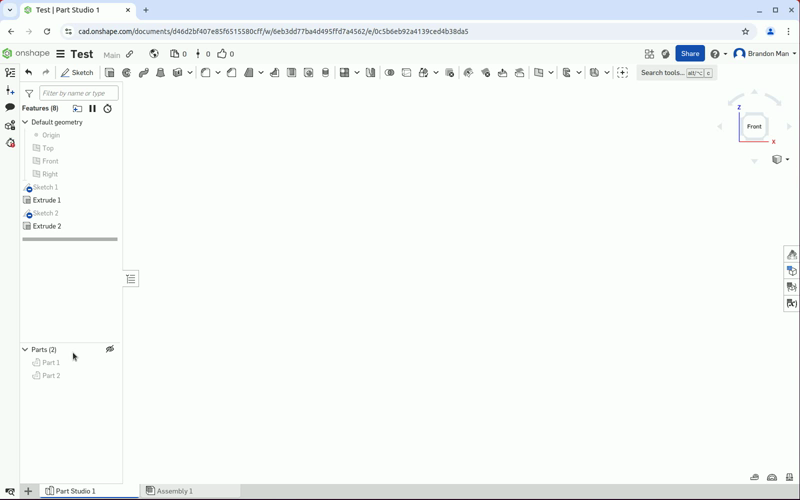
mouse_move(73, 352)
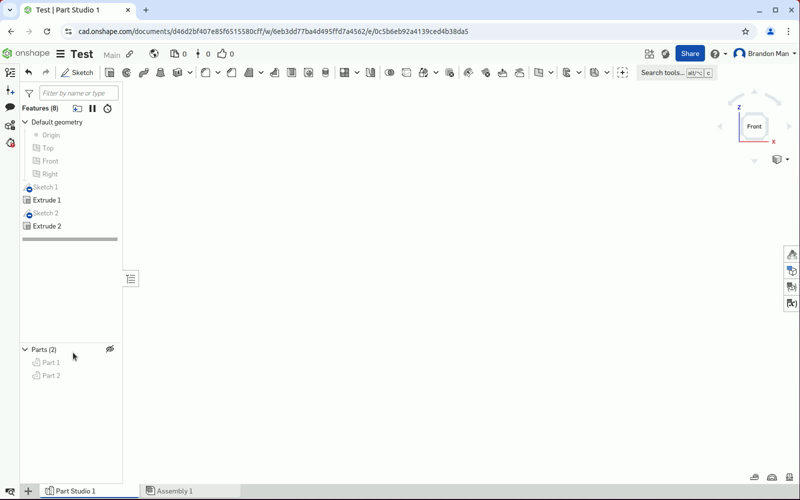
key(shift+y)
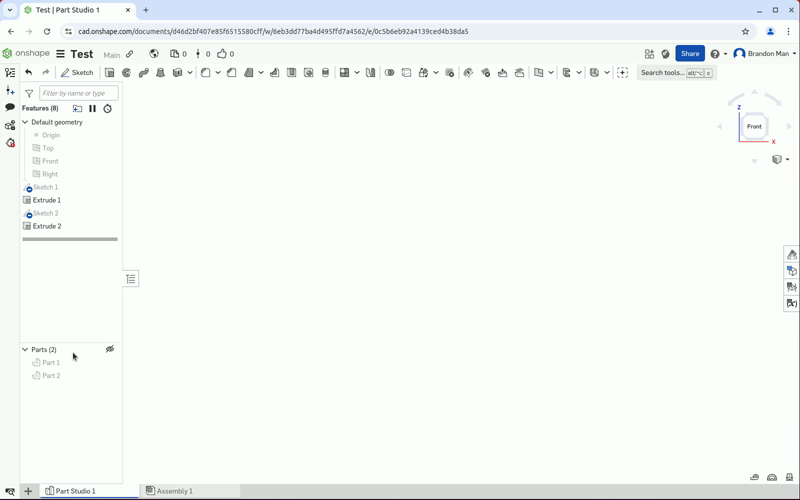
key(shift+s)
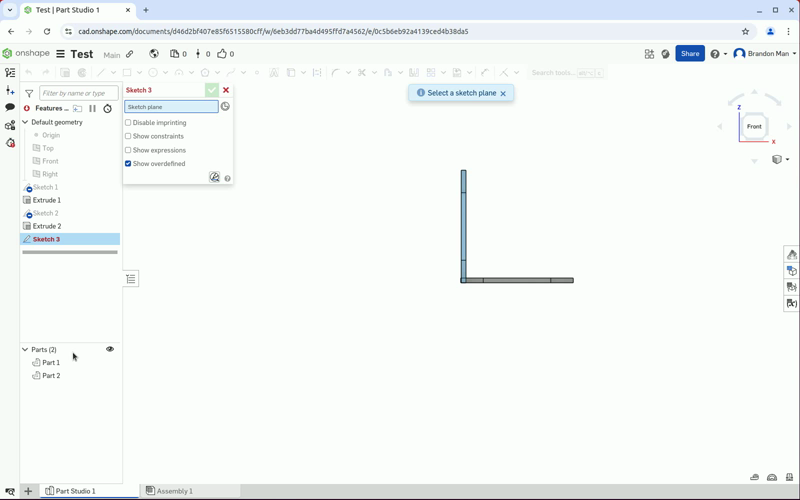
mouse_move(73, 163)
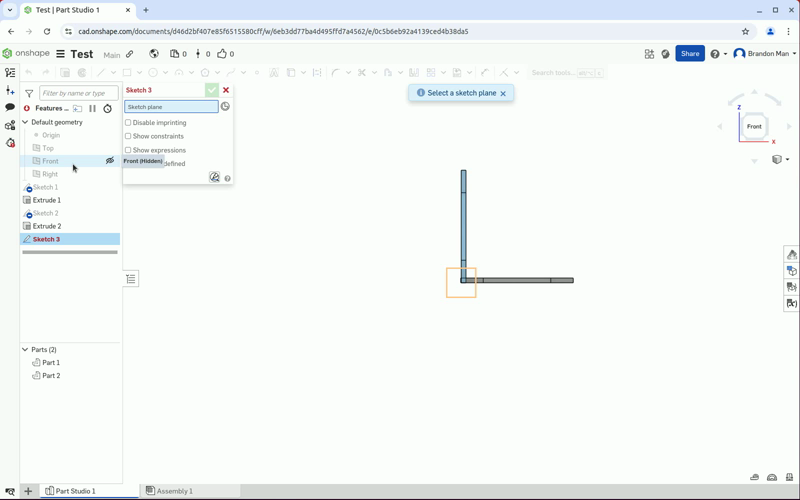
click(73, 163)
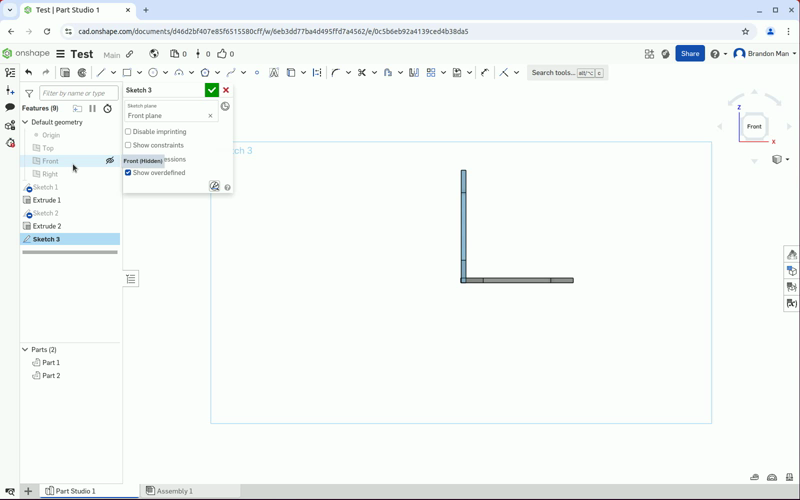
mouse_move(73, 352)
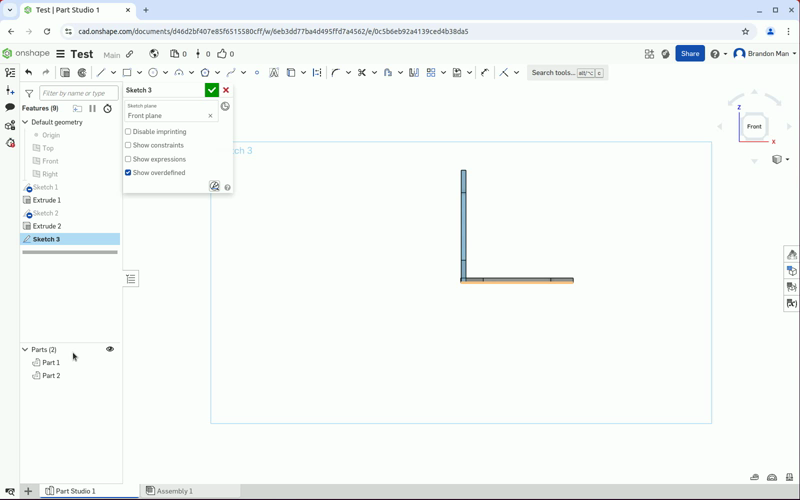
key(y)
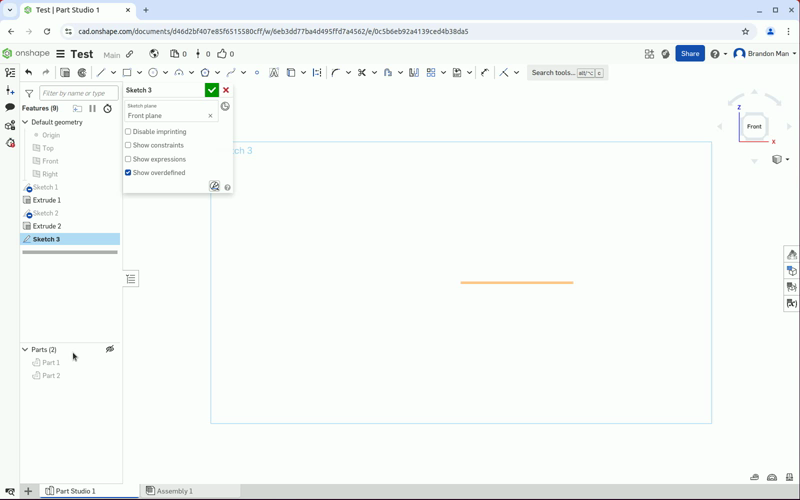
key(l)
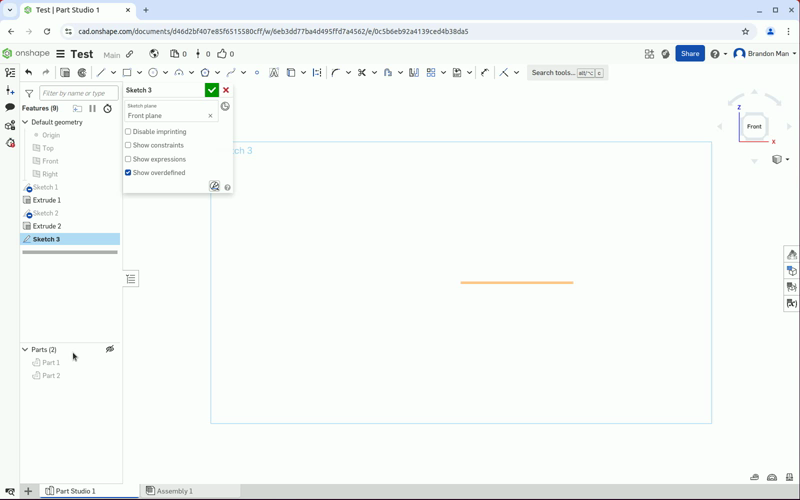
key_down(shift)
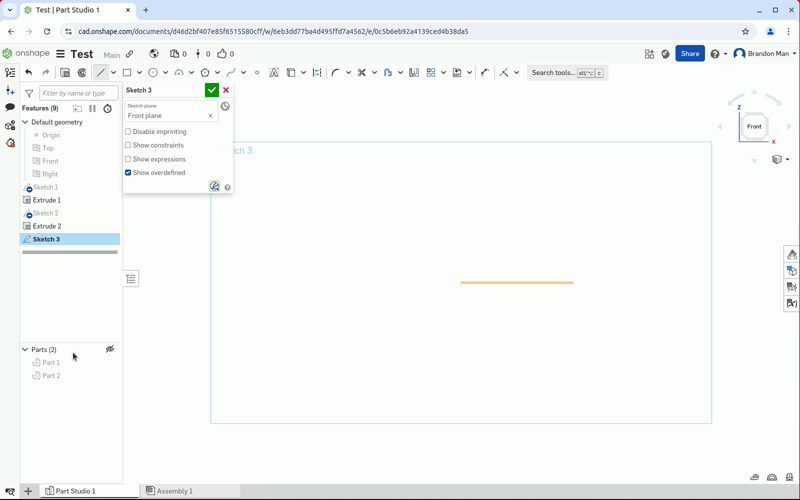
mouse_move(460, 282)
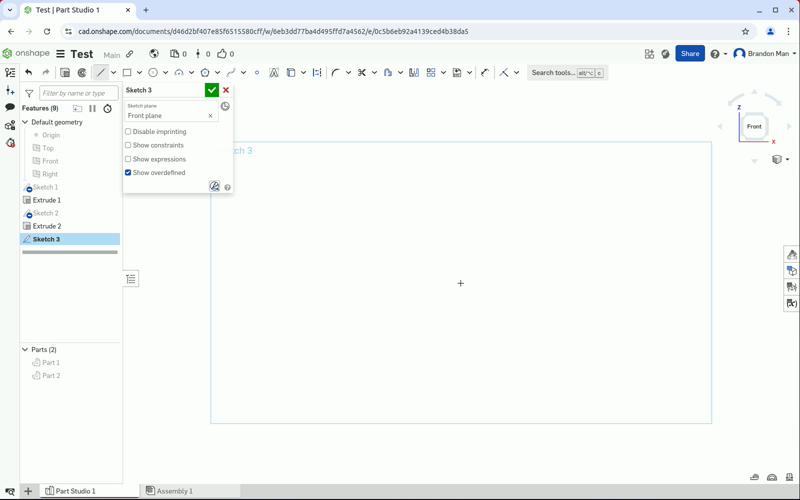
click(460, 282)
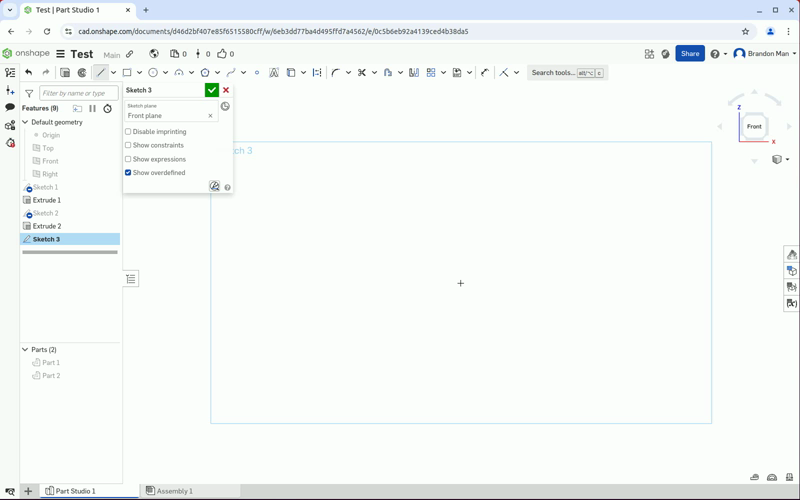
key_up(shift)
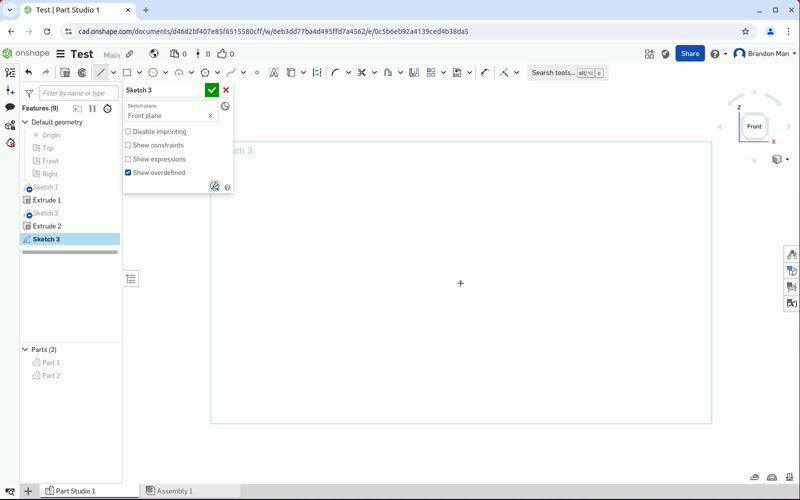
key_down(shift)
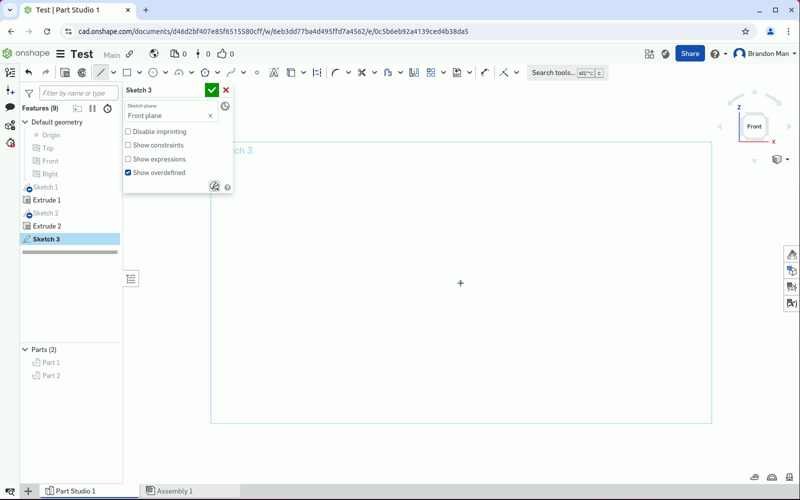
mouse_move(550, 282)
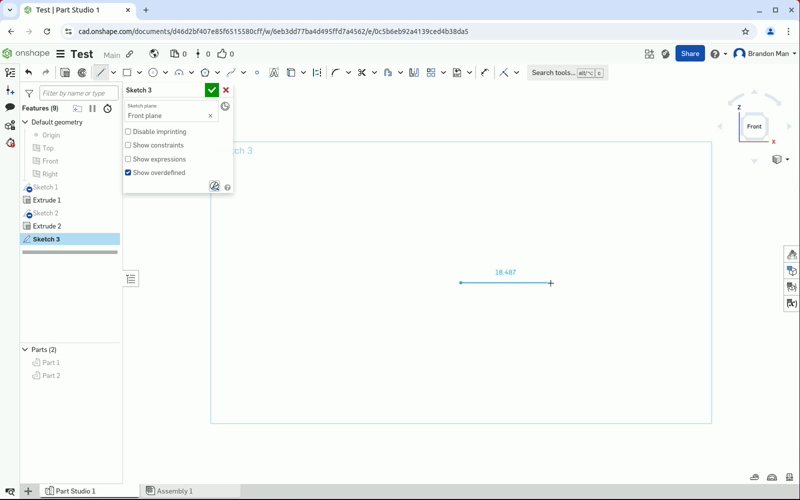
click(550, 282)
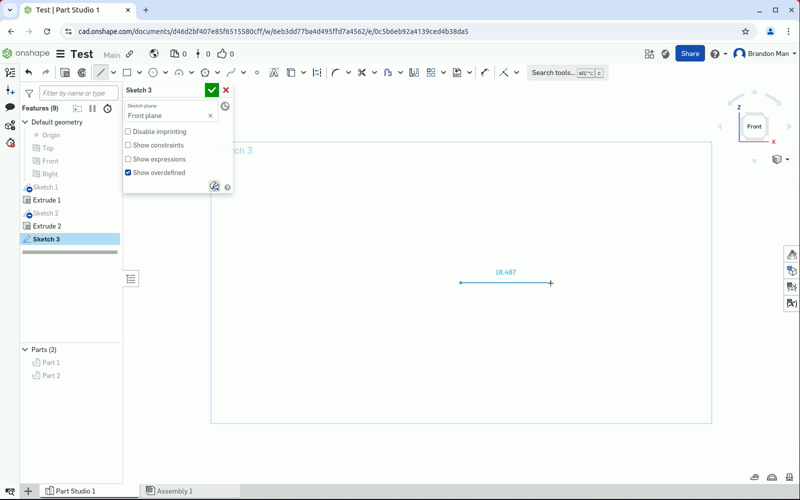
key_up(shift)
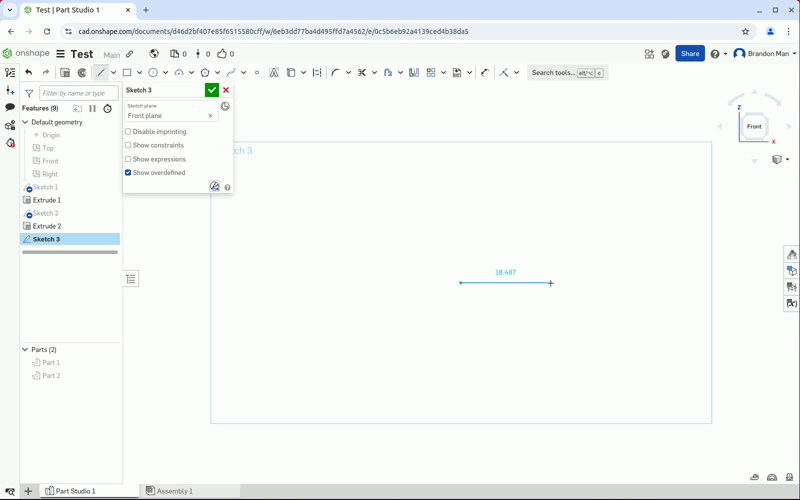
key_down(shift)
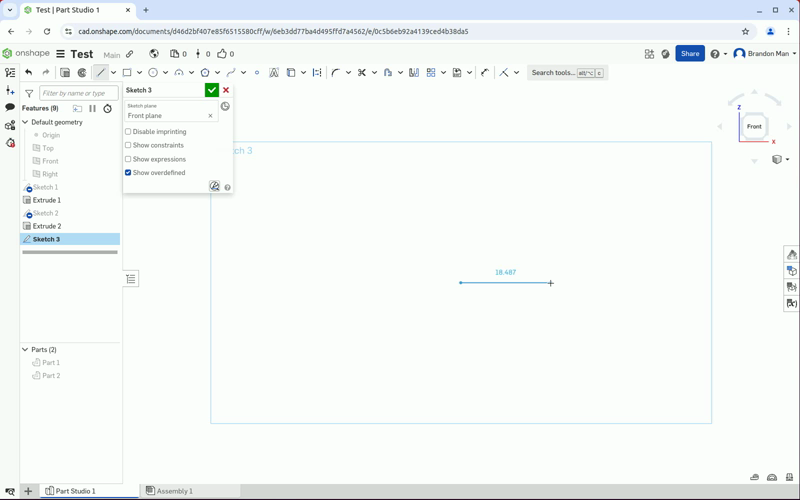
mouse_move(580, 282)
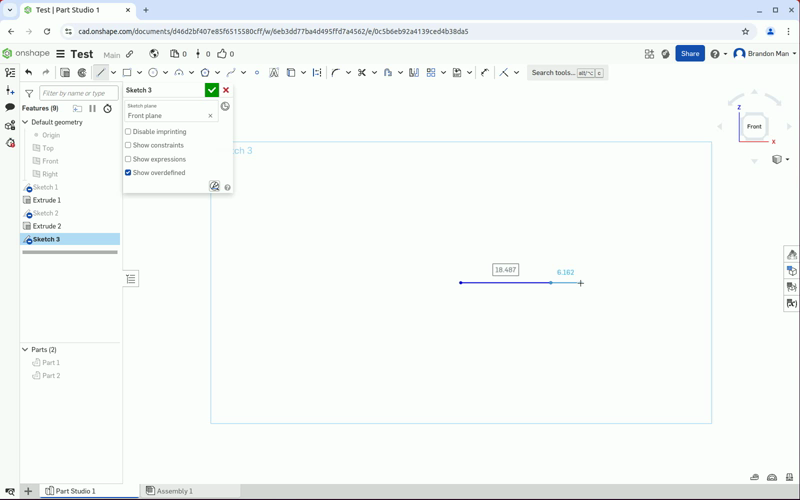
mouse_move(573, 282)
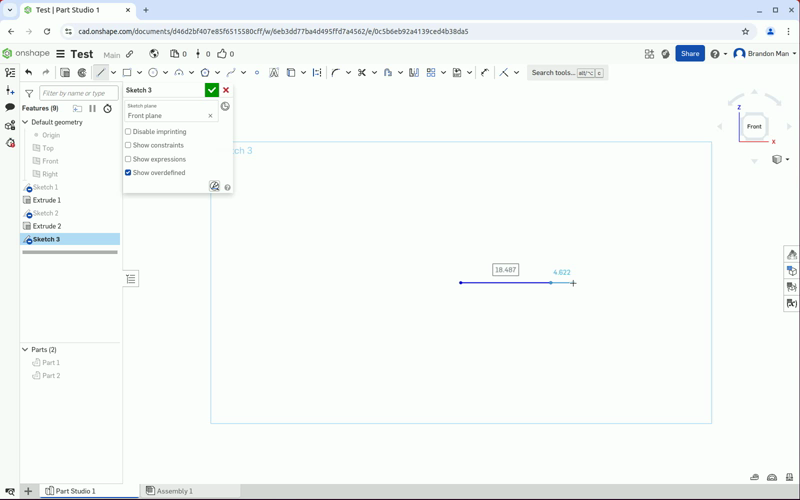
click(573, 282)
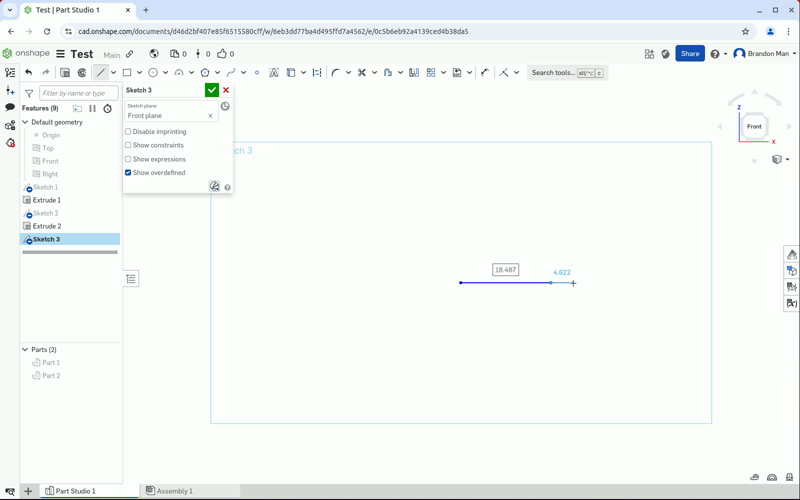
key_up(shift)
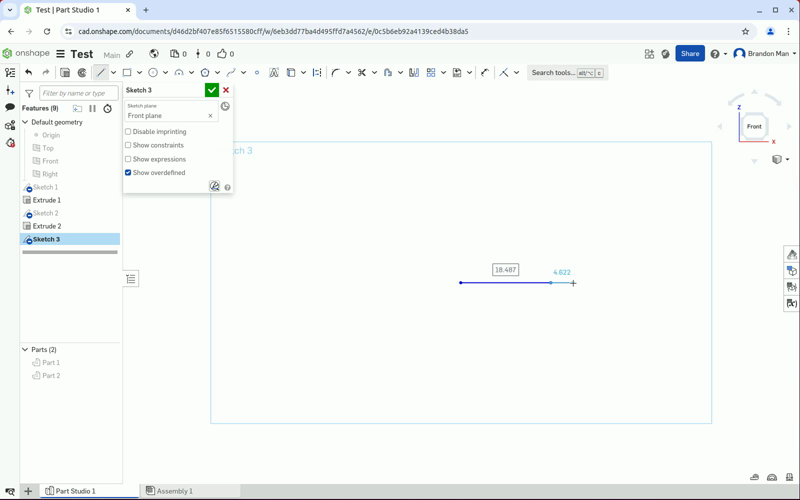
key_down(shift)
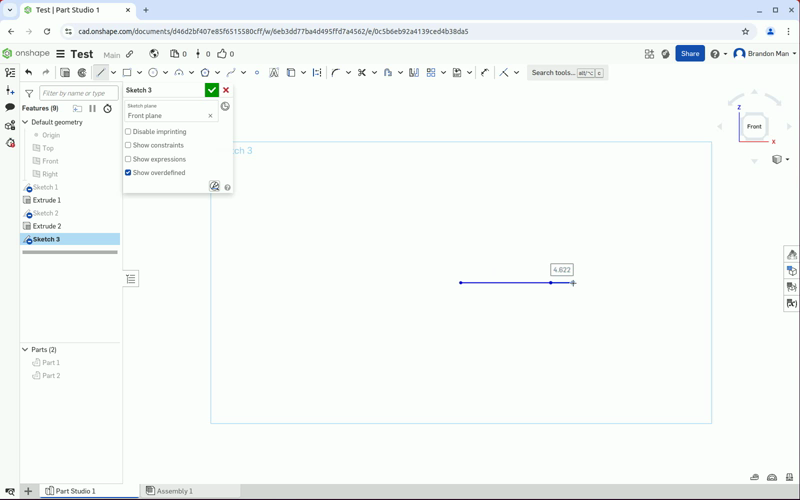
mouse_move(589, 282)
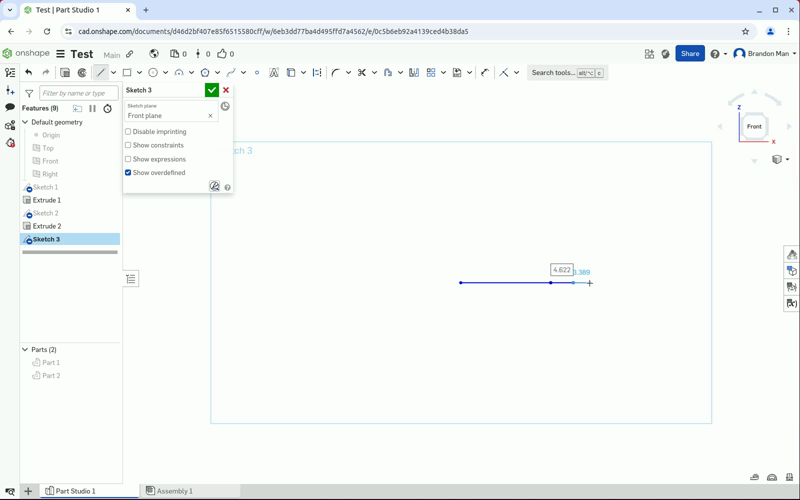
mouse_move(573, 260)
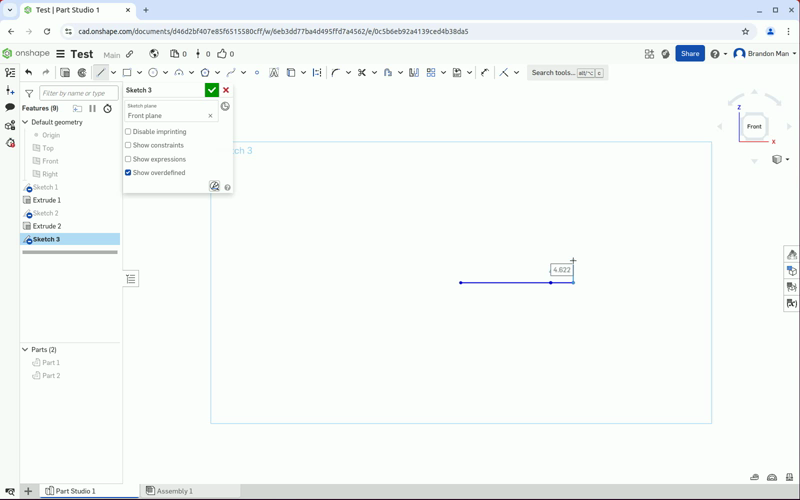
click(573, 260)
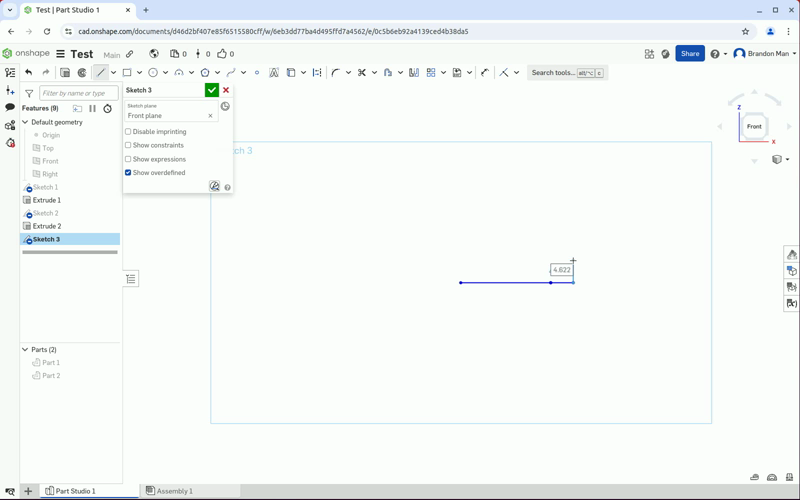
key_up(shift)
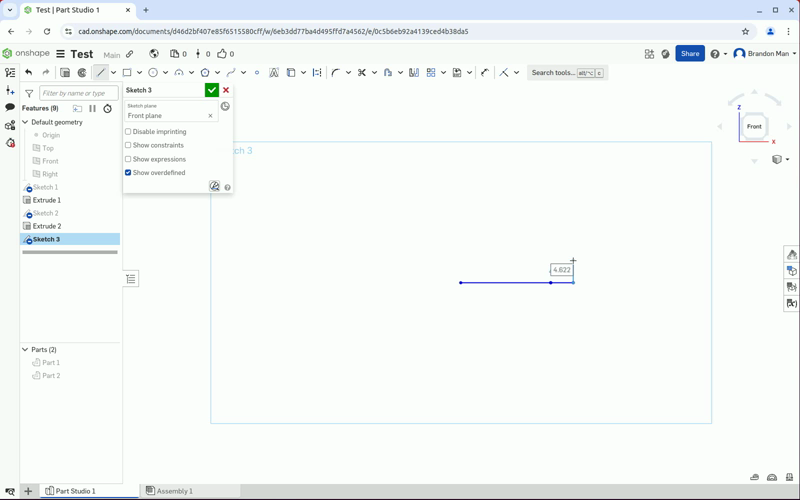
key_down(shift)
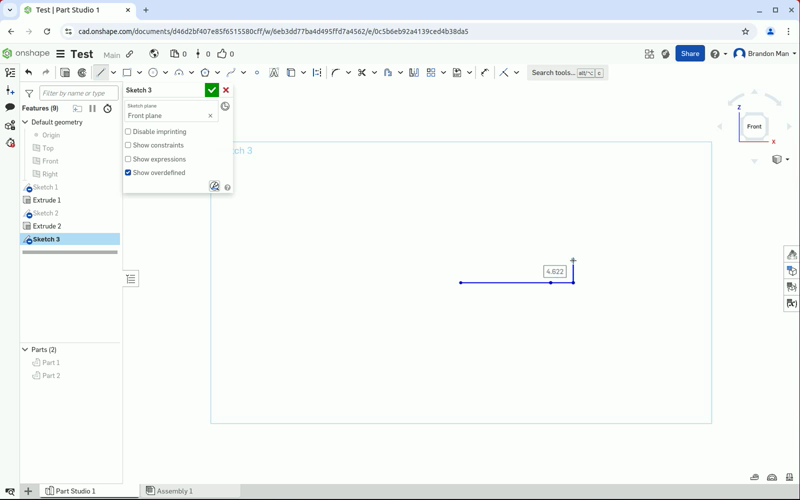
mouse_move(483, 260)
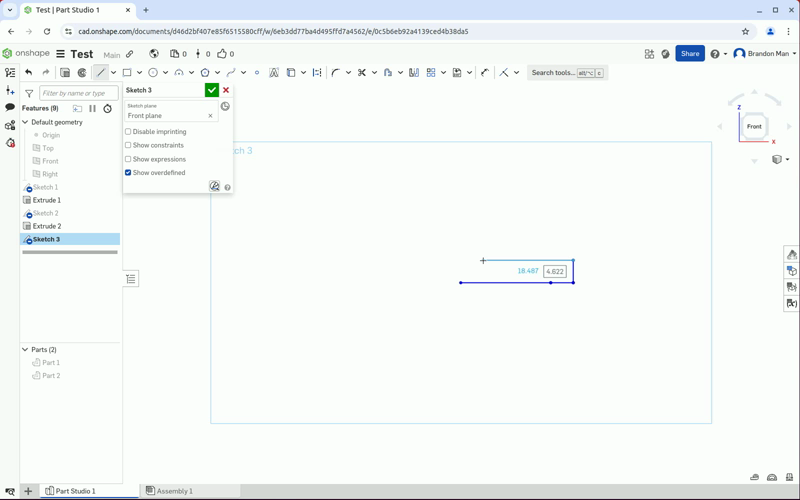
click(483, 260)
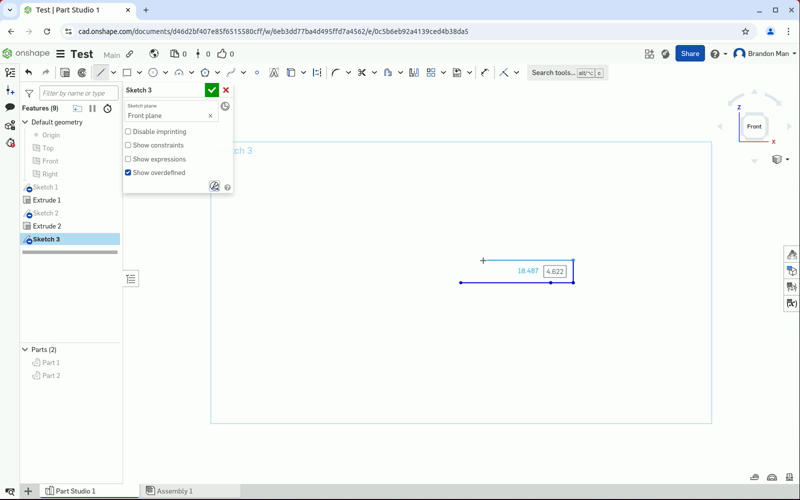
key_up(shift)
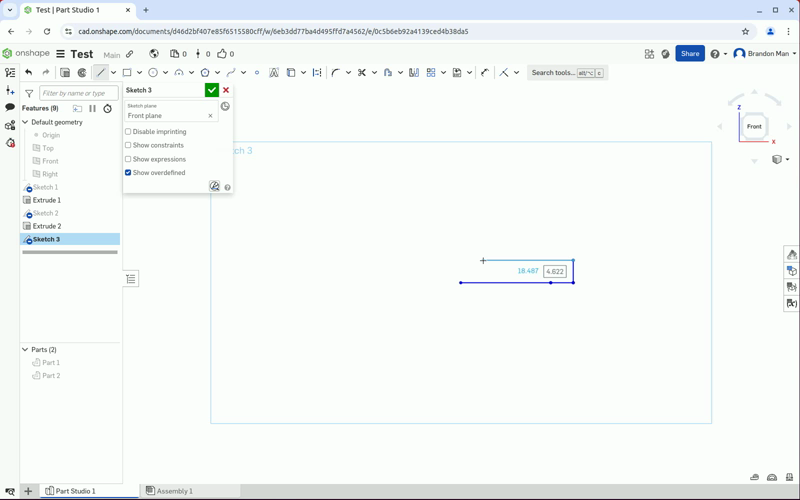
key_down(shift)
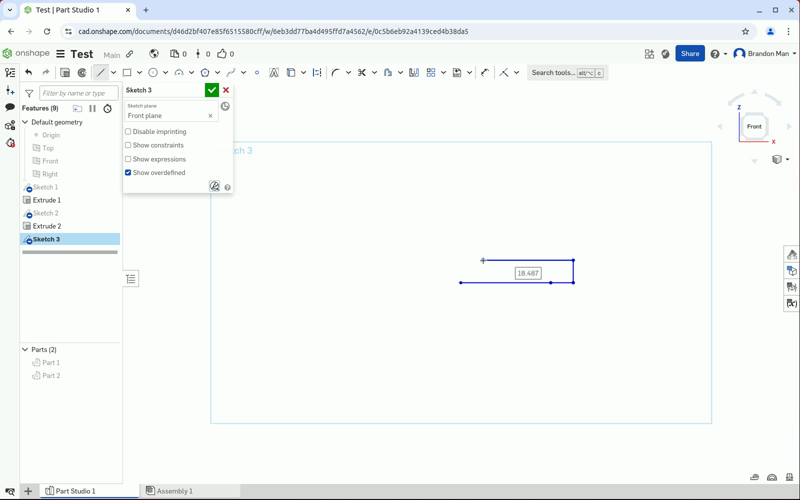
mouse_move(483, 170)
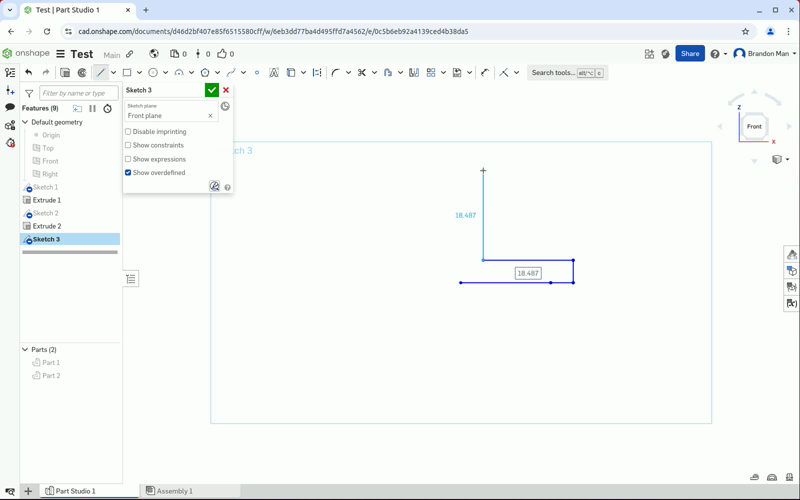
click(483, 170)
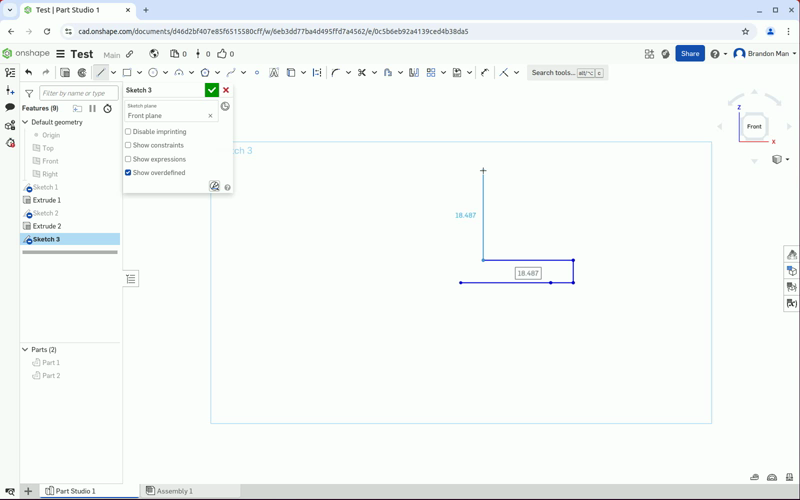
key_up(shift)
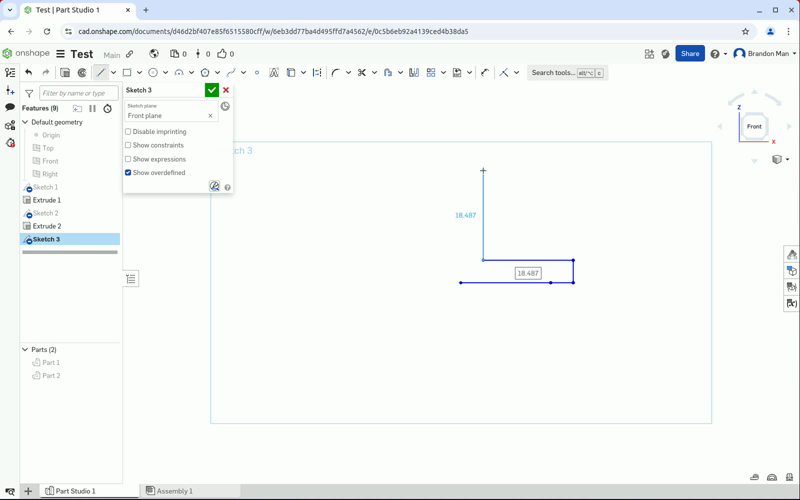
key_down(shift)
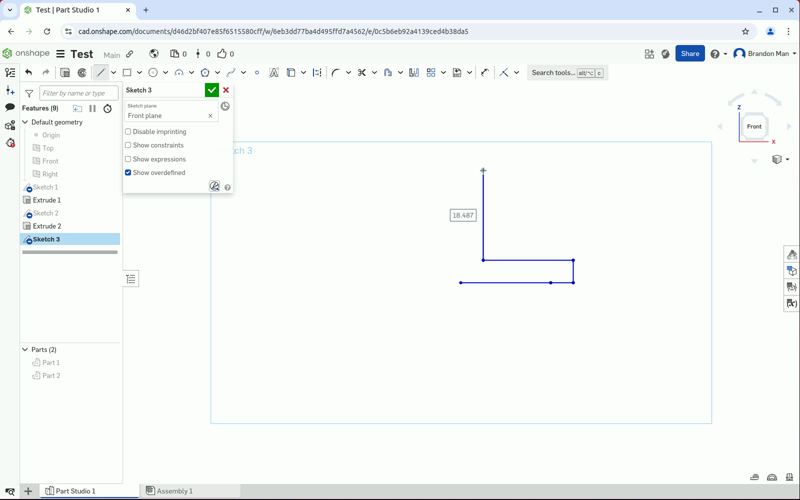
mouse_move(513, 170)
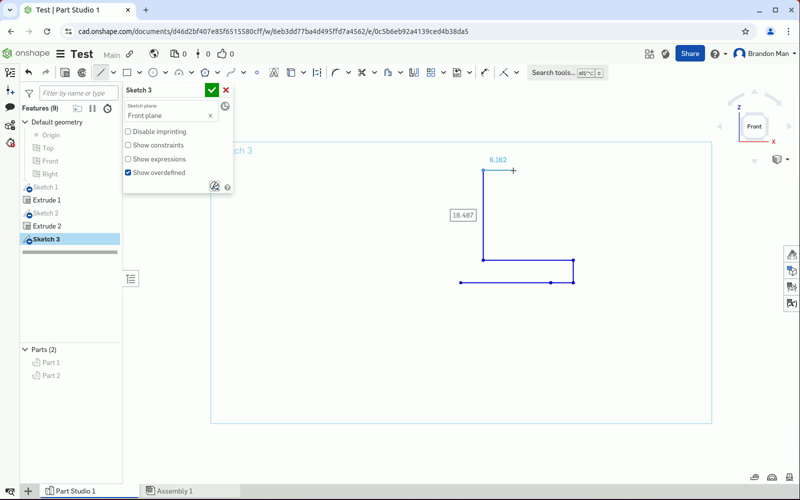
mouse_move(460, 170)
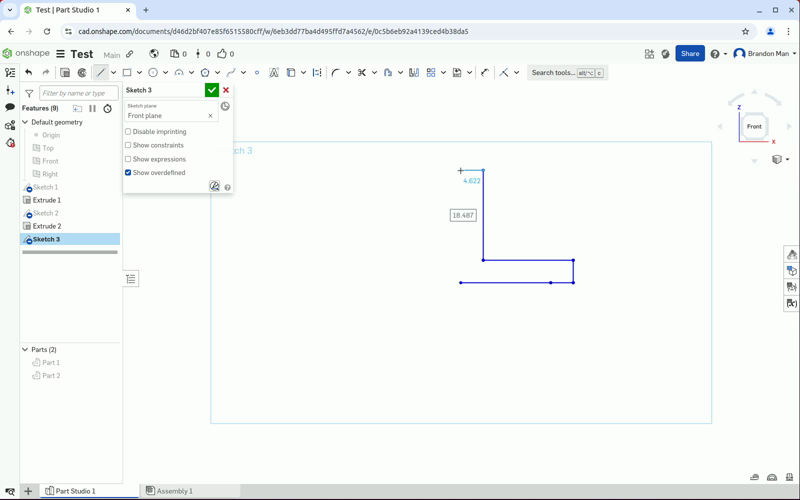
click(460, 170)
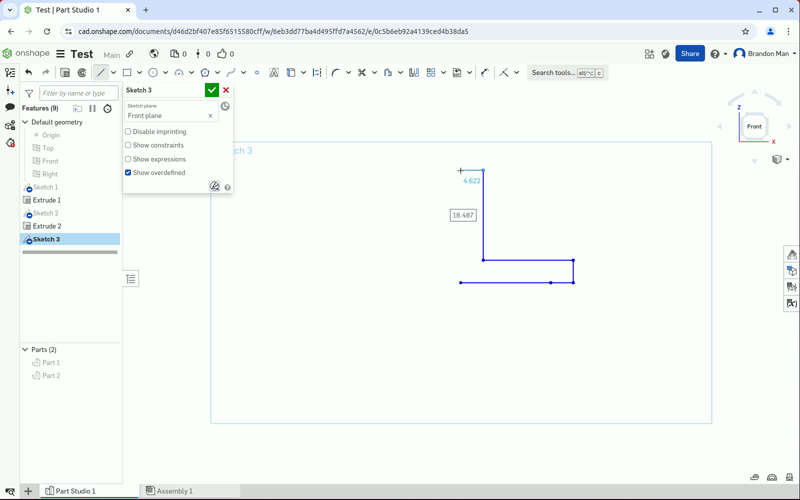
key_up(shift)
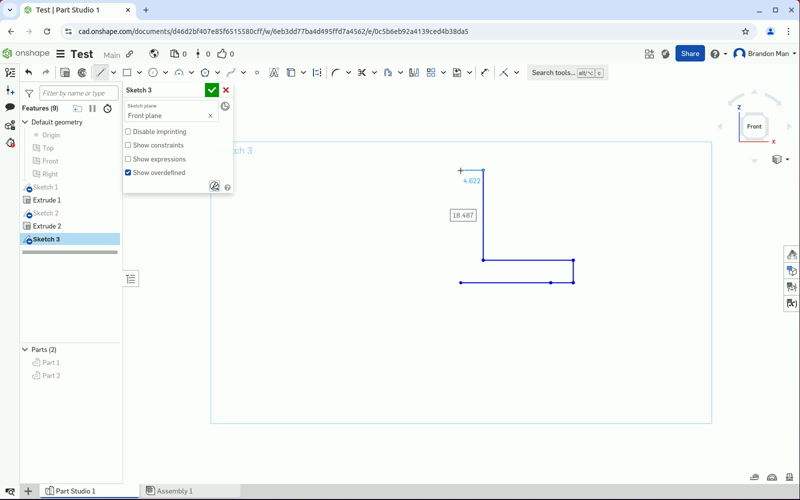
key_down(shift)
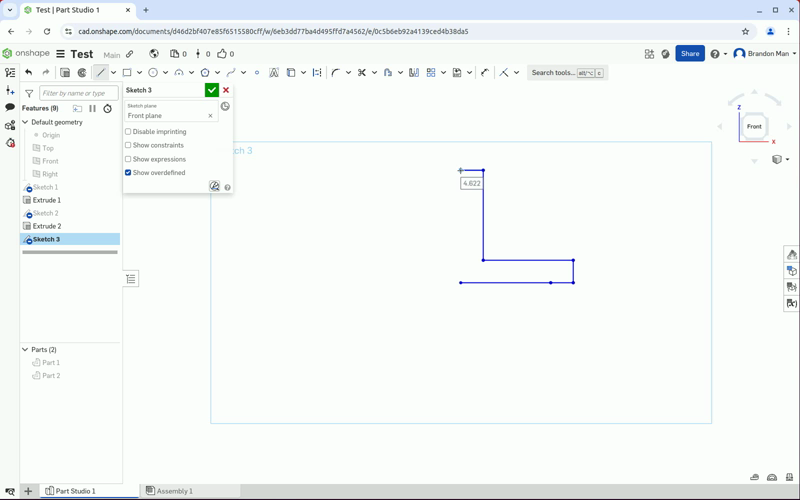
mouse_move(490, 170)
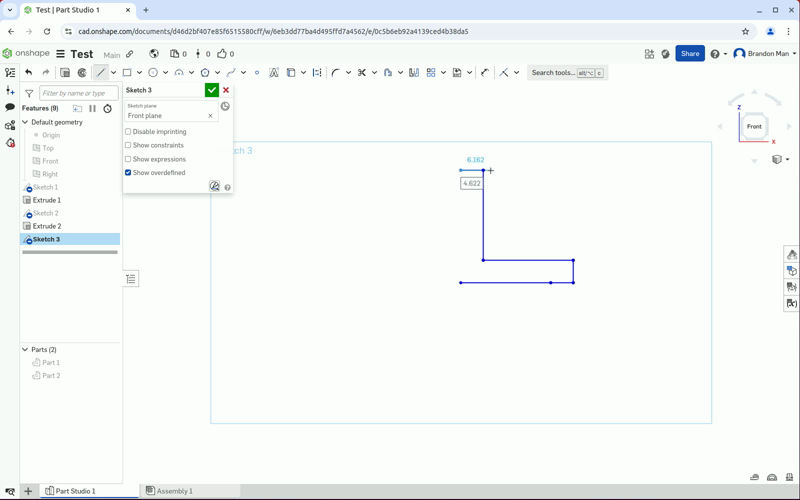
mouse_move(460, 192)
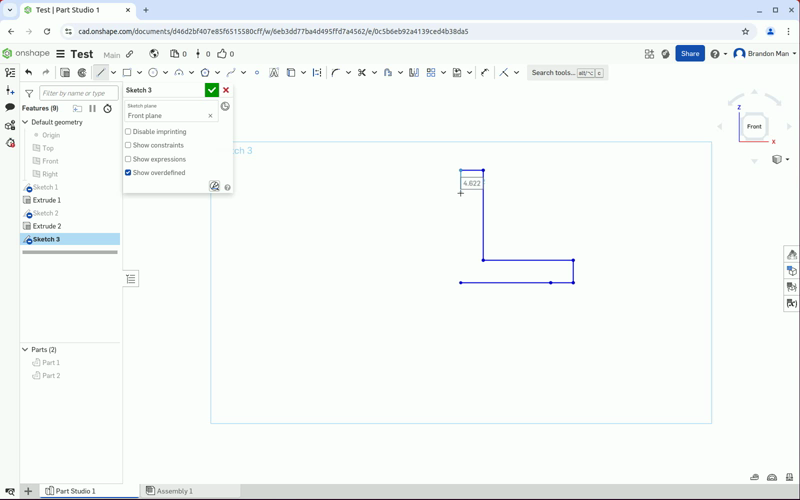
click(460, 192)
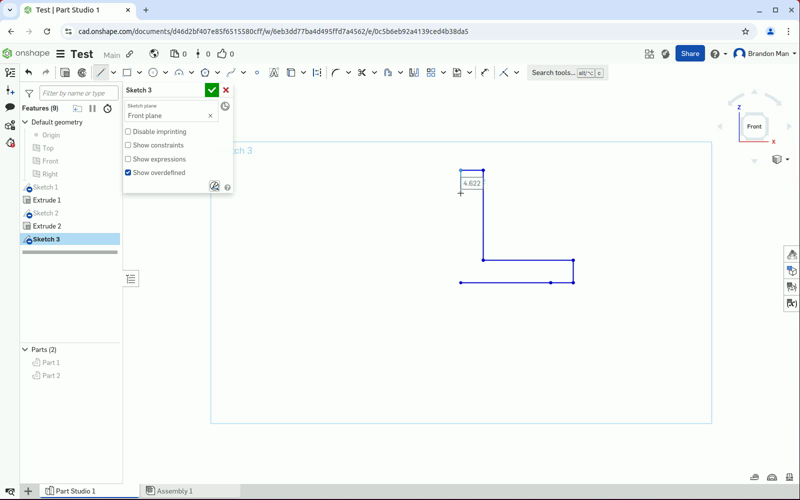
key_up(shift)
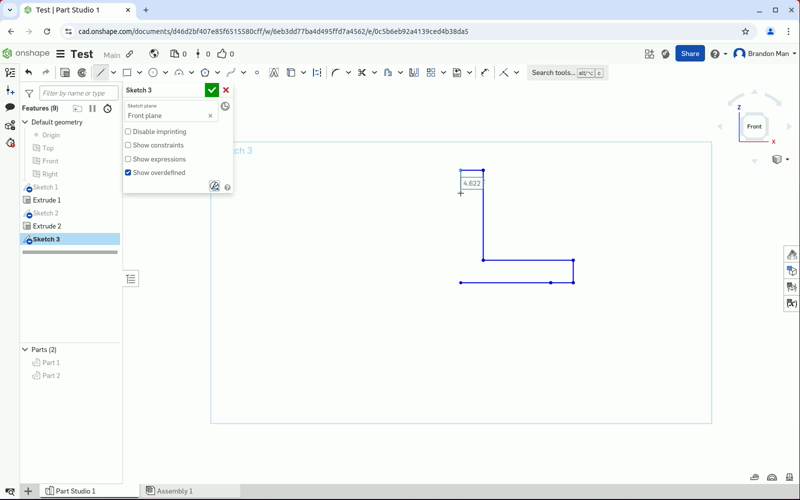
key_down(shift)
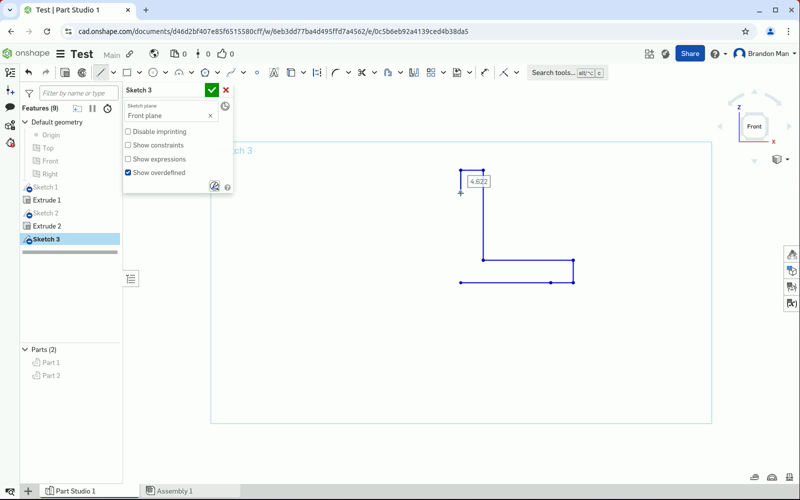
mouse_move(460, 282)
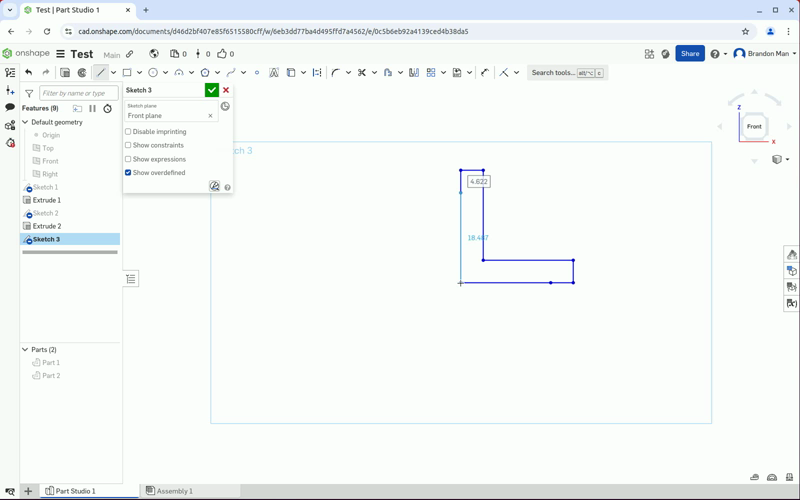
key_up(shift)
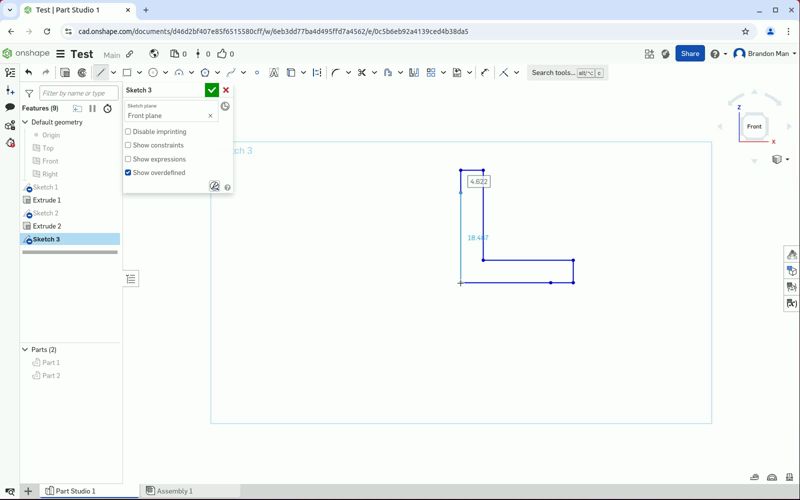
click(460, 282)
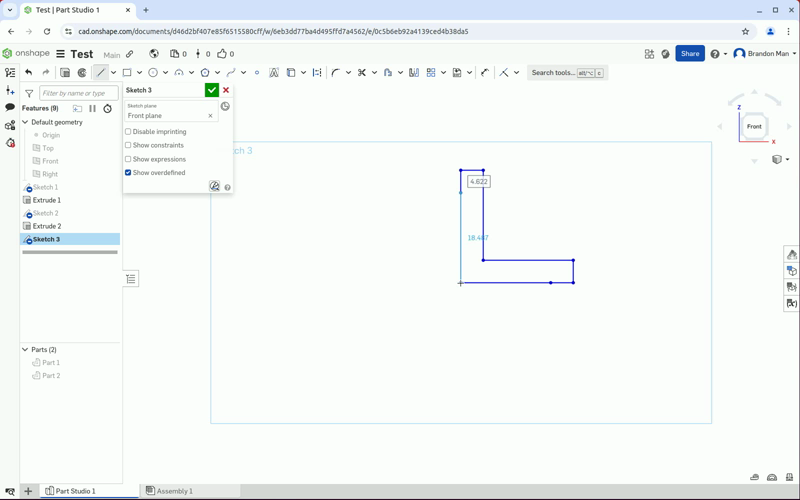
key(esc)
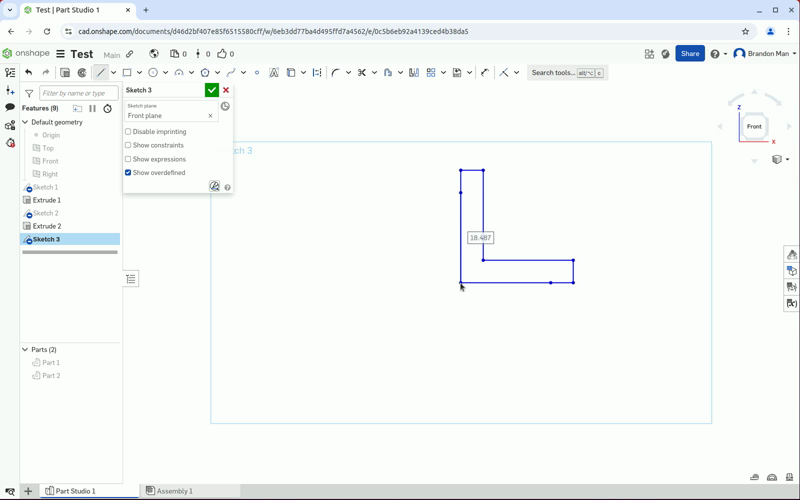
mouse_move(464, 179)
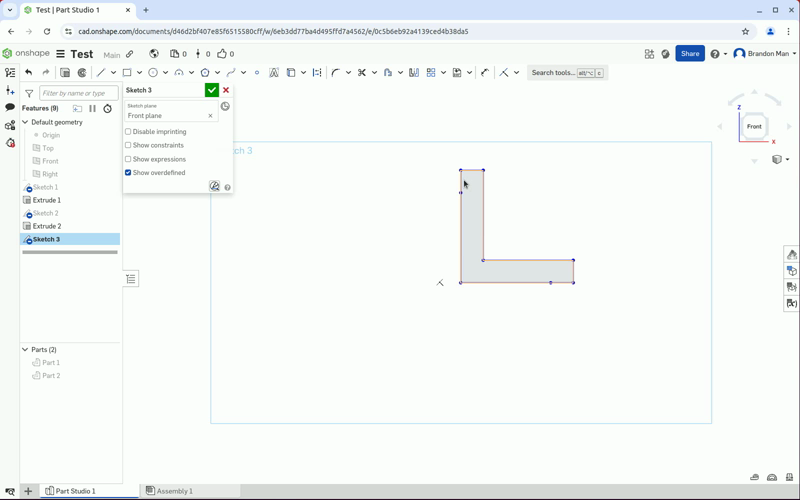
click(464, 179)
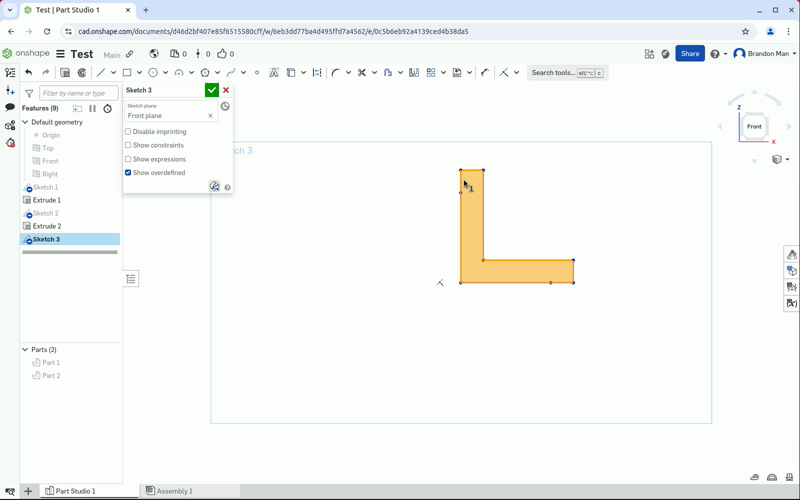
mouse_move(73, 352)
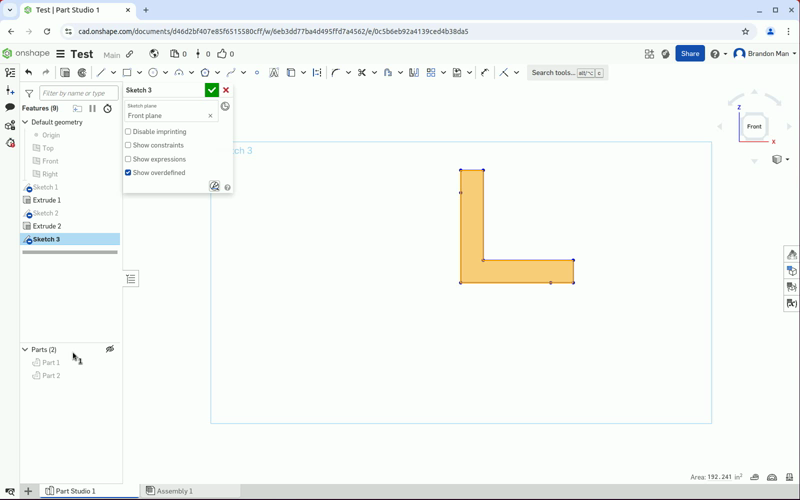
key(shift+y)
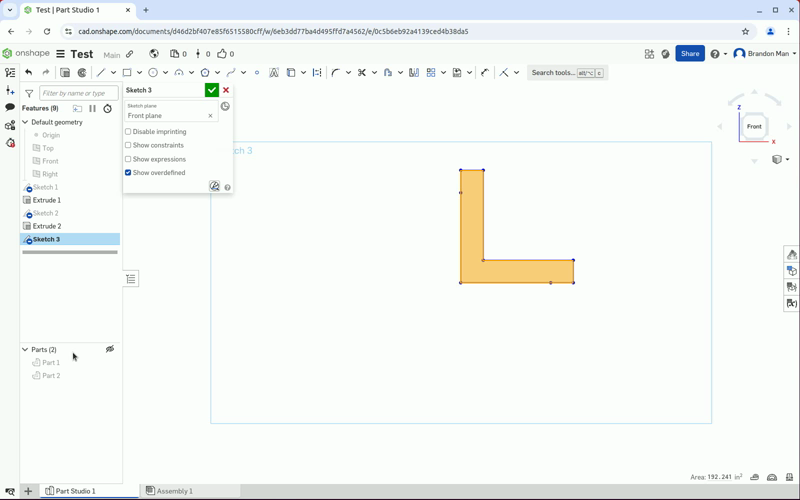
key(shift+e)
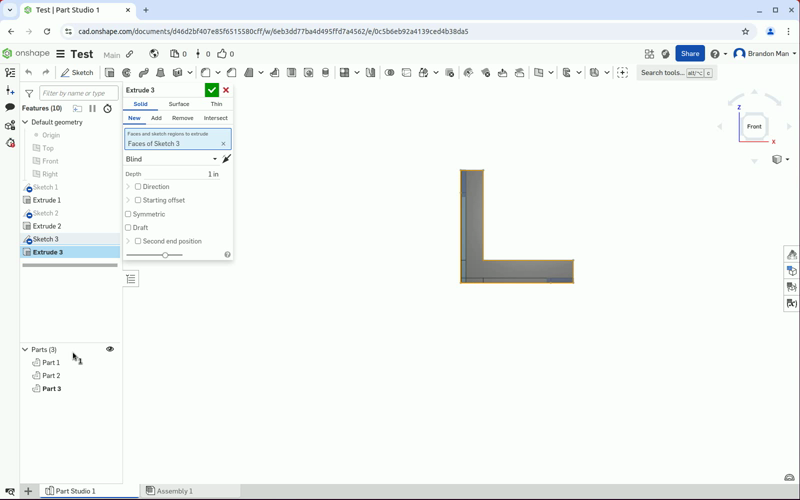
mouse_move(143, 106)
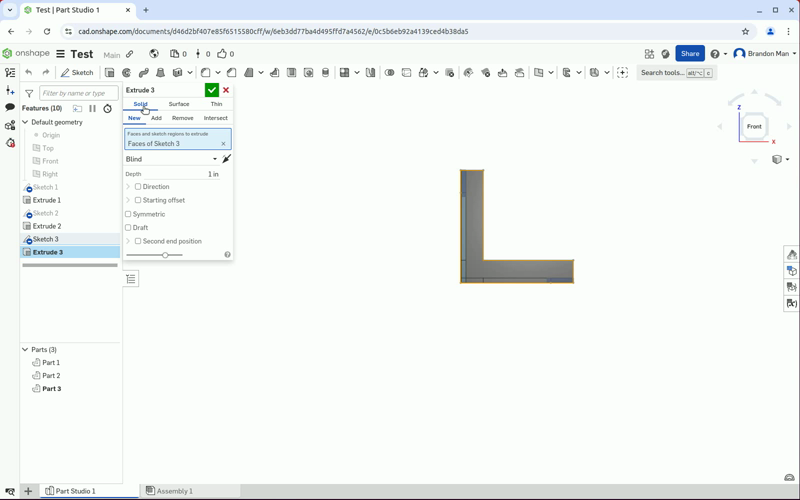
click(143, 106)
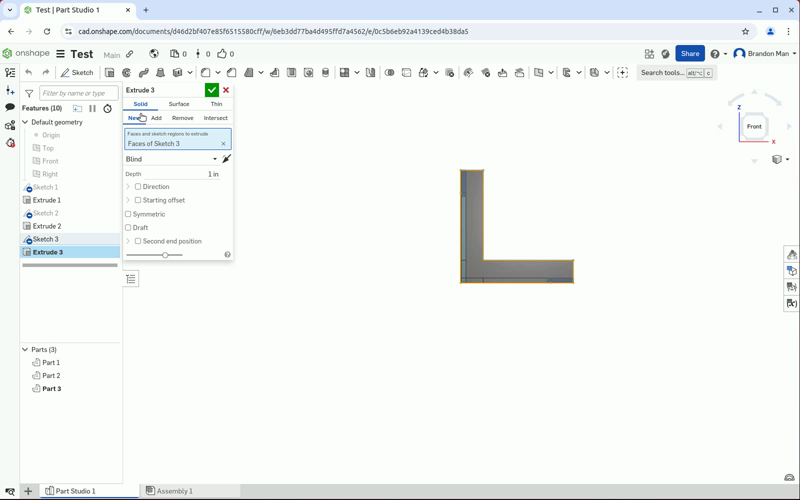
mouse_move(137, 120)
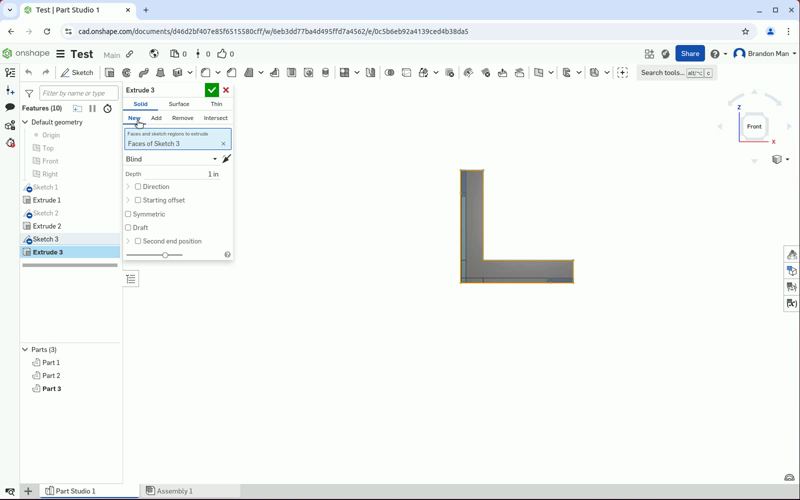
click(137, 120)
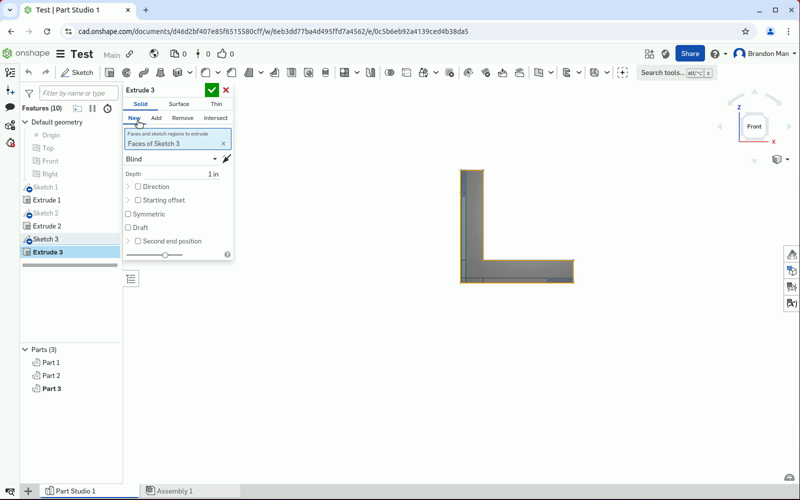
key(tab, 4)
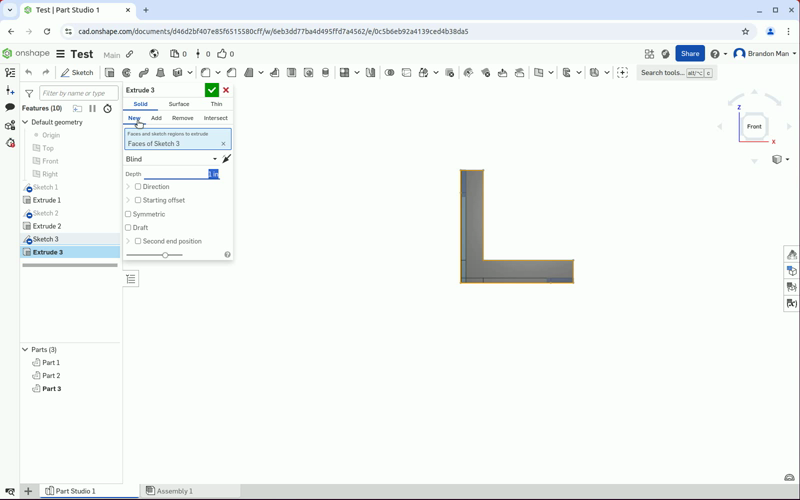
text(-0.963)
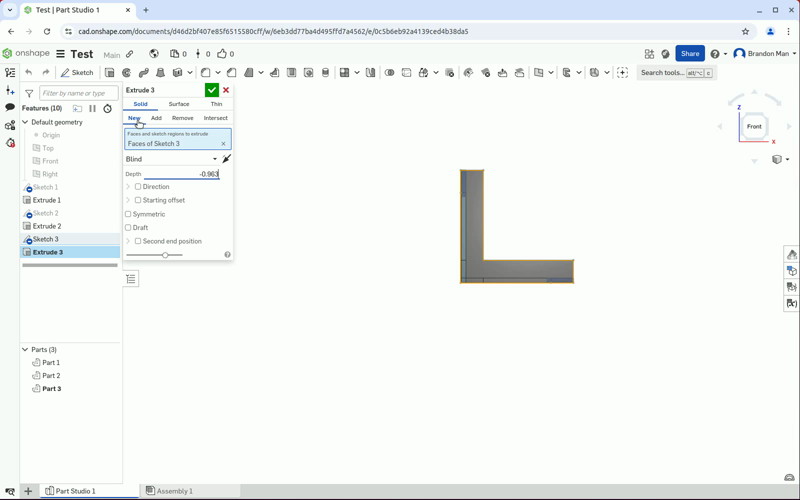
key(enter)
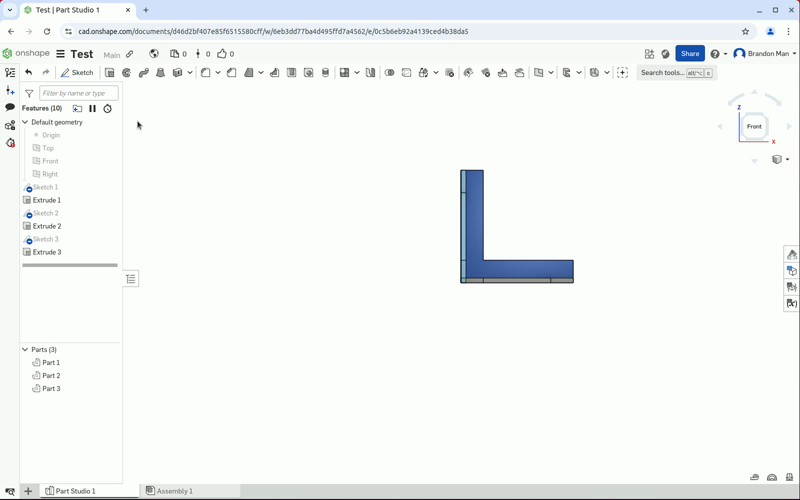
key(shift+h)
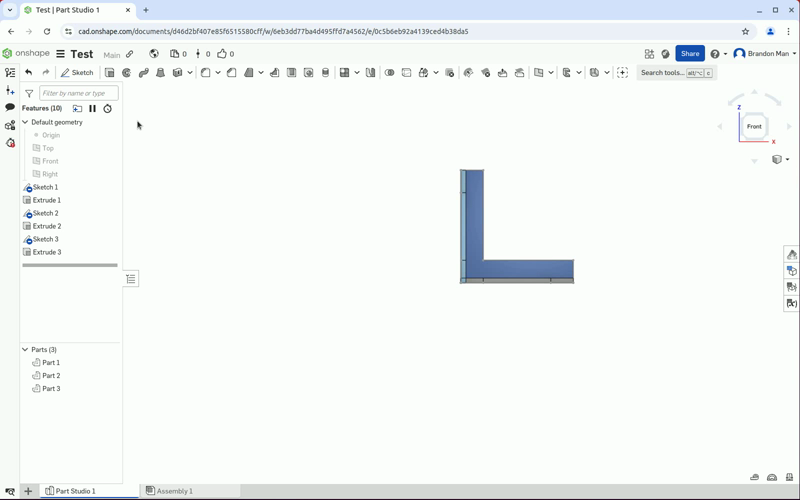
key(shift+h)
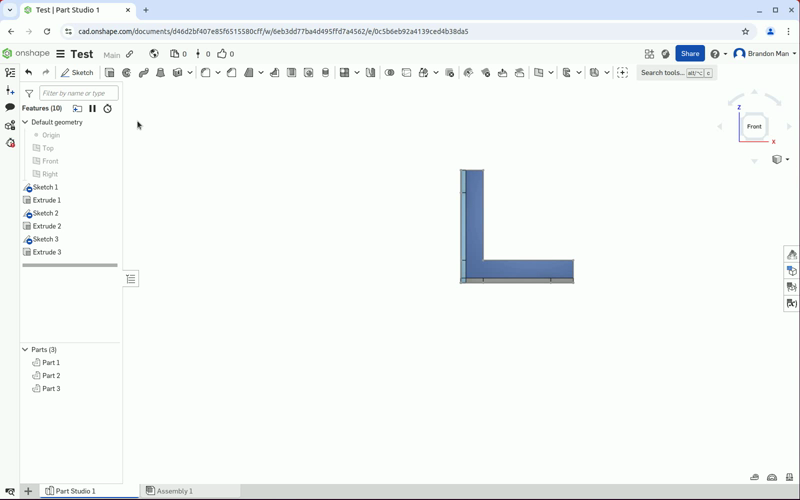
key(shift+7)
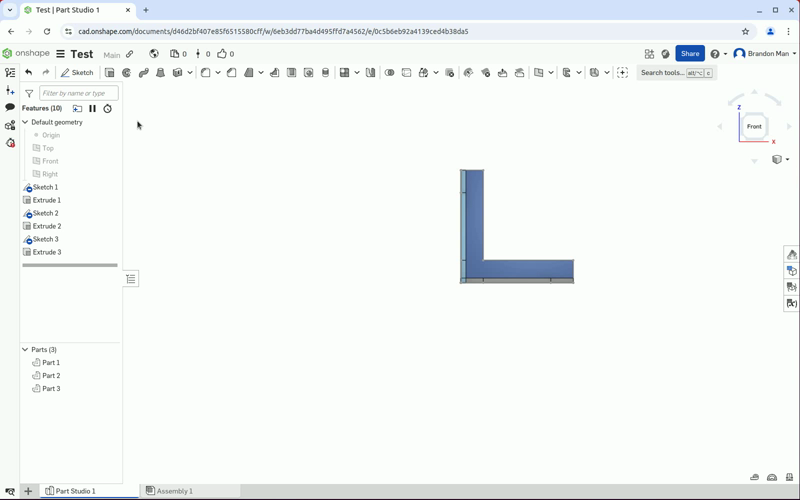
key(left, 2)
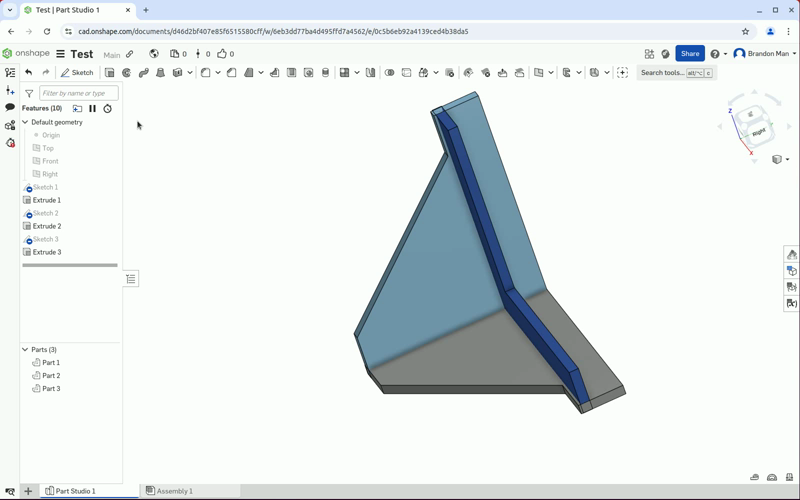
key(down, 2)
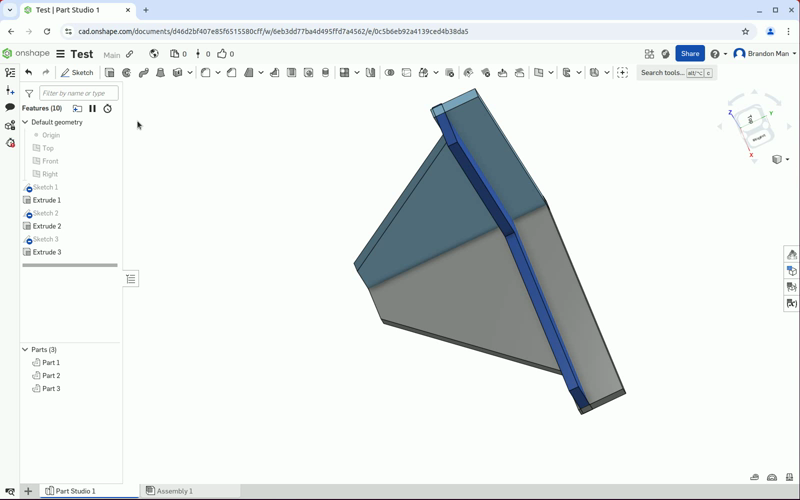
key(up, 2)
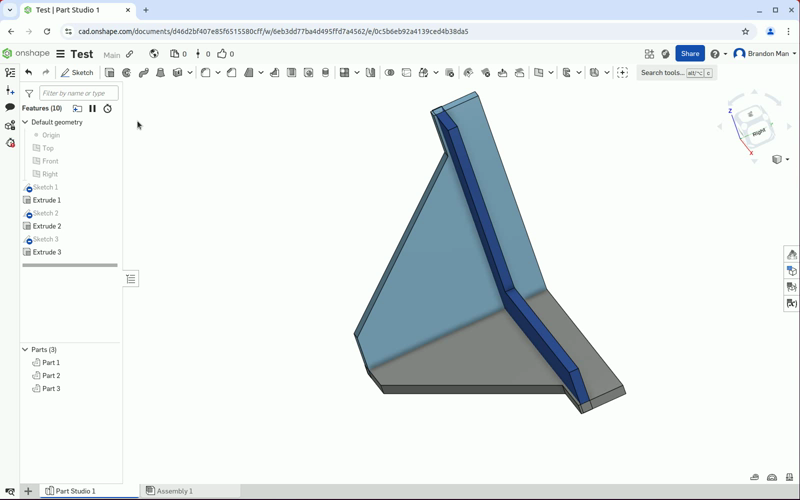
key(right, 2)
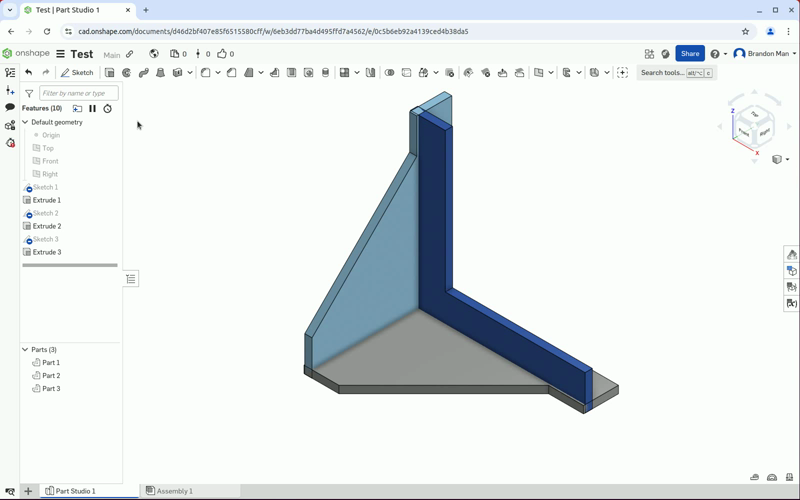
mouse_move(73, 189)
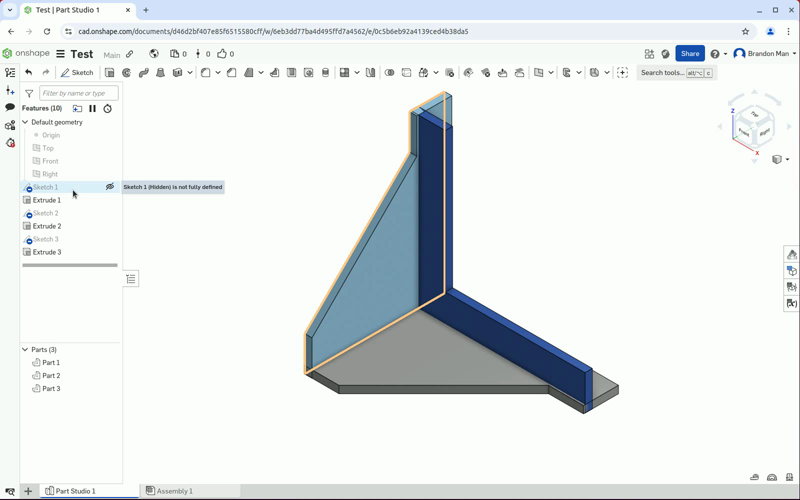
click(73, 189)